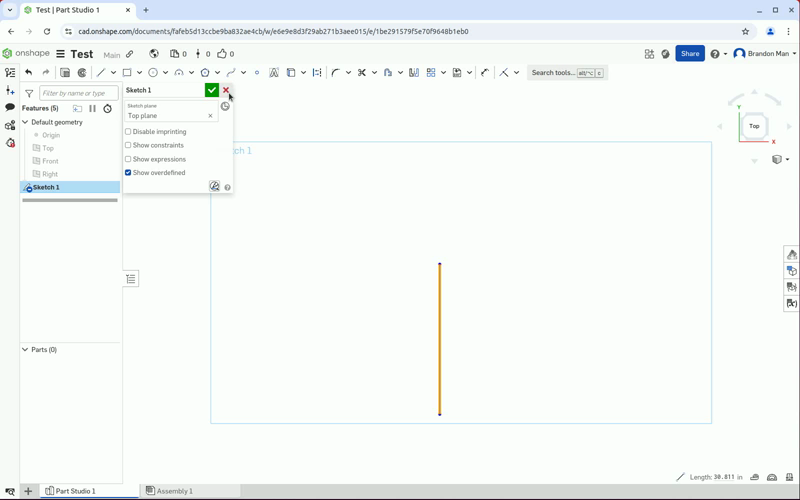
key(shift+h)
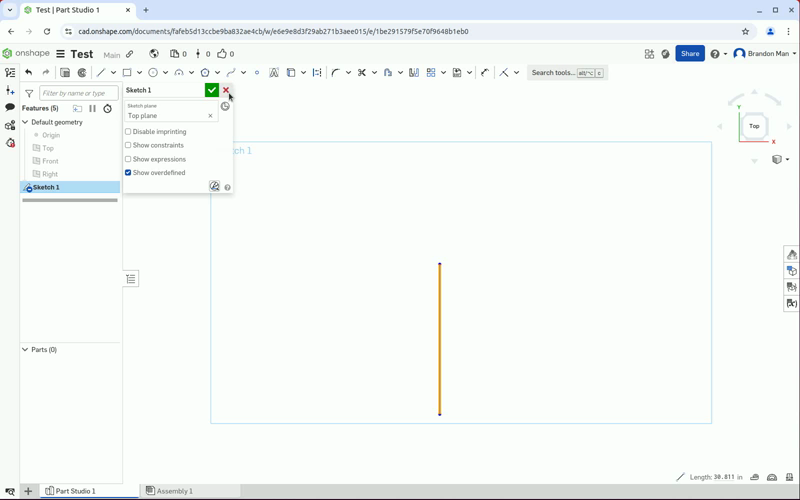
key(shift+s)
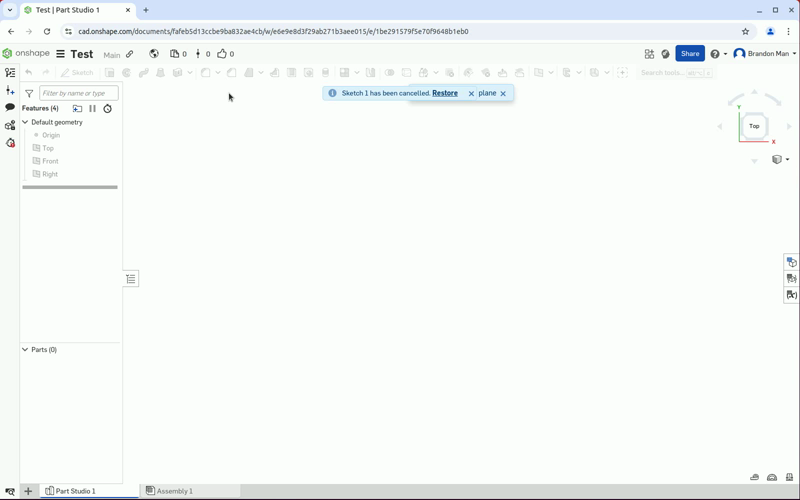
mouse_move(73, 150)
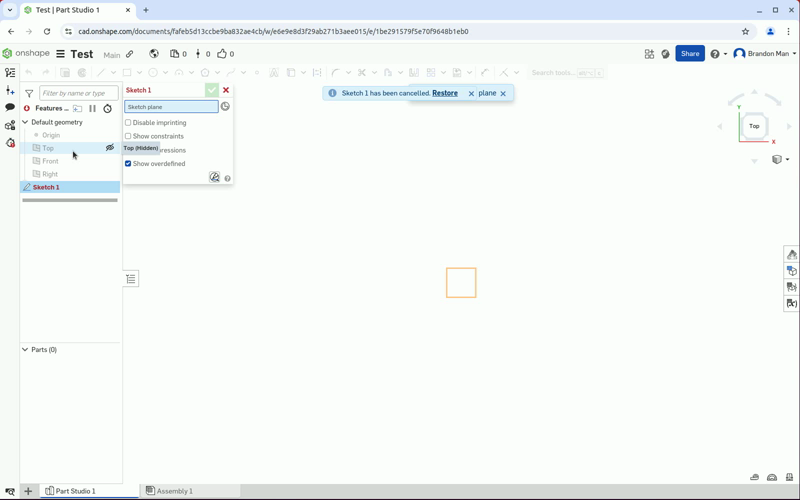
click(73, 150)
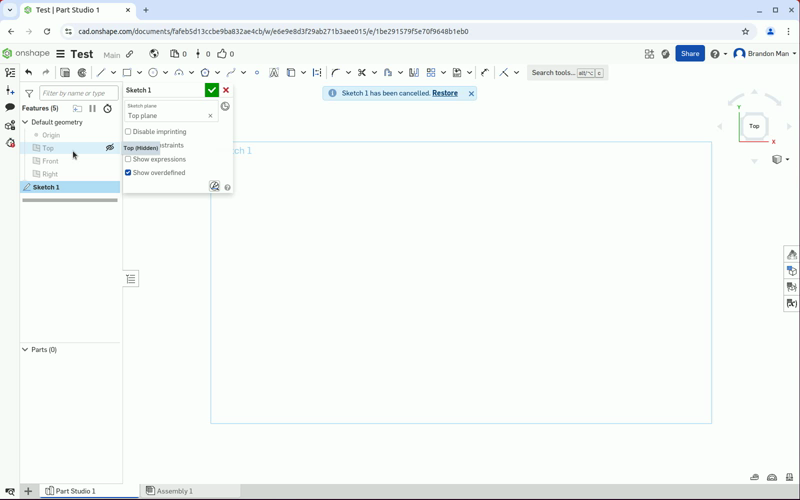
mouse_move(73, 352)
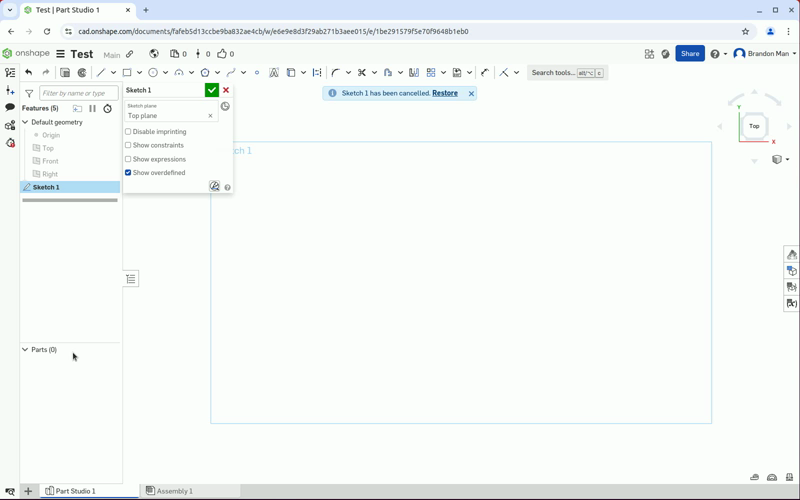
key(y)
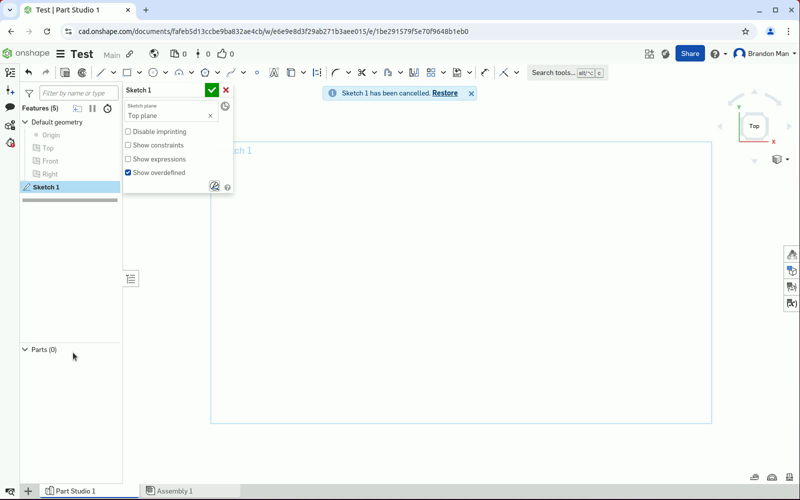
key(c)
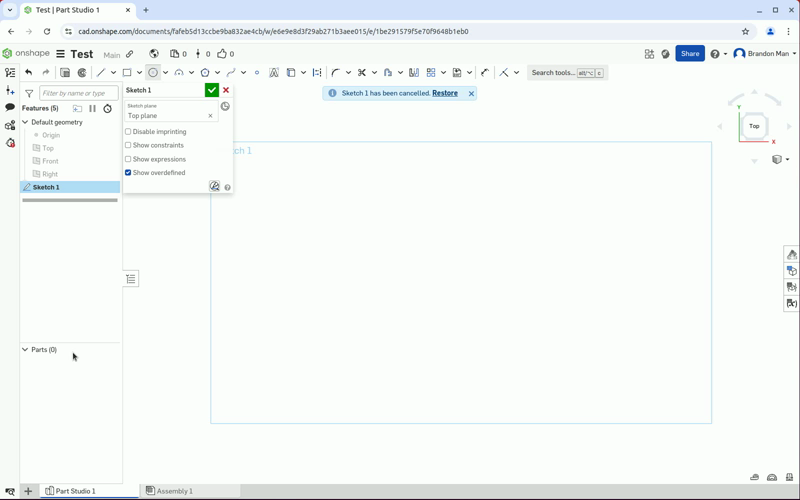
key_down(shift)
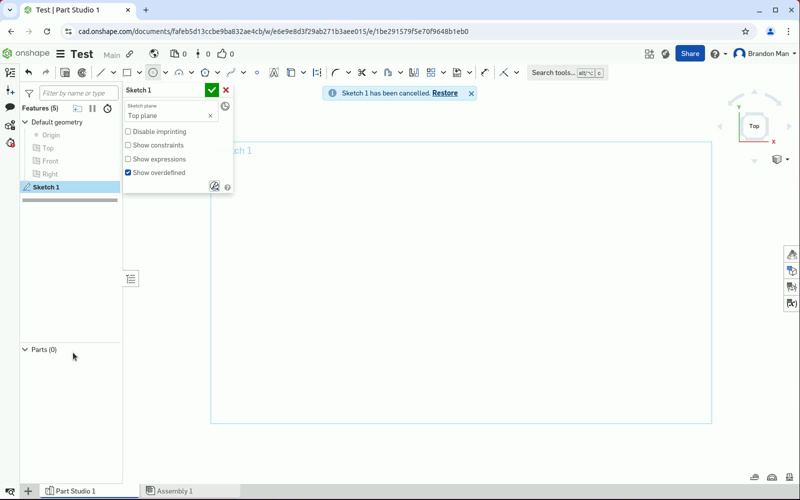
mouse_move(461, 282)
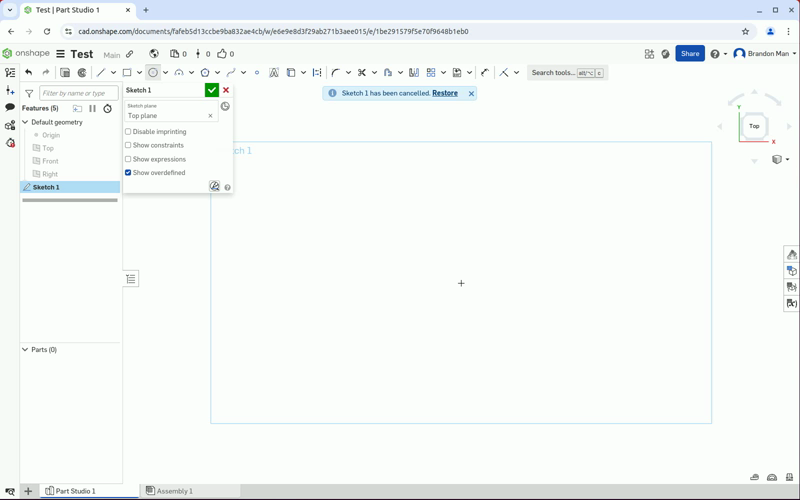
click(461, 282)
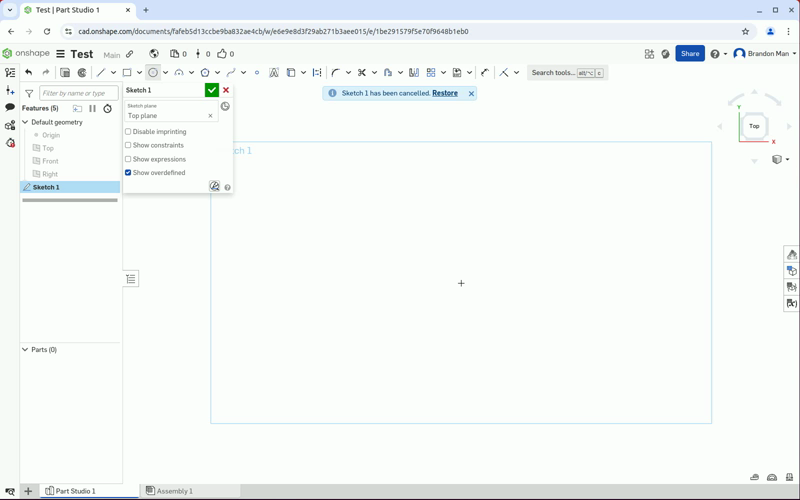
key_up(shift)
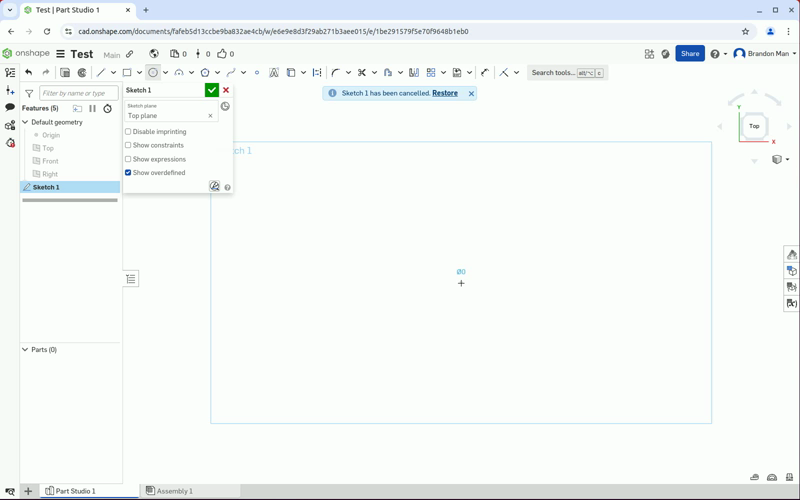
mouse_move(574, 282)
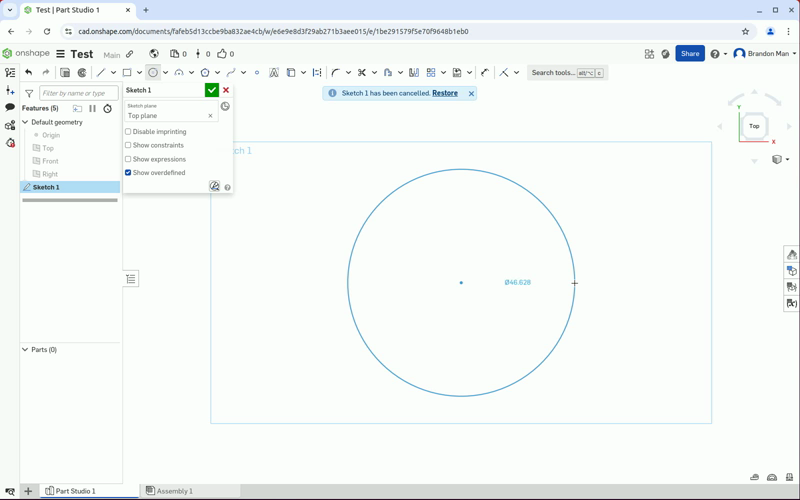
click(574, 282)
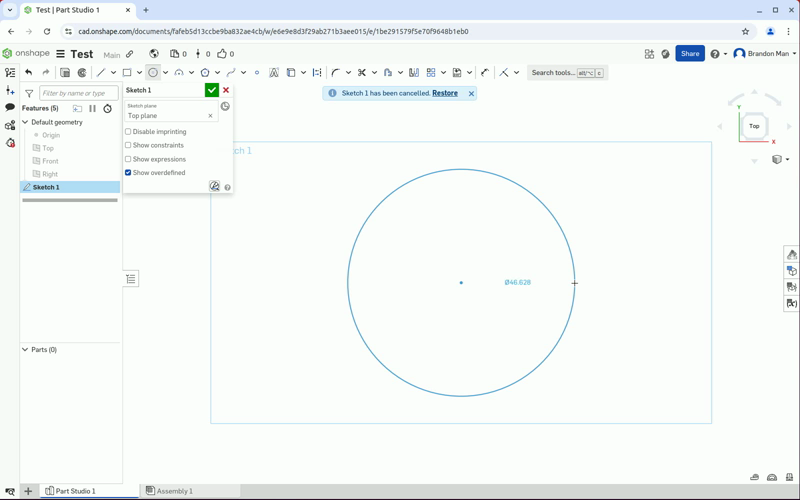
key(esc)
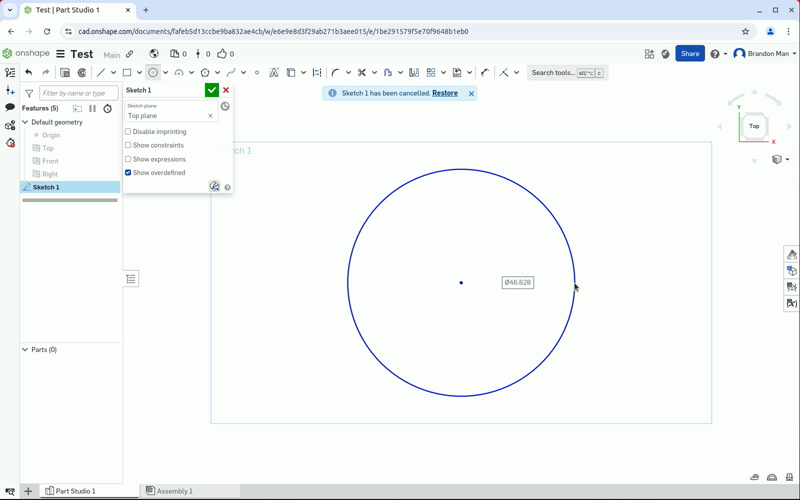
key(c)
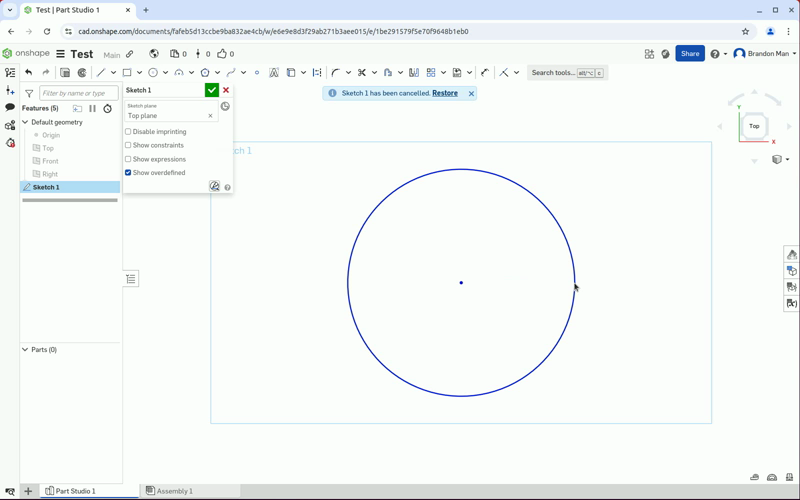
key_down(shift)
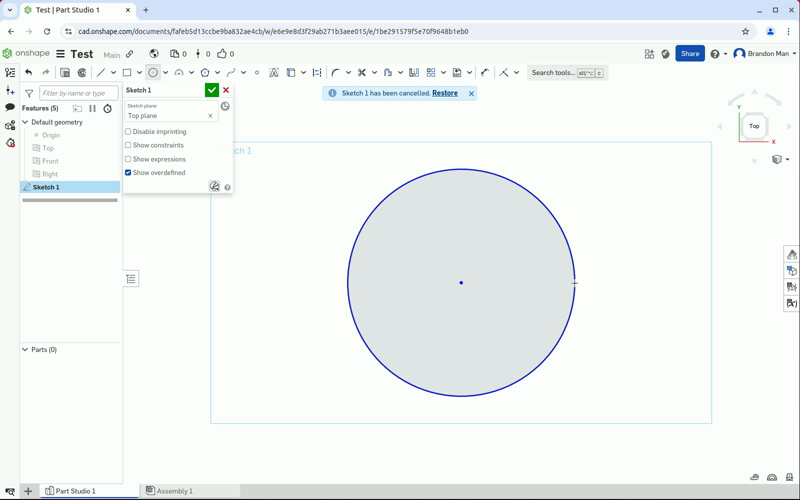
mouse_move(461, 282)
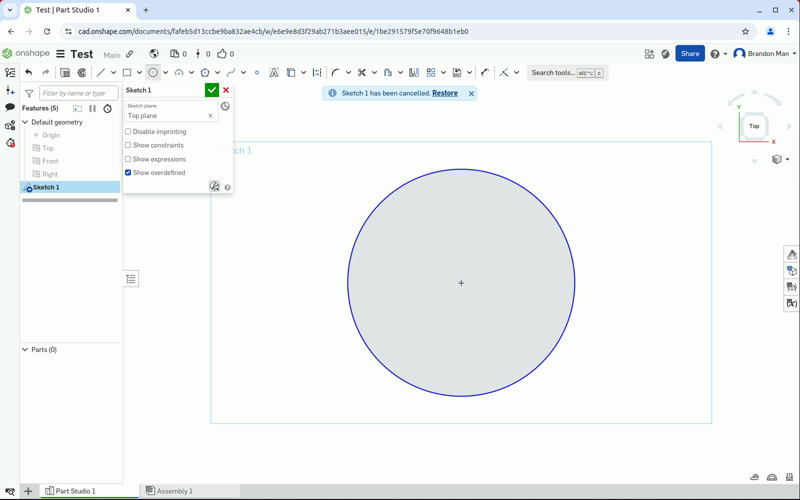
click(461, 282)
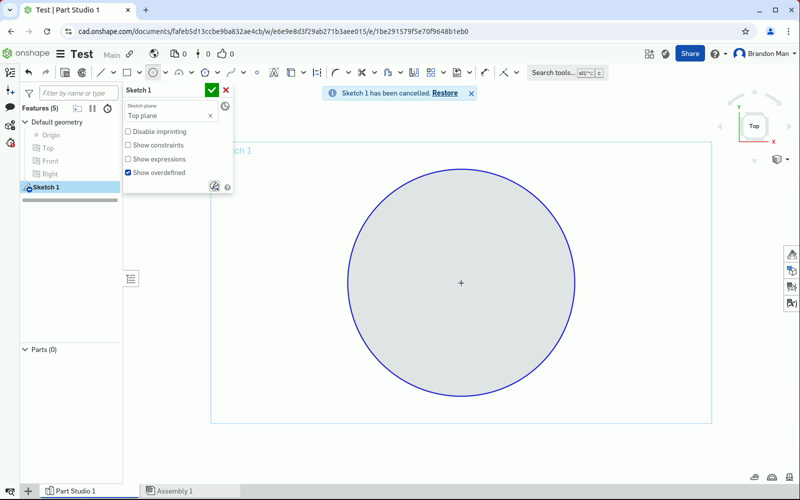
key_up(shift)
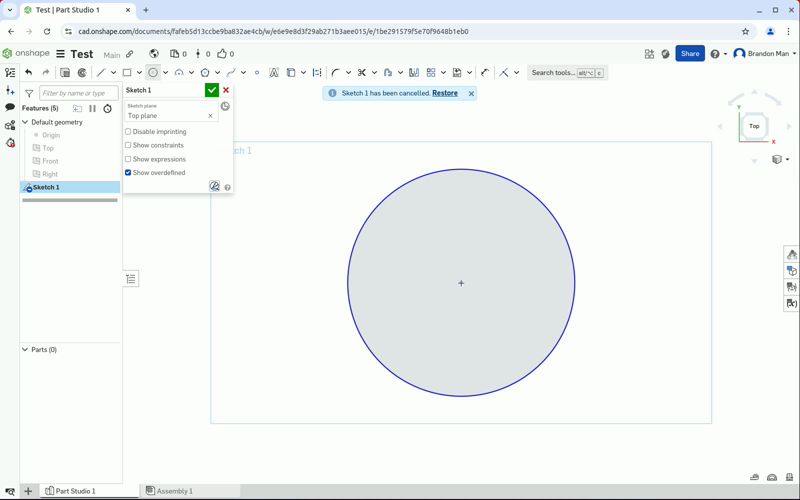
mouse_move(503, 282)
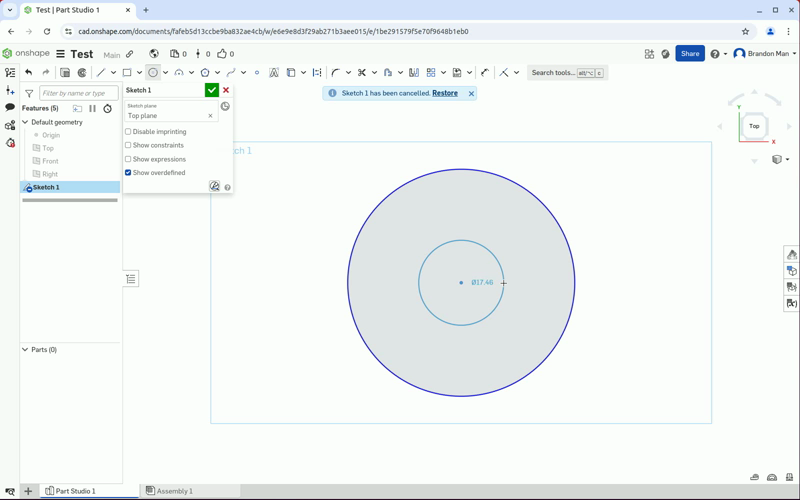
click(503, 282)
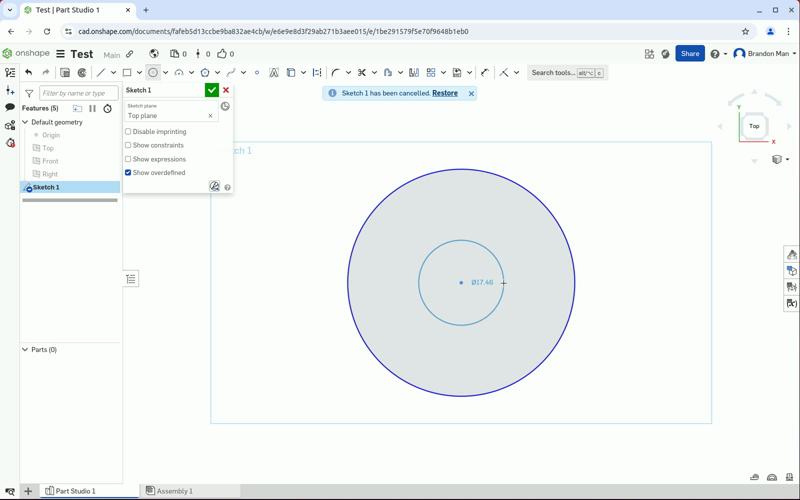
key(esc)
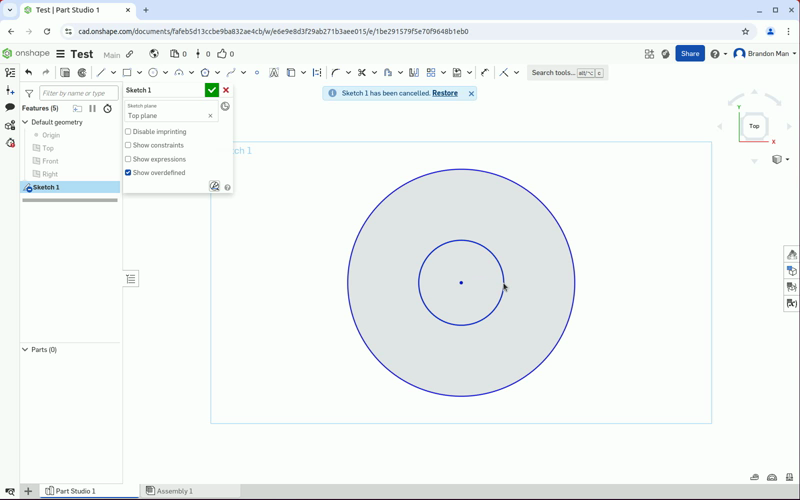
mouse_move(516, 233)
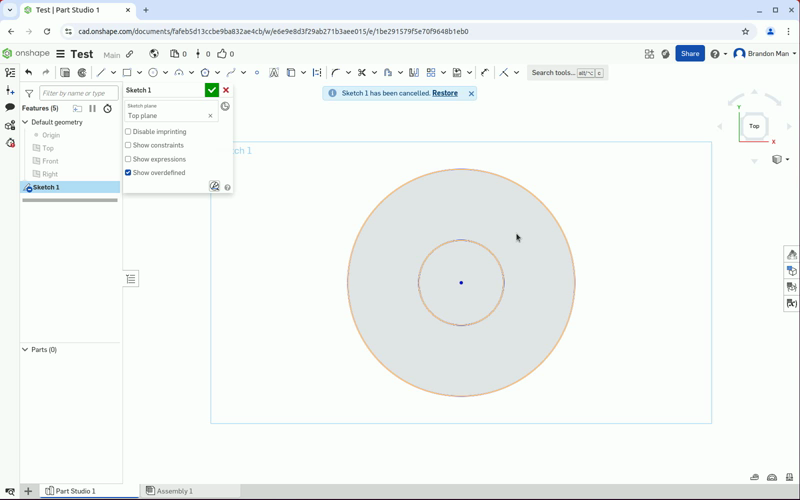
click(516, 233)
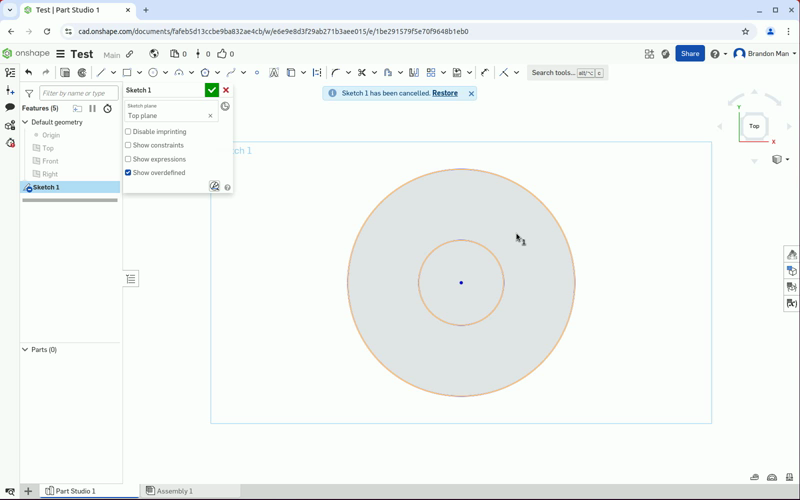
mouse_move(73, 352)
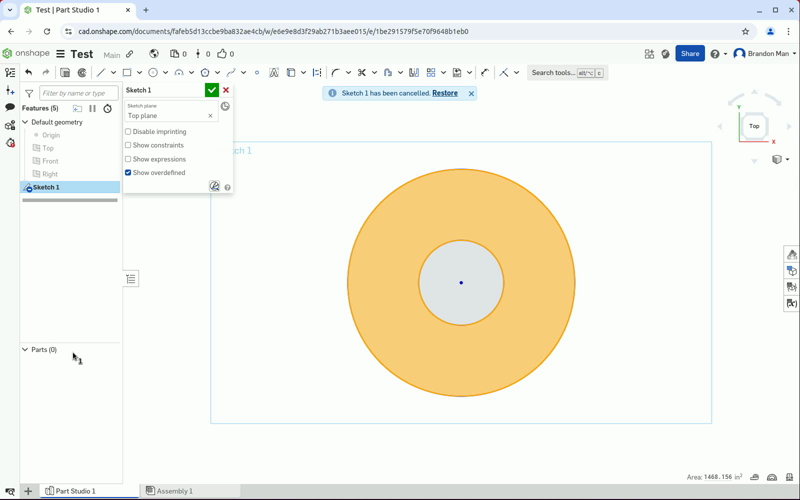
key(shift+y)
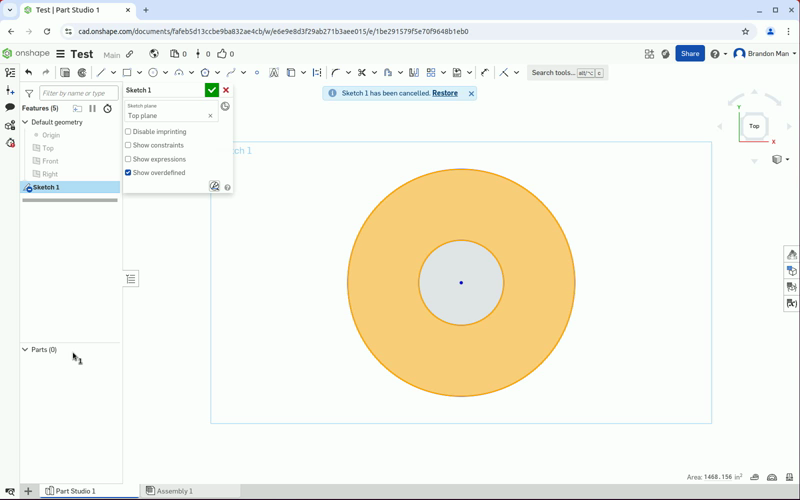
key(shift+e)
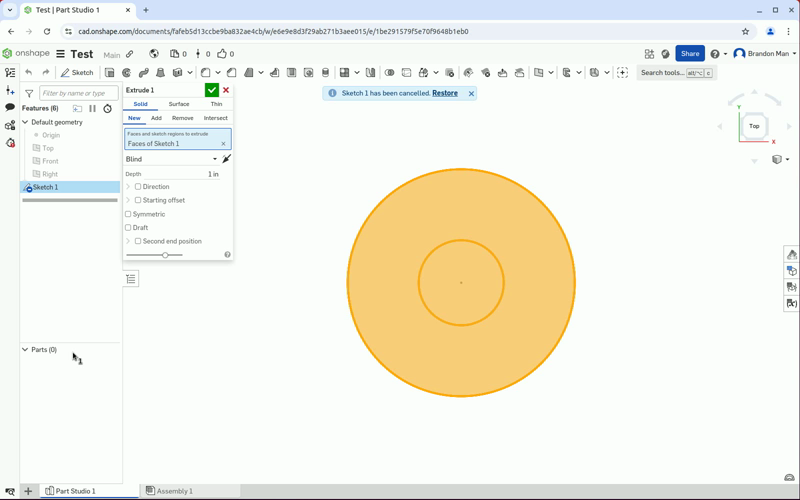
mouse_move(143, 106)
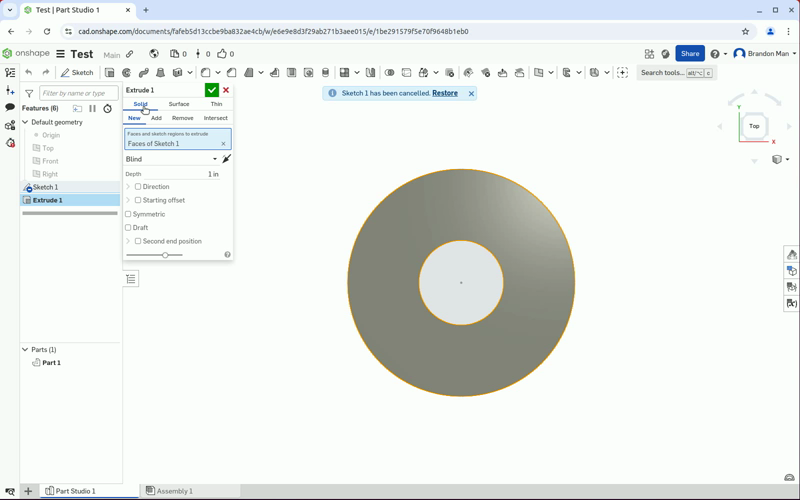
click(143, 106)
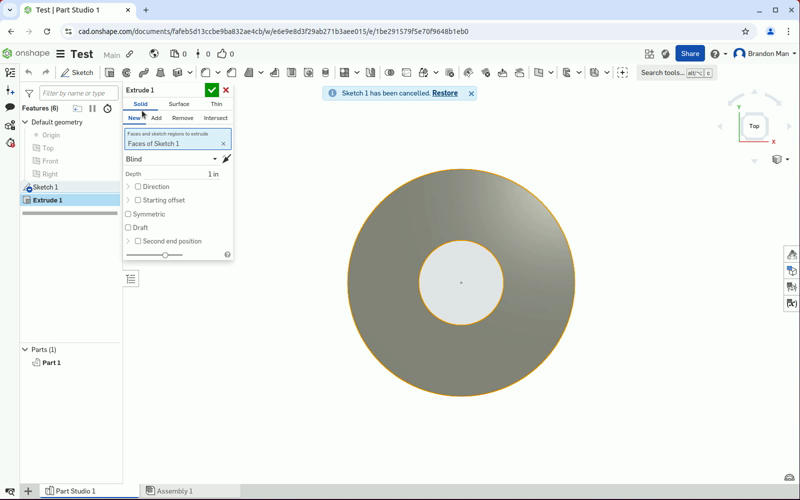
mouse_move(137, 120)
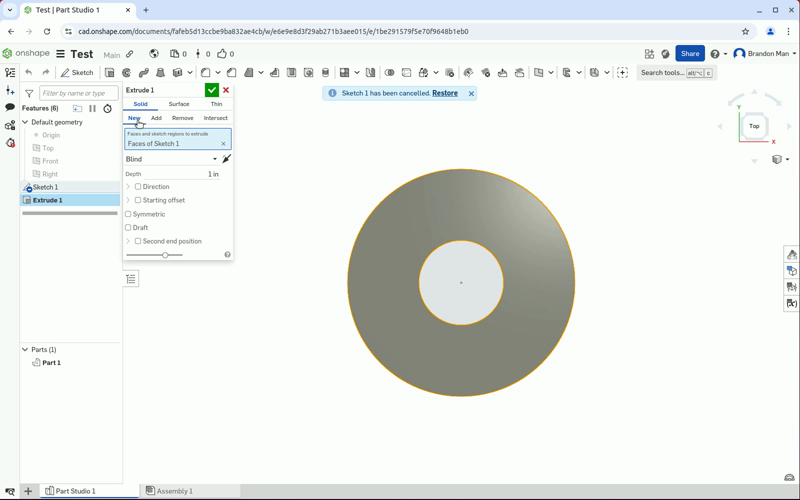
click(137, 120)
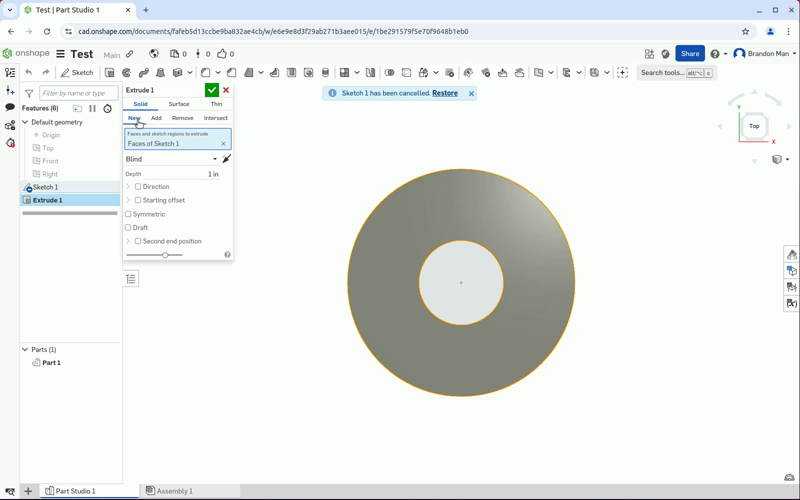
key(tab, 4)
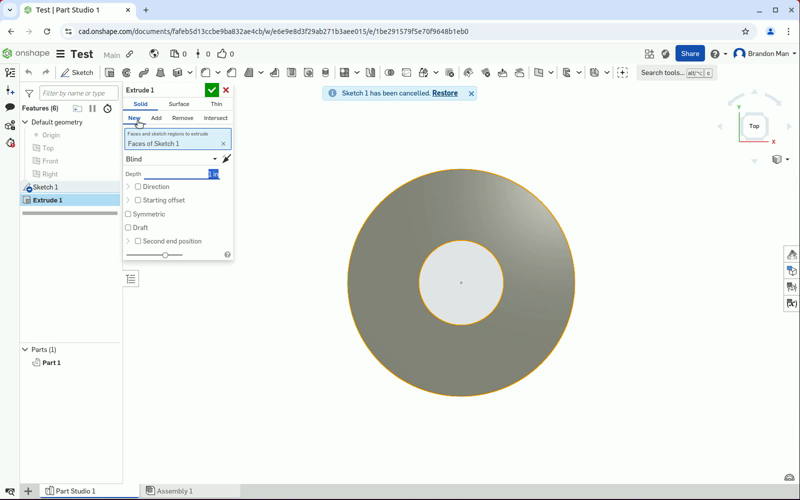
text(1.685)
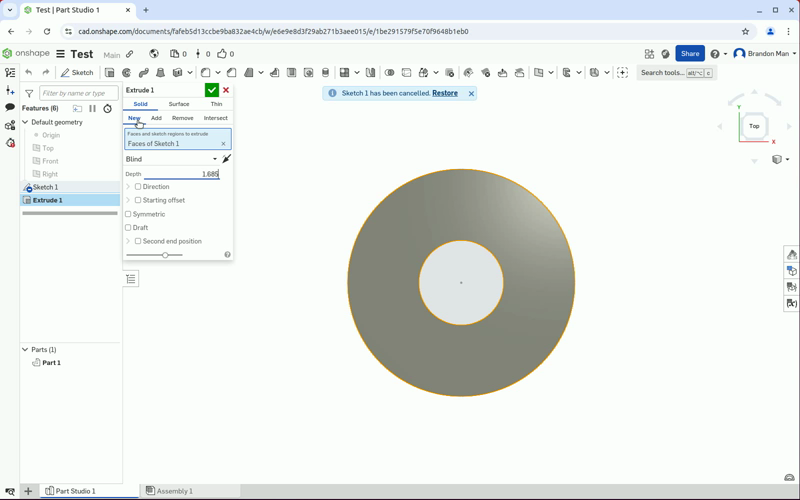
key(enter)
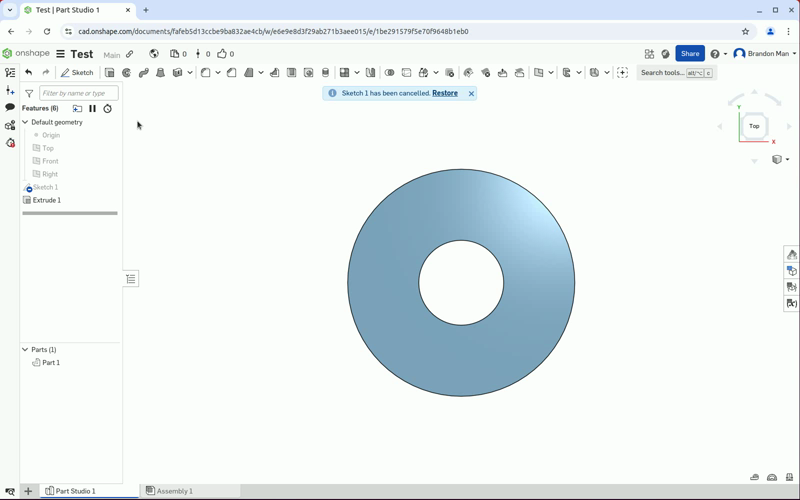
key(shift+h)
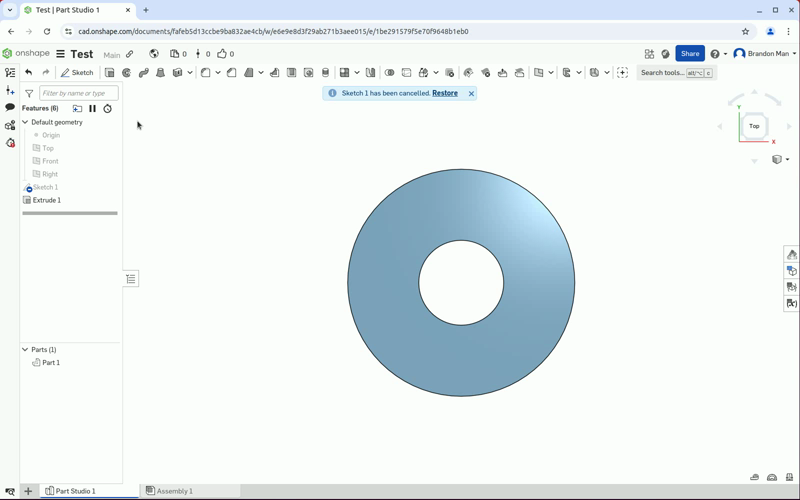
key(shift+h)
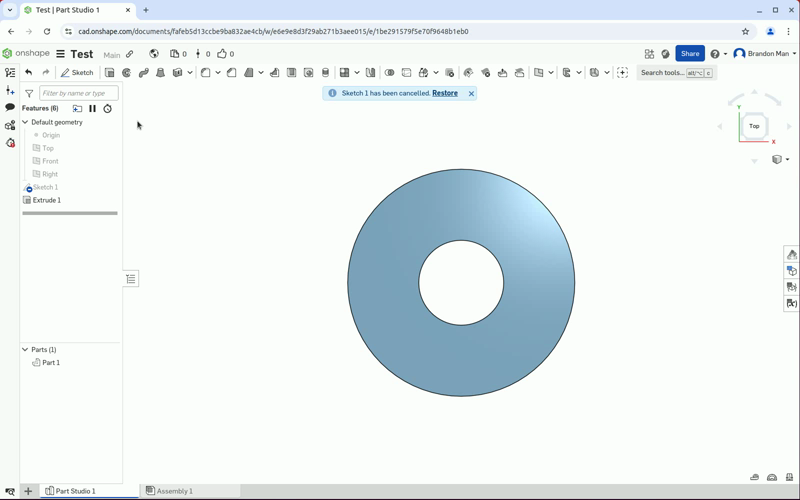
mouse_move(73, 189)
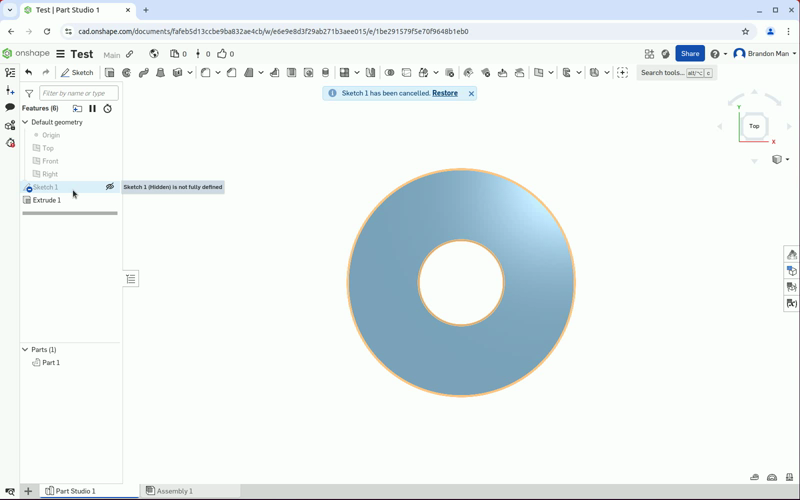
click(73, 189)
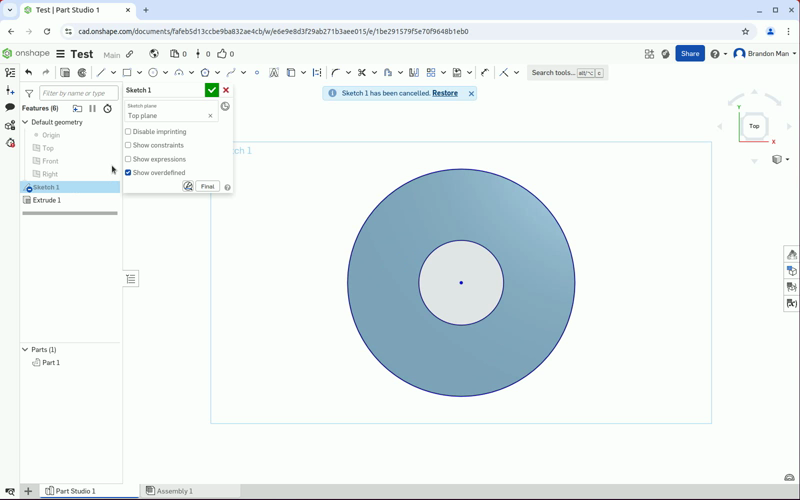
mouse_move(229, 92)
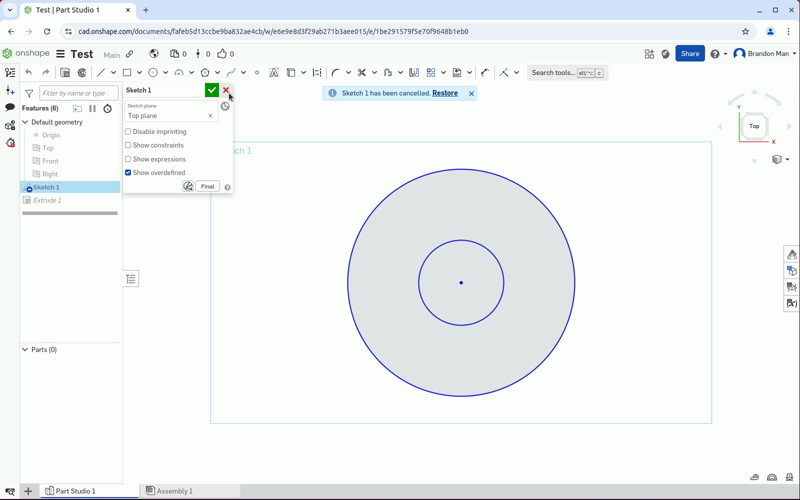
click(229, 92)
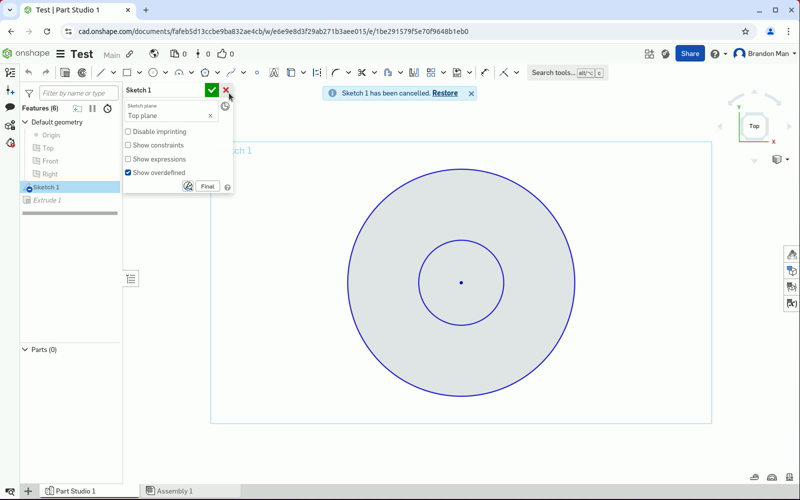
key(shift+s)
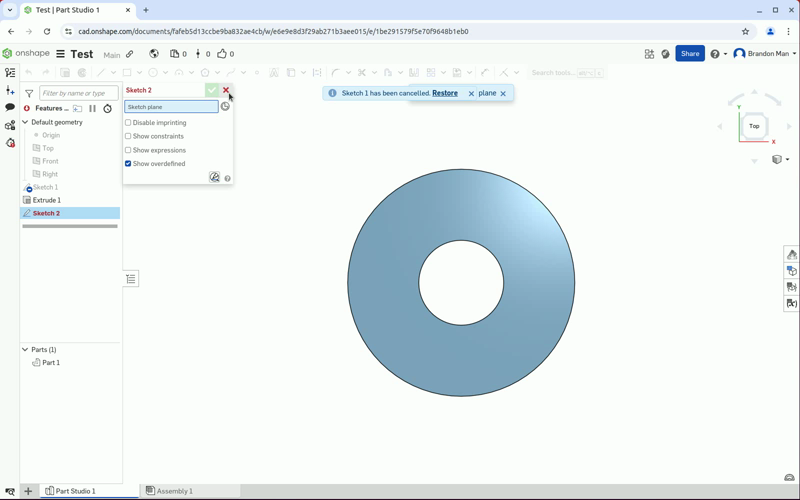
mouse_move(73, 150)
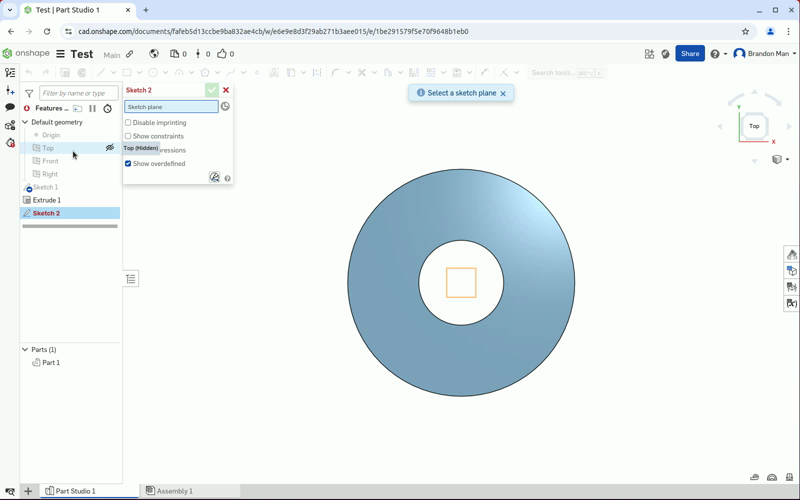
click(73, 150)
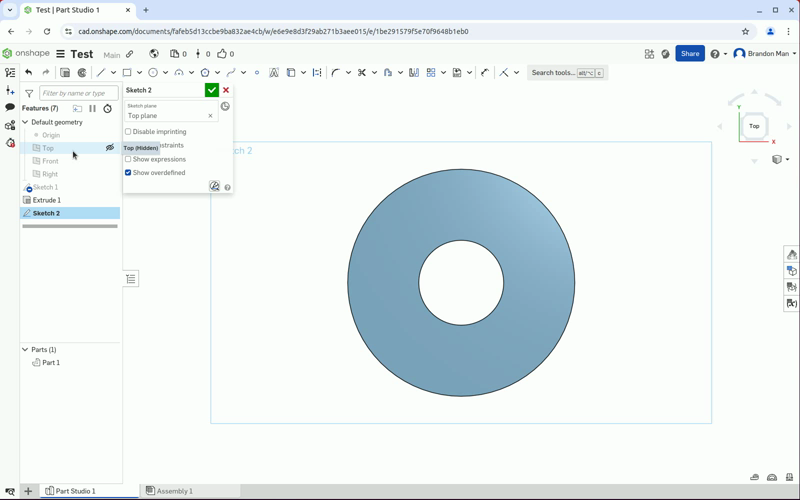
mouse_move(73, 352)
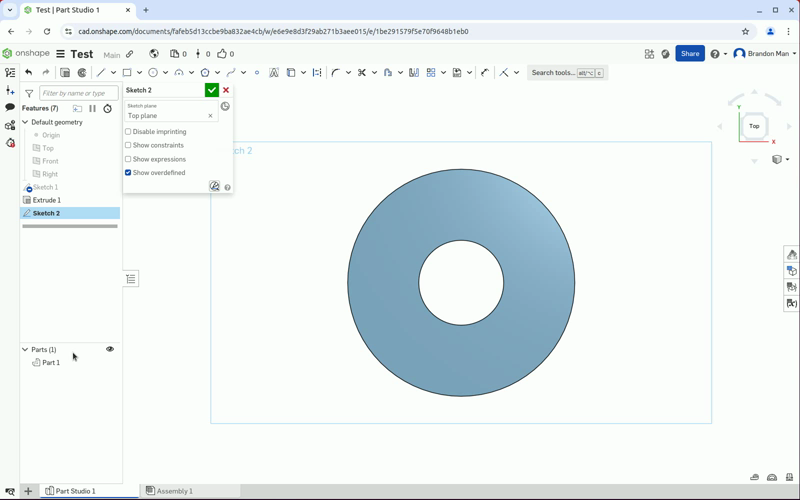
key(y)
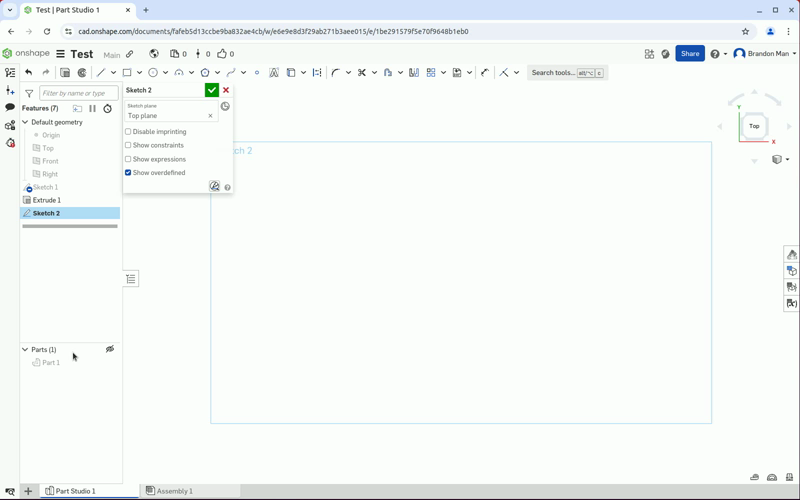
key(c)
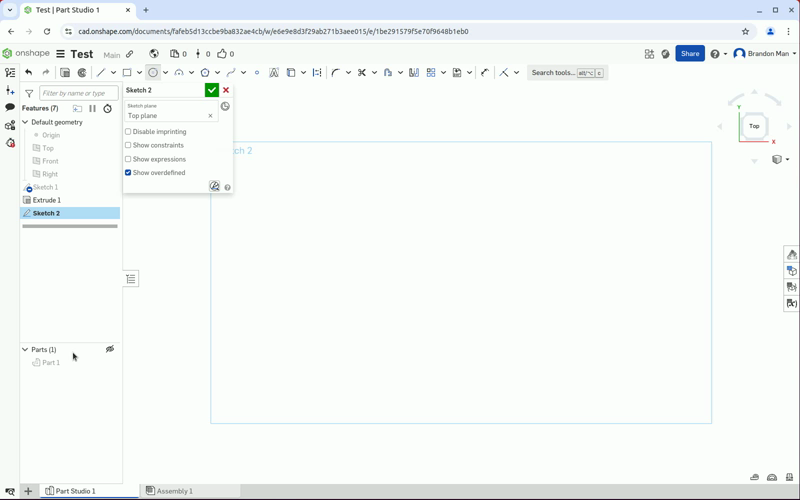
key_down(shift)
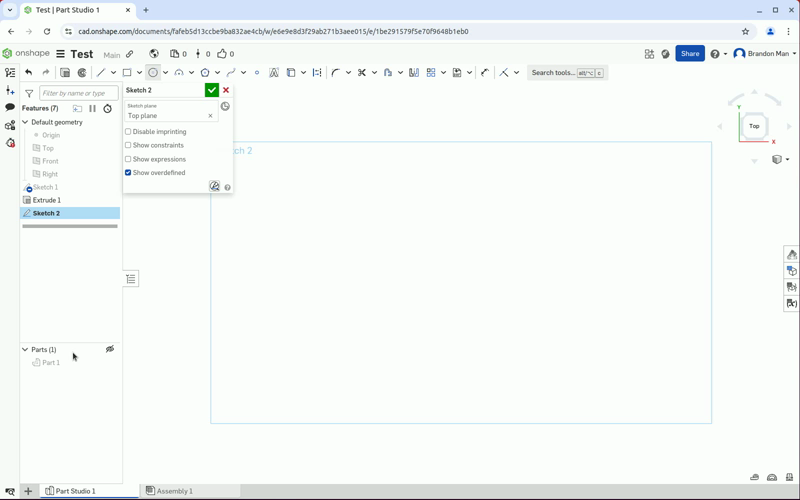
mouse_move(461, 282)
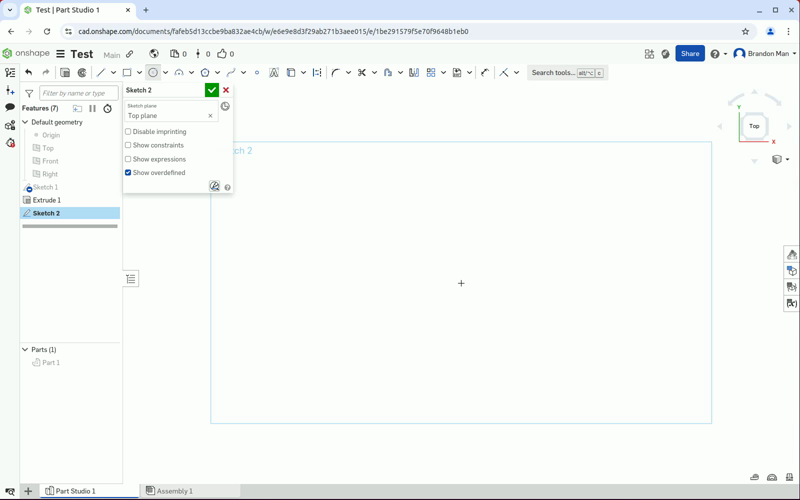
click(461, 282)
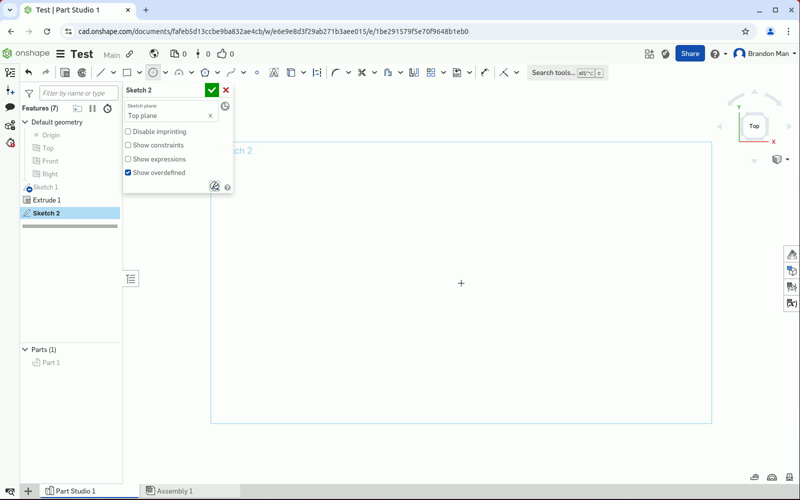
key_up(shift)
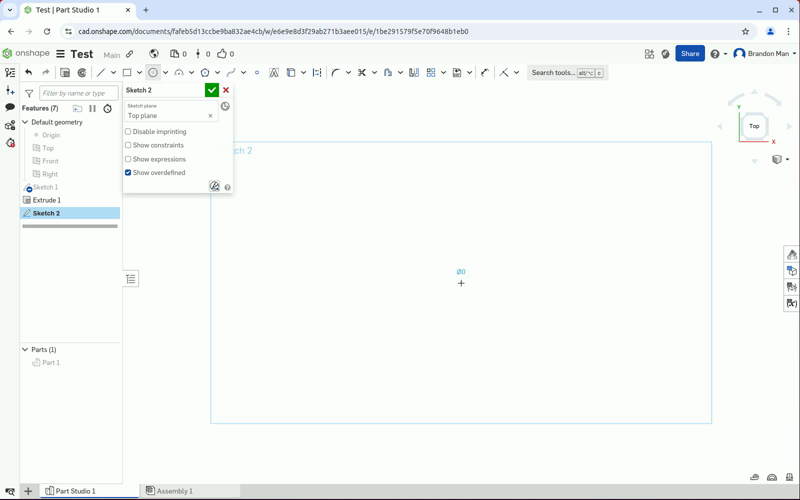
mouse_move(494, 282)
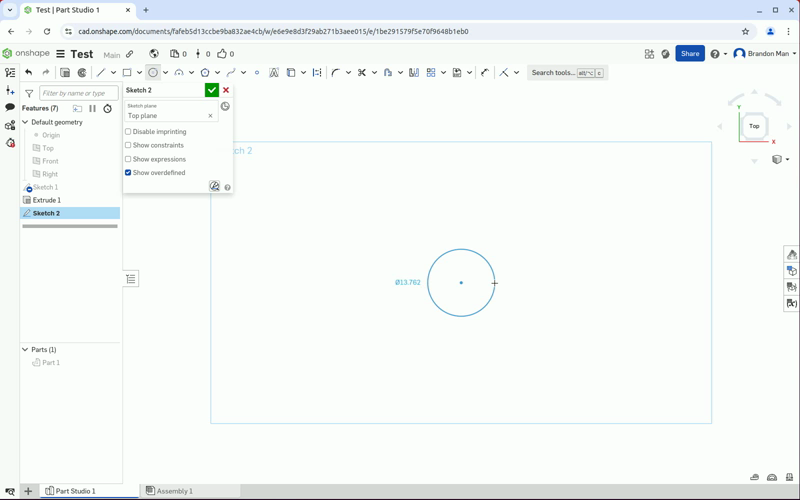
click(494, 282)
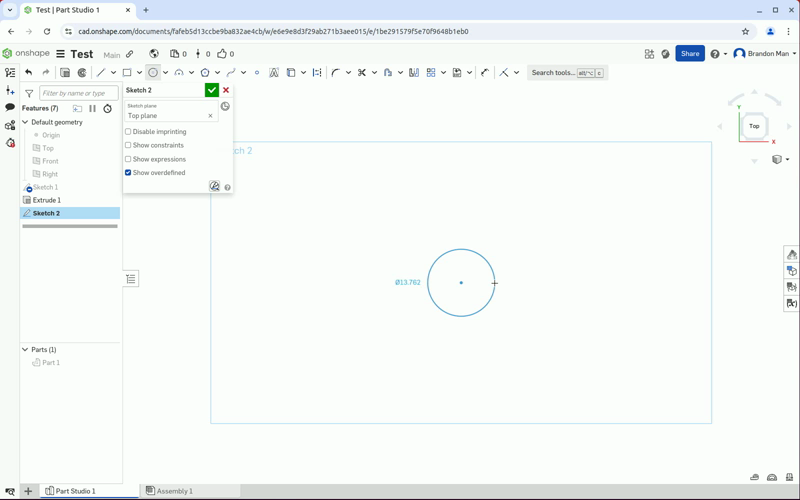
key(esc)
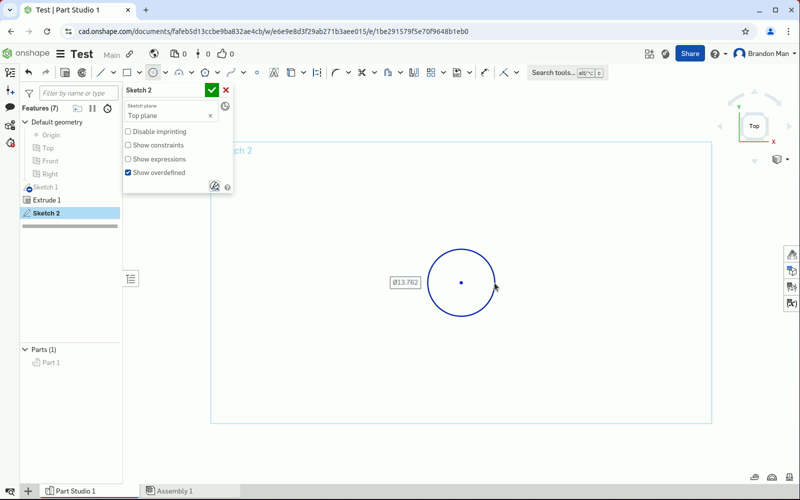
key(c)
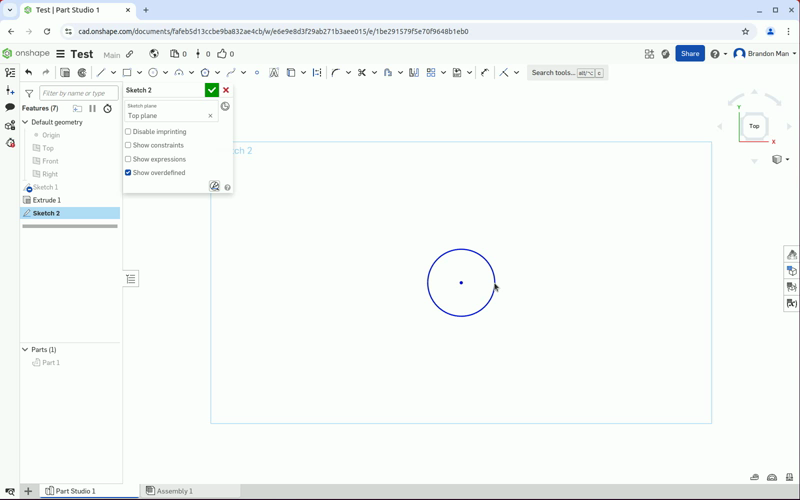
key_down(shift)
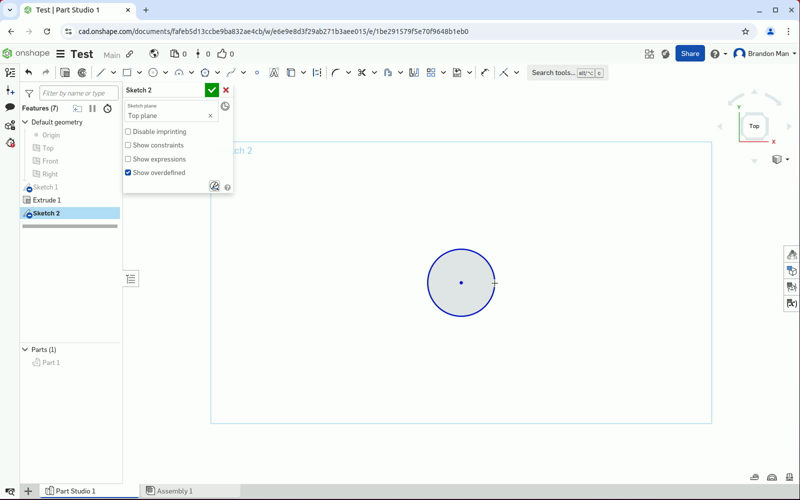
mouse_move(461, 282)
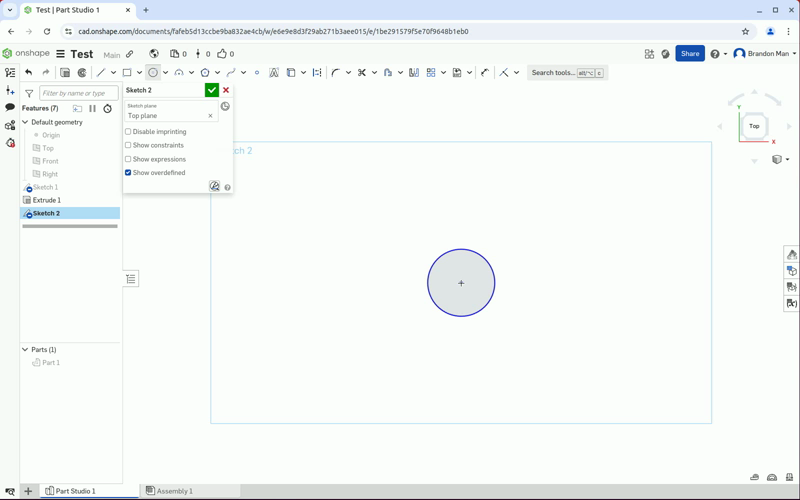
click(461, 282)
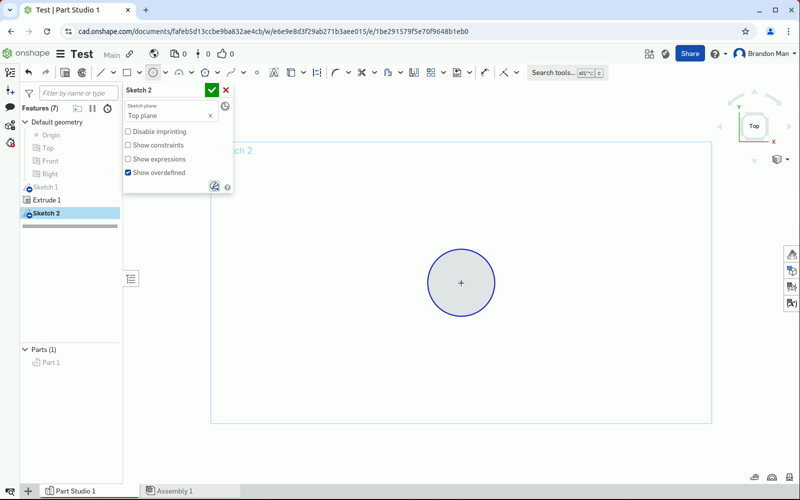
key_up(shift)
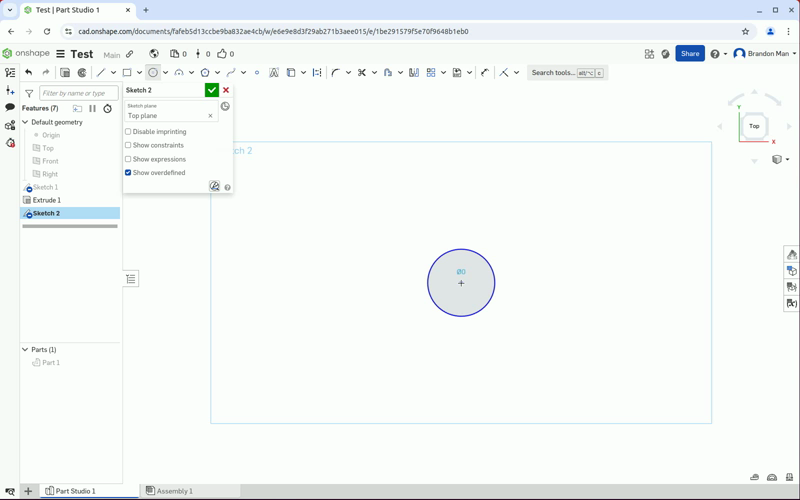
mouse_move(467, 282)
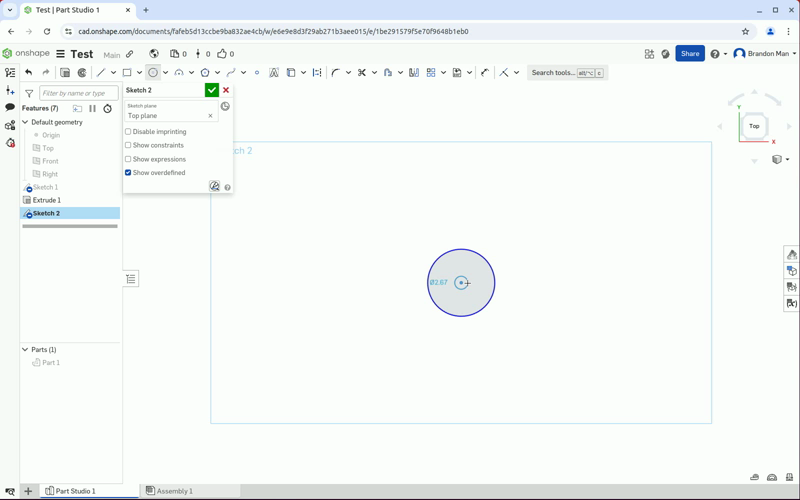
click(467, 282)
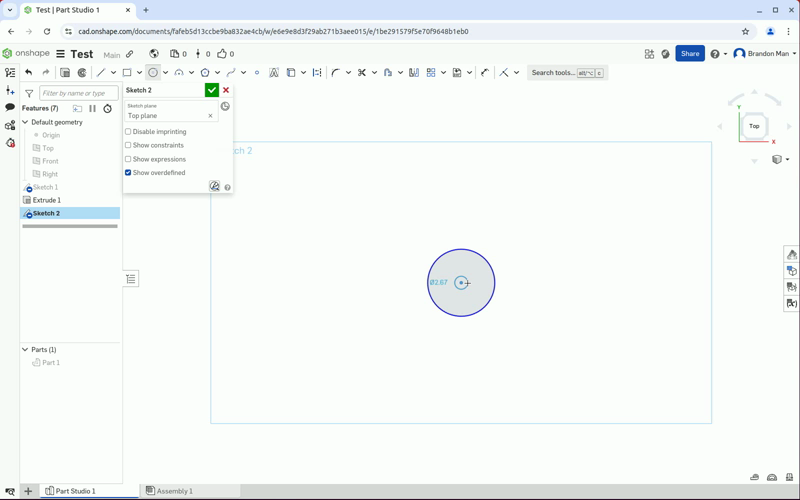
key(esc)
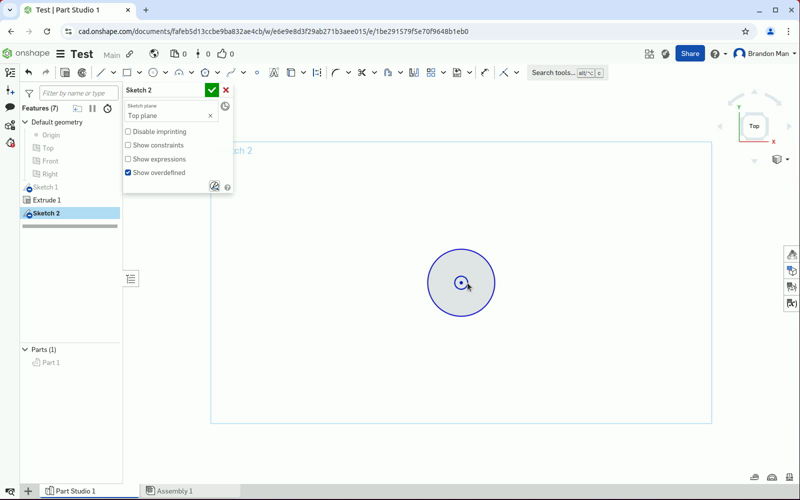
mouse_move(449, 294)
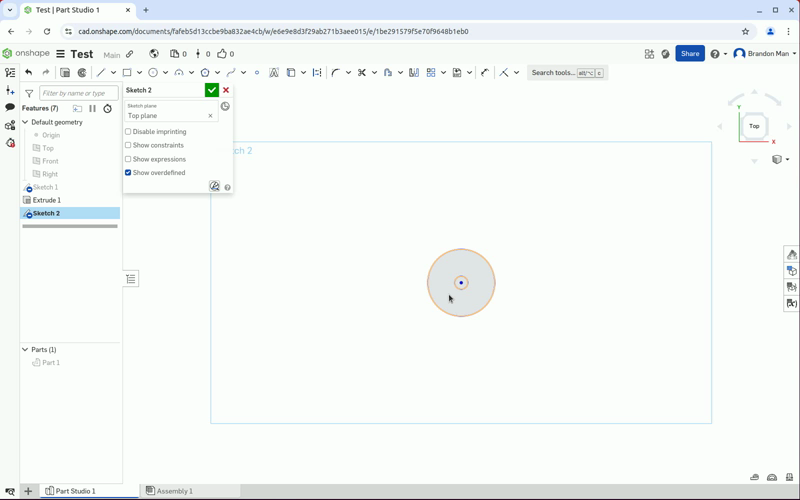
click(449, 294)
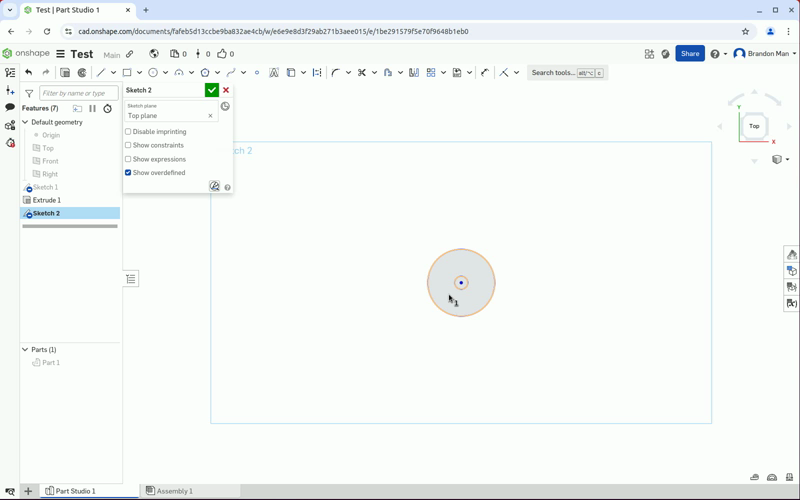
mouse_move(73, 352)
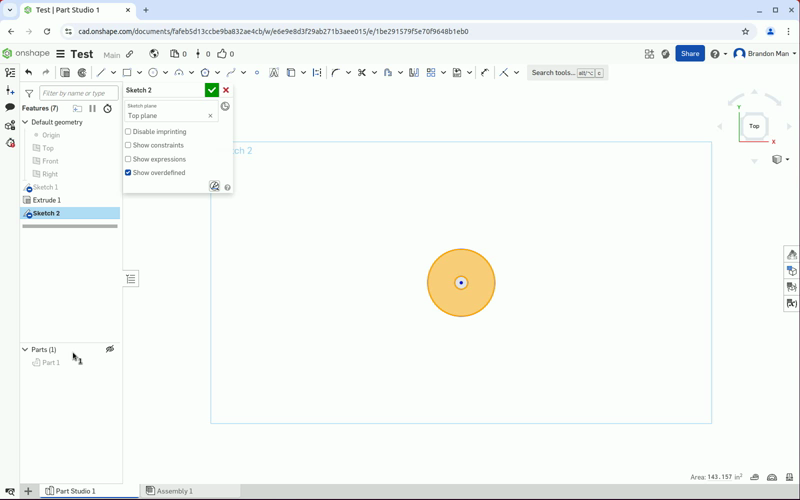
key(shift+y)
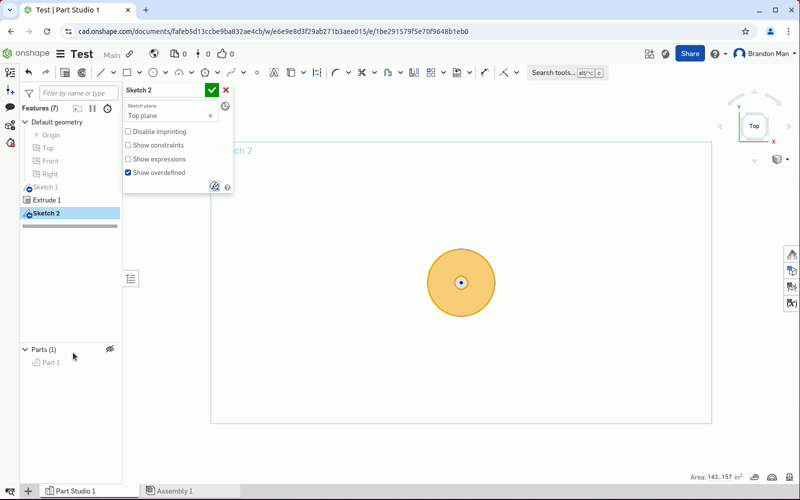
key(shift+e)
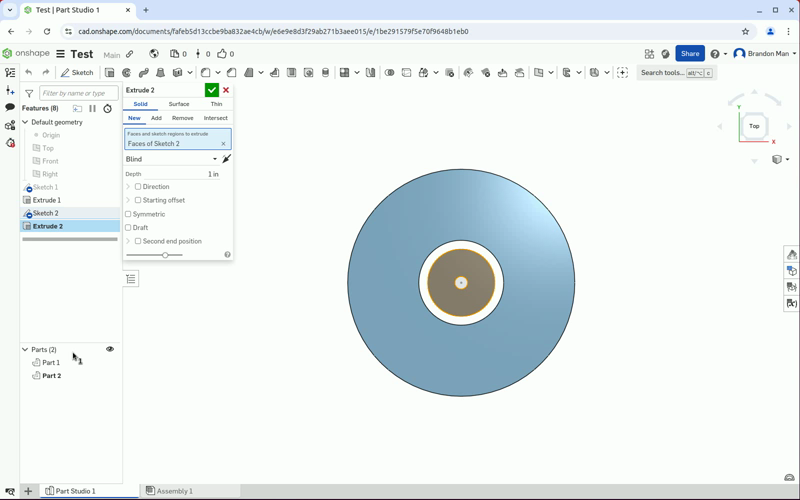
mouse_move(143, 106)
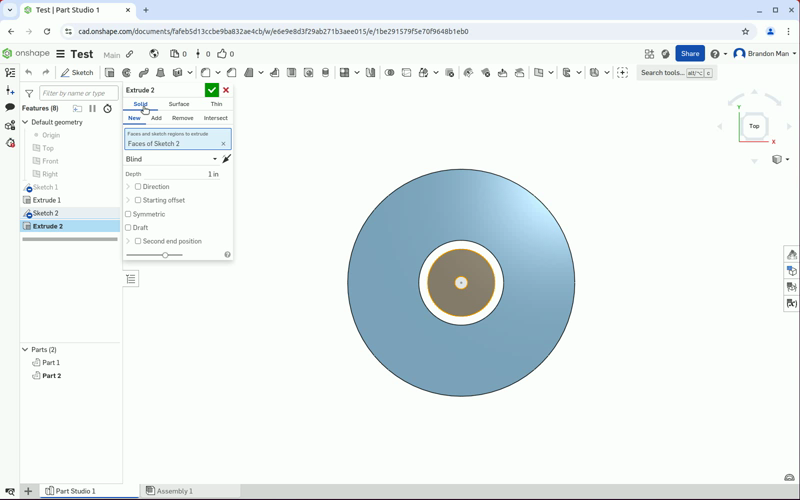
click(143, 106)
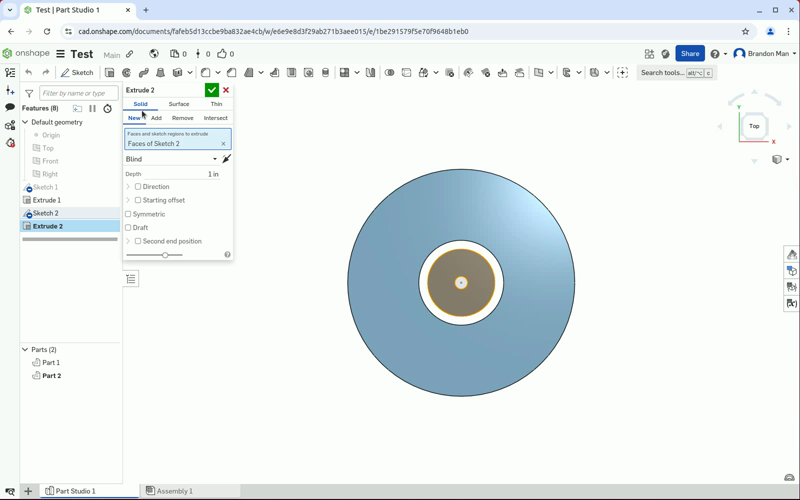
mouse_move(137, 120)
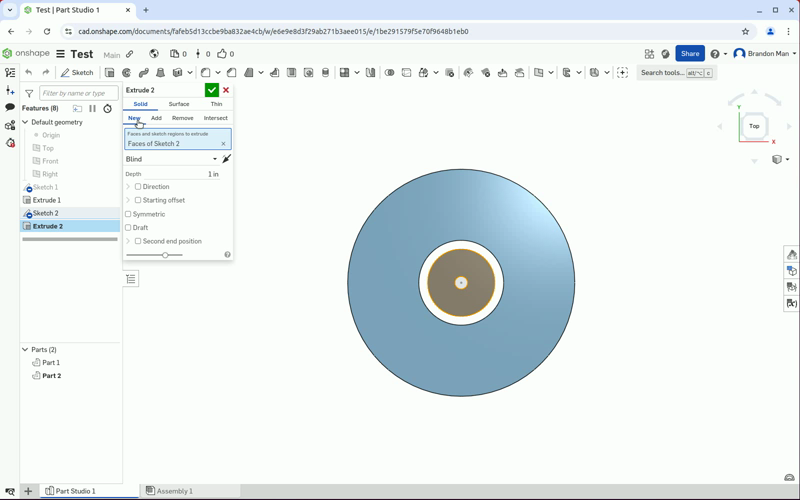
click(137, 120)
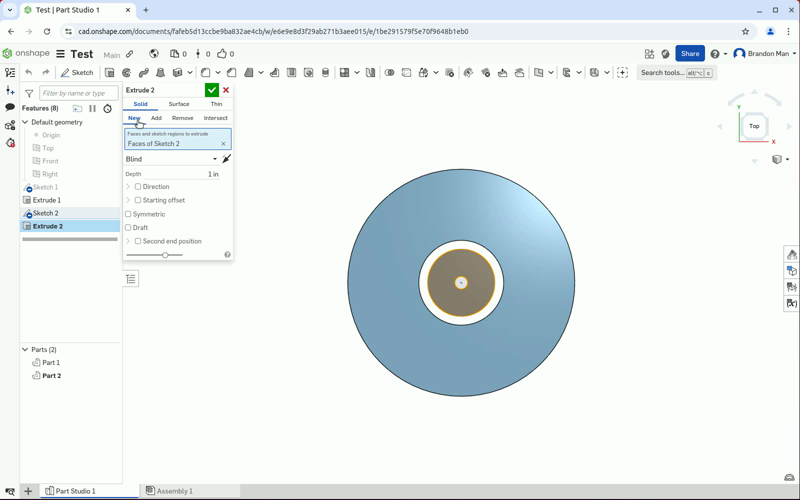
key(tab, 4)
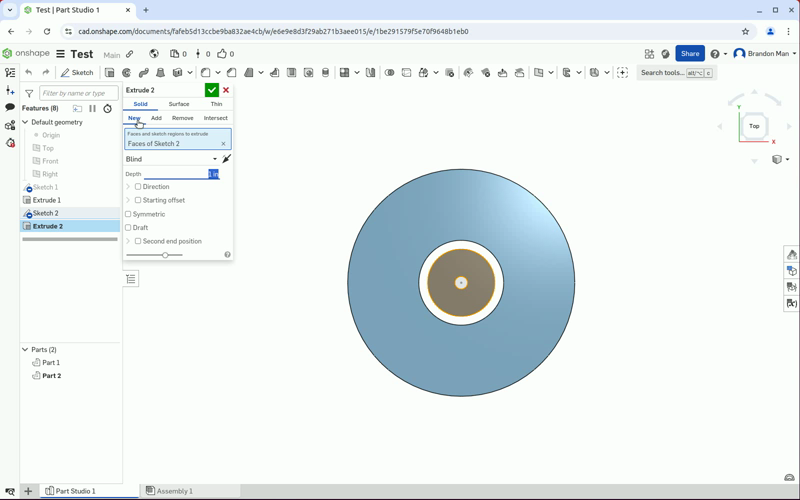
text(1.685)
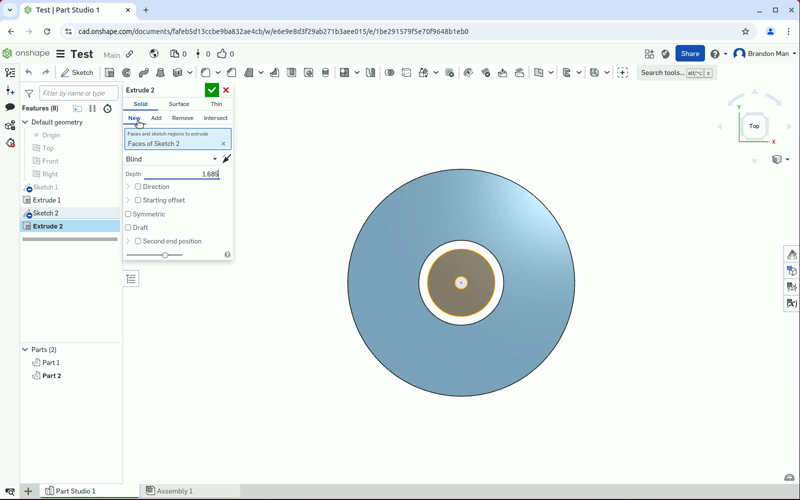
key(enter)
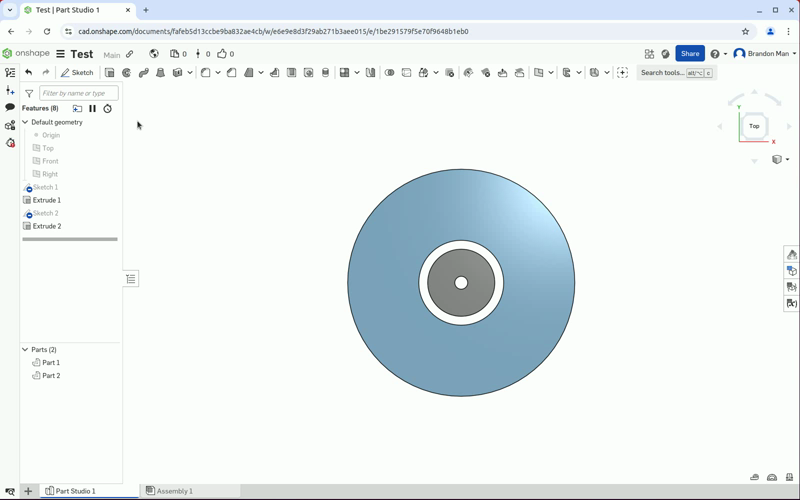
key(shift+h)
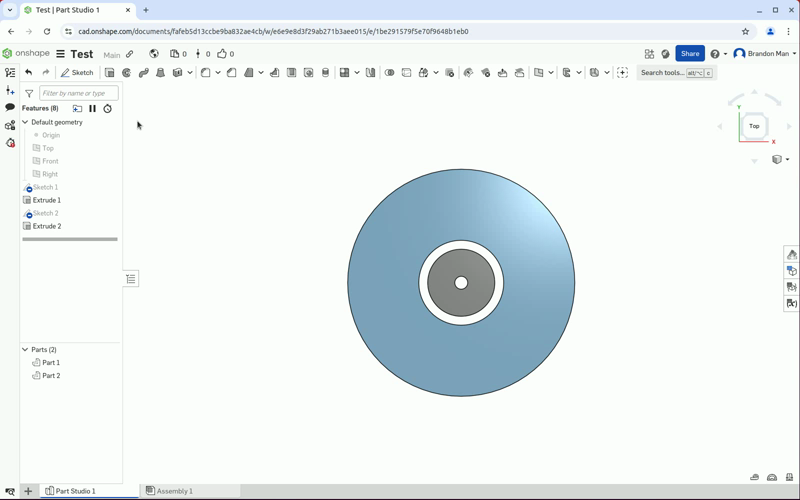
key(shift+h)
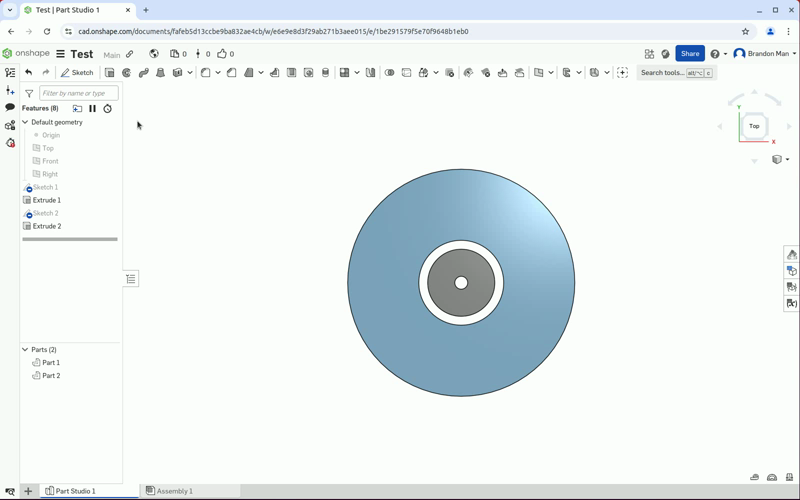
mouse_move(73, 189)
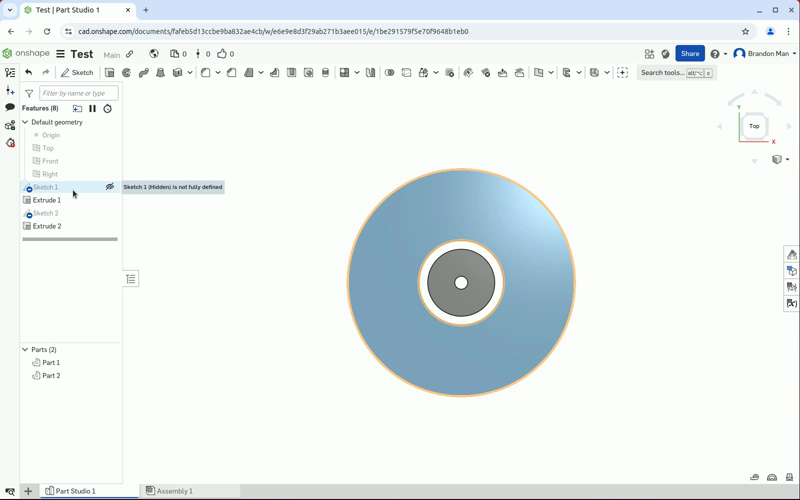
click(73, 189)
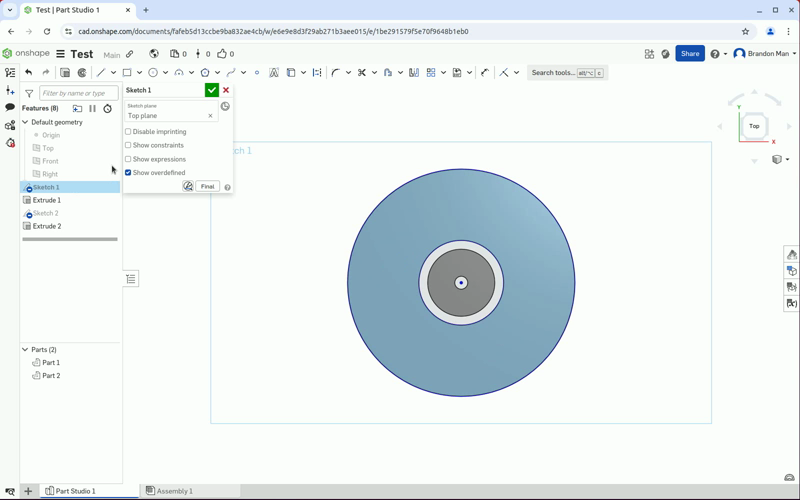
mouse_move(229, 92)
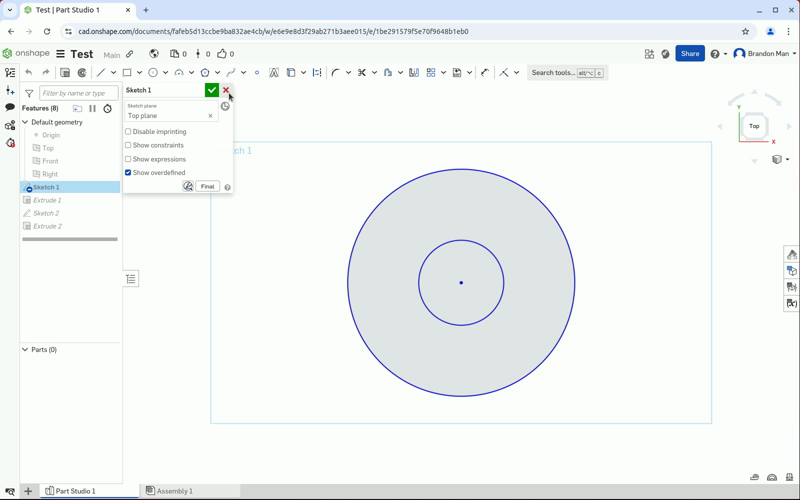
click(229, 92)
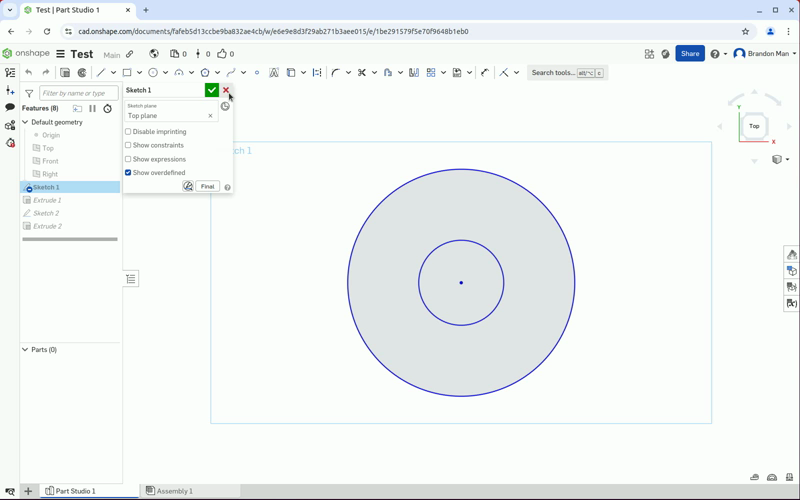
key(shift+s)
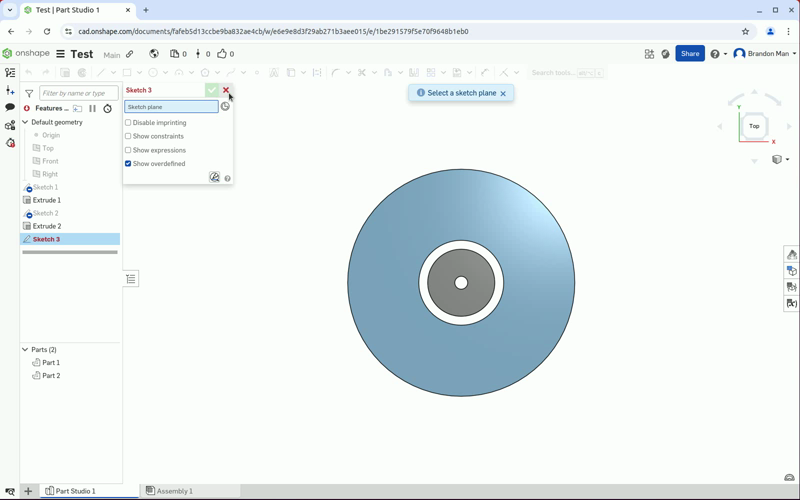
mouse_move(73, 150)
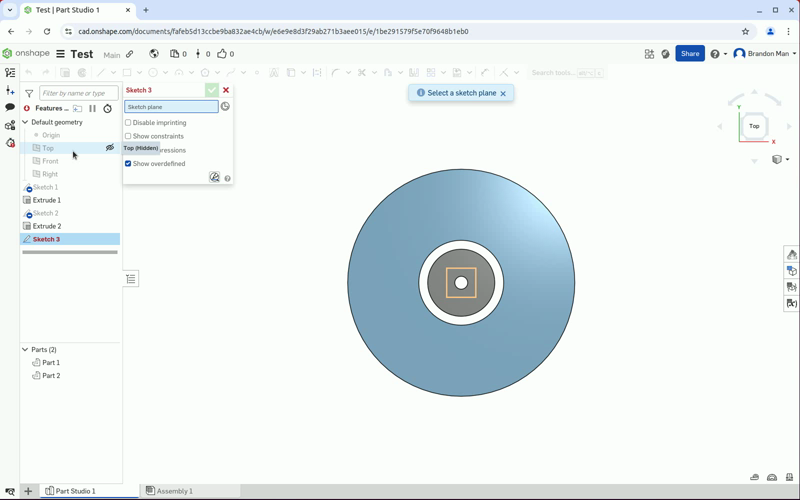
click(73, 150)
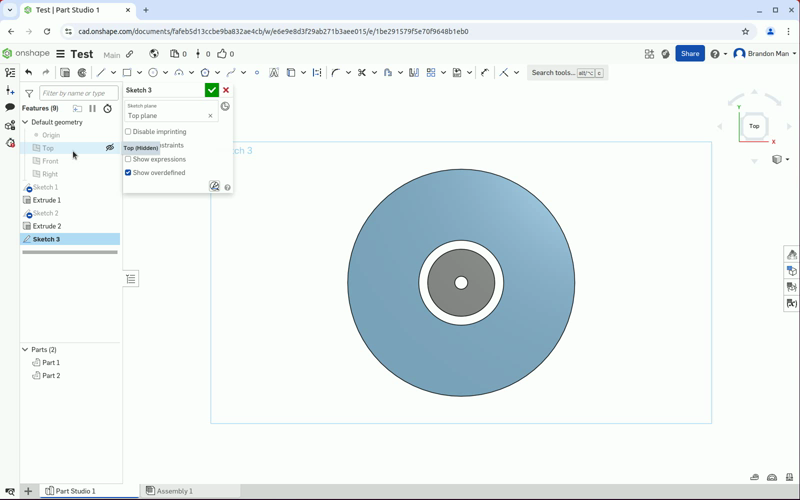
mouse_move(73, 352)
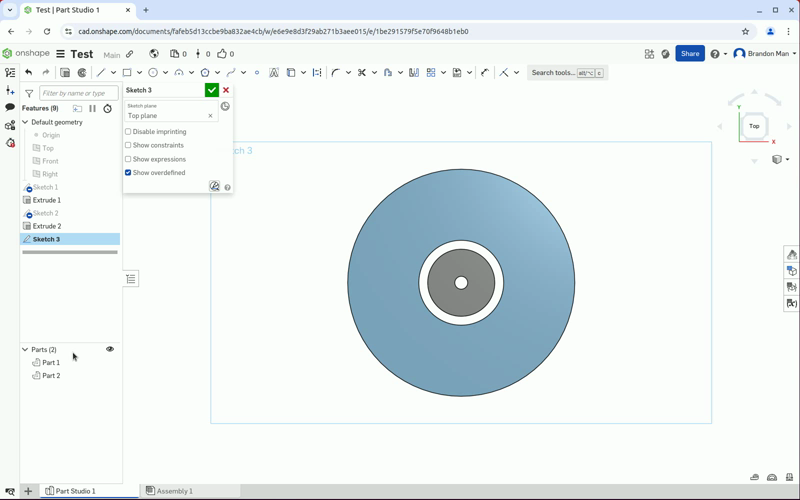
key(y)
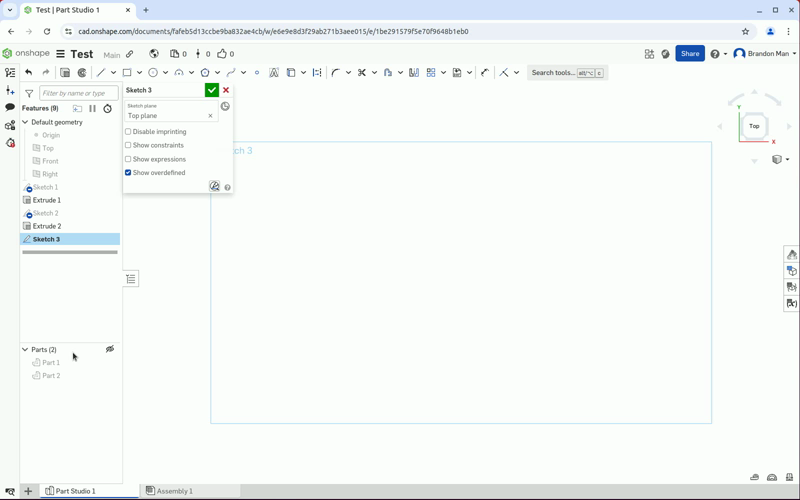
key(c)
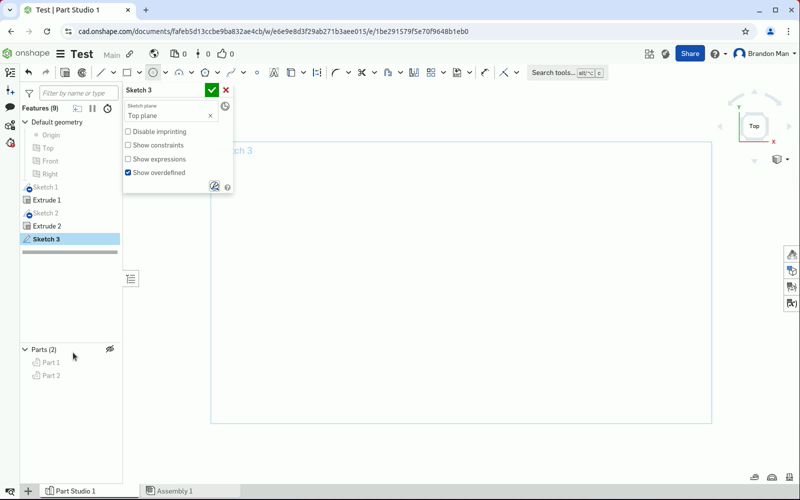
key_down(shift)
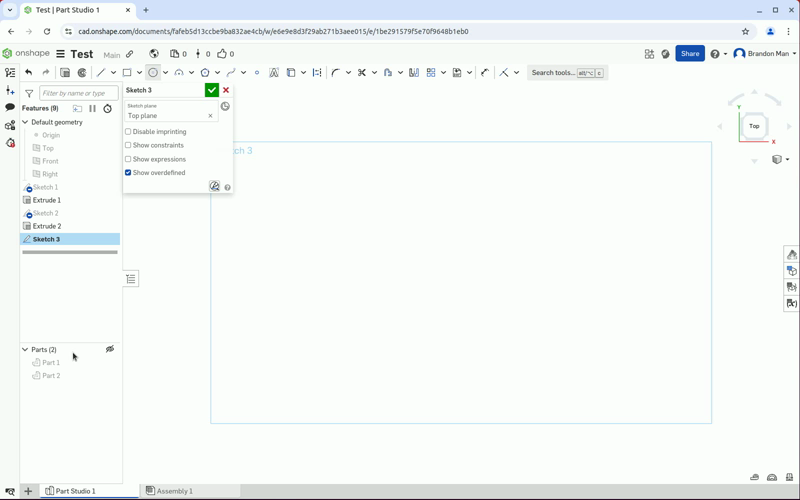
mouse_move(461, 282)
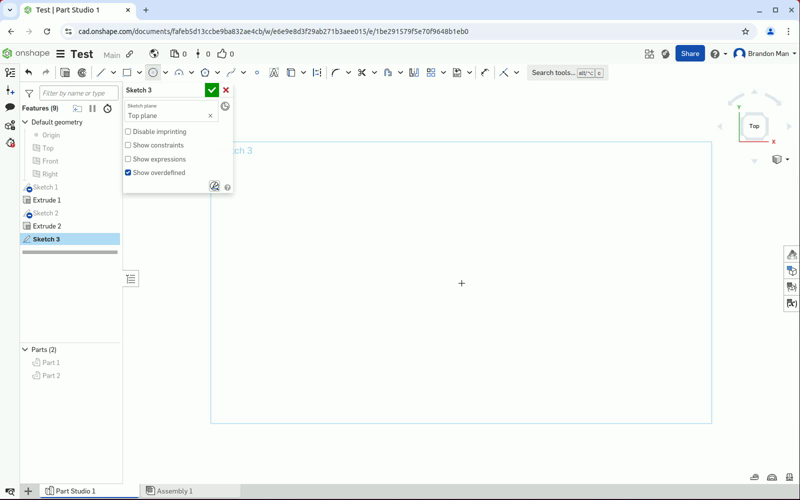
click(461, 282)
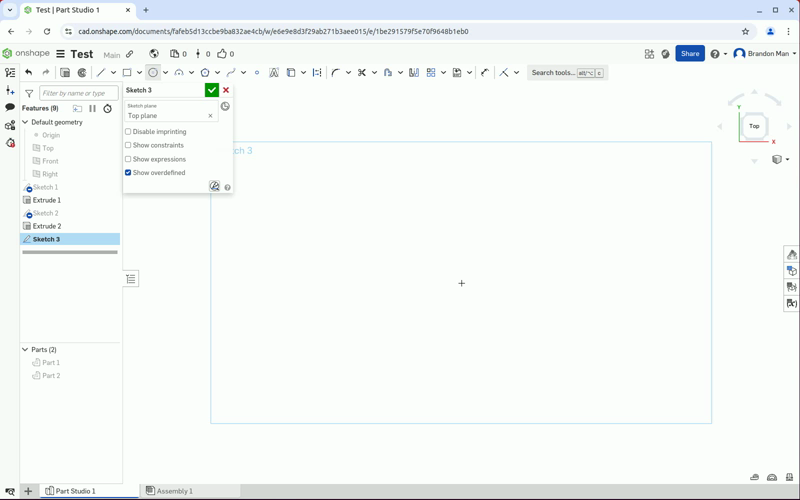
key_up(shift)
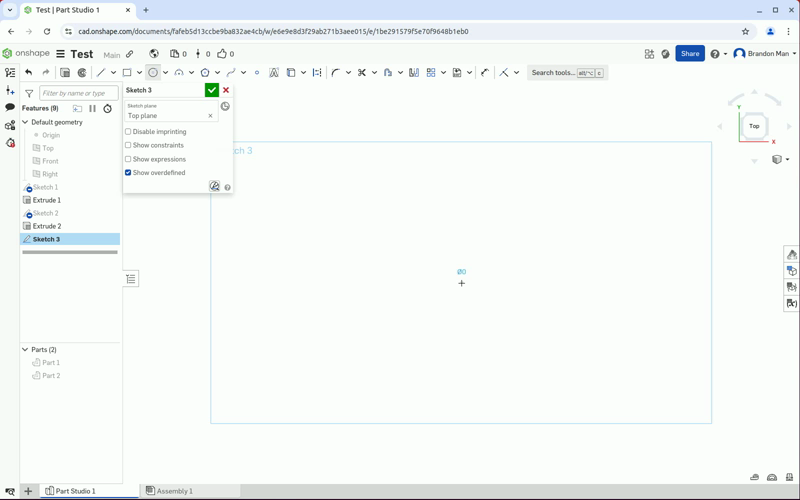
mouse_move(504, 282)
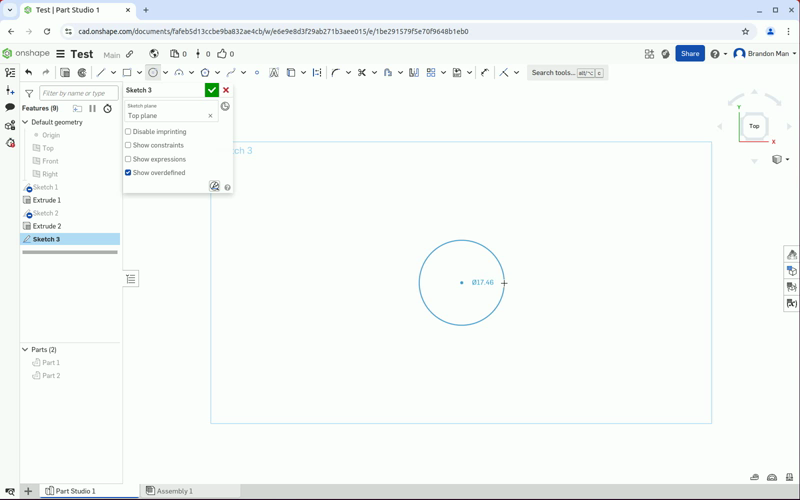
click(504, 282)
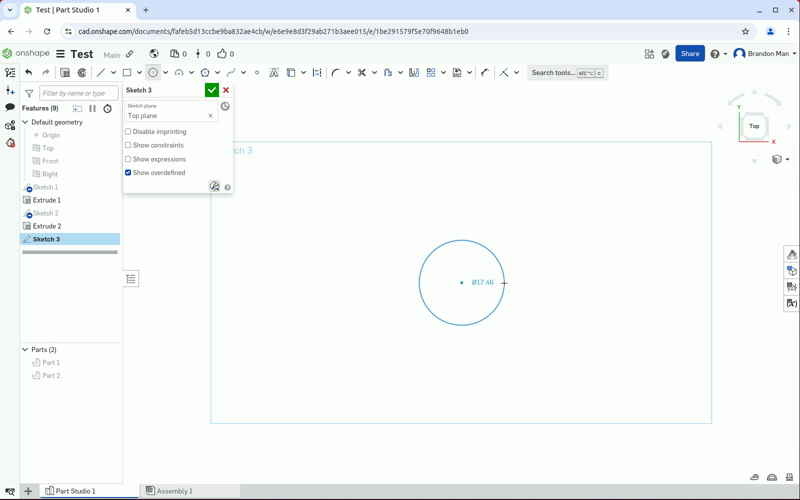
key(esc)
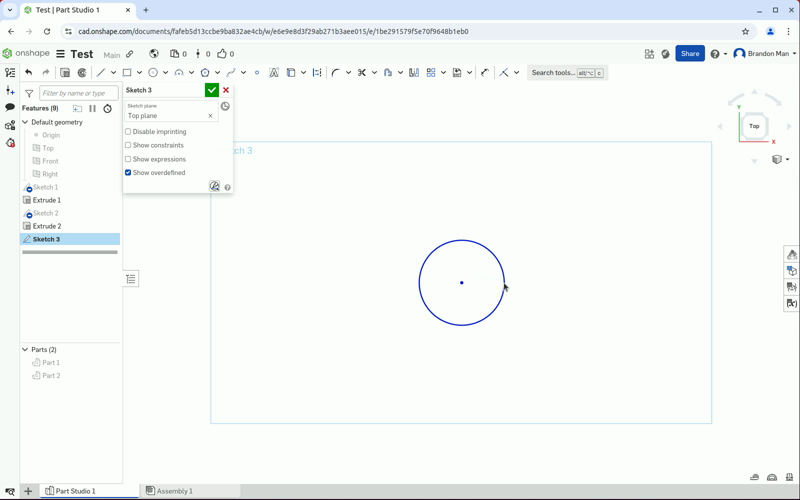
key(c)
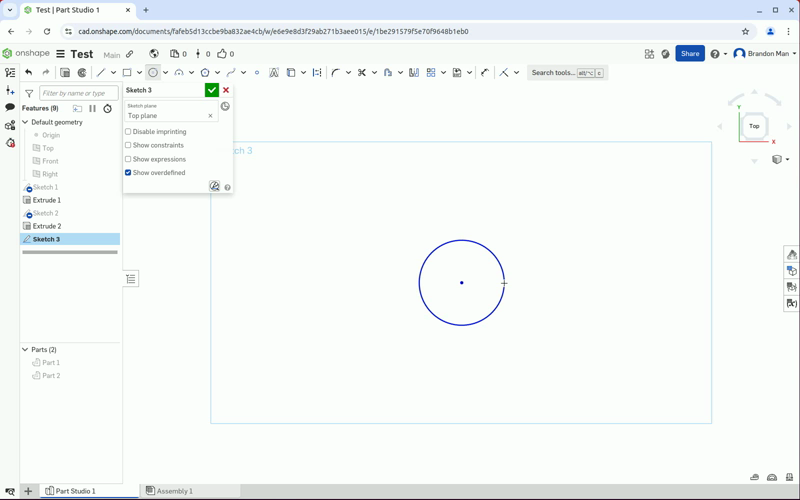
key_down(shift)
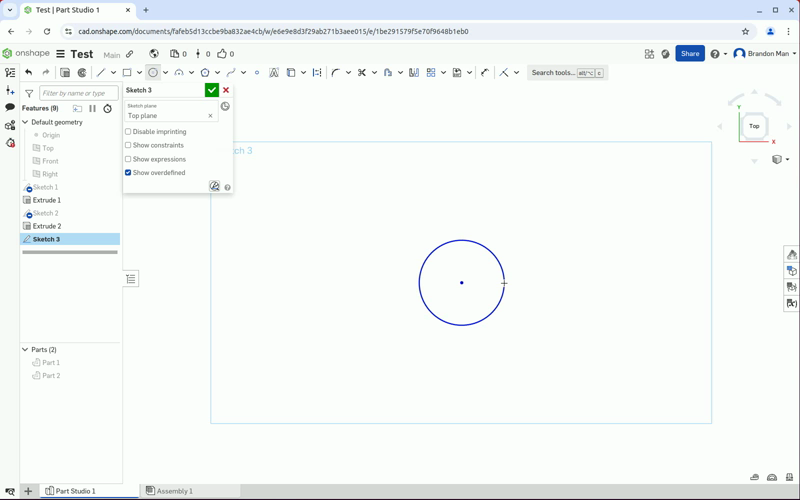
mouse_move(461, 282)
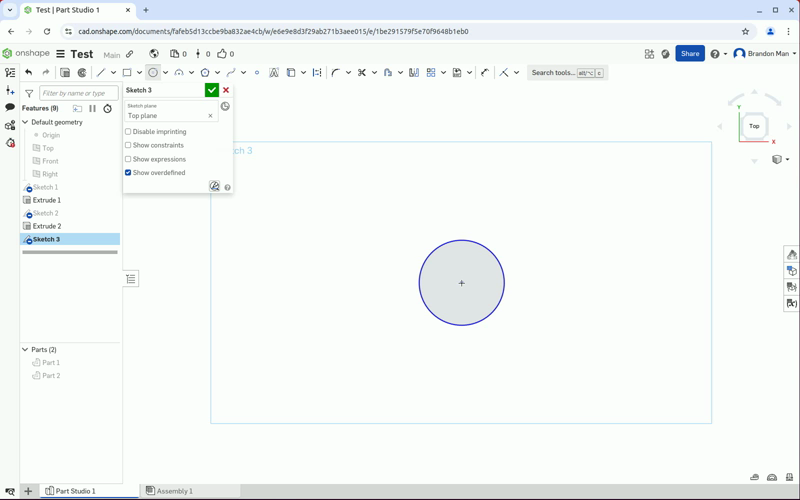
click(461, 282)
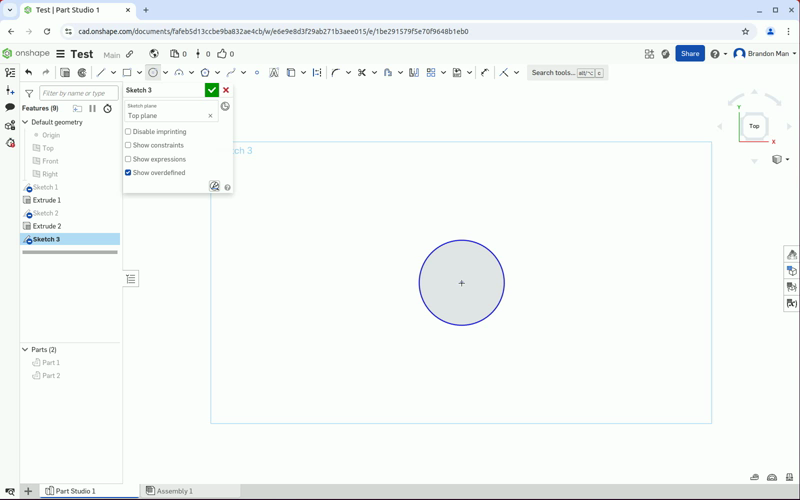
key_up(shift)
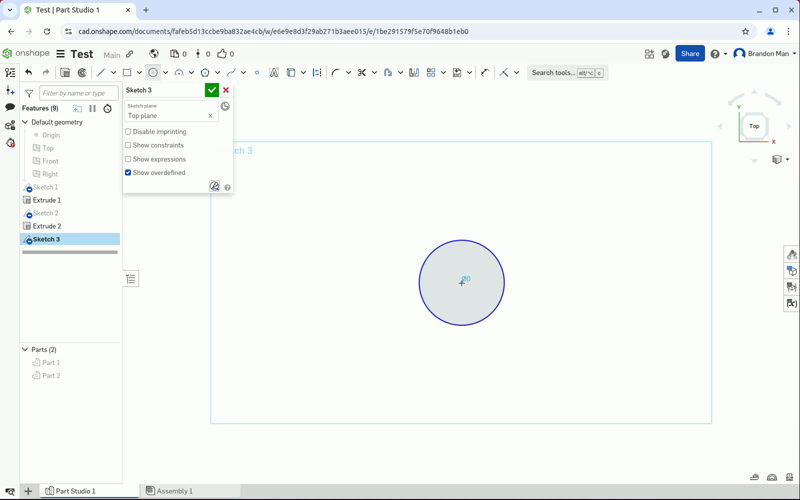
mouse_move(495, 282)
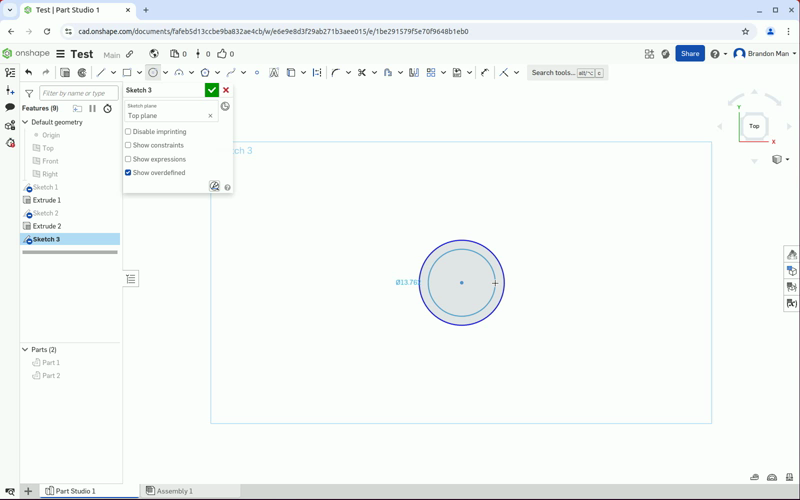
click(495, 282)
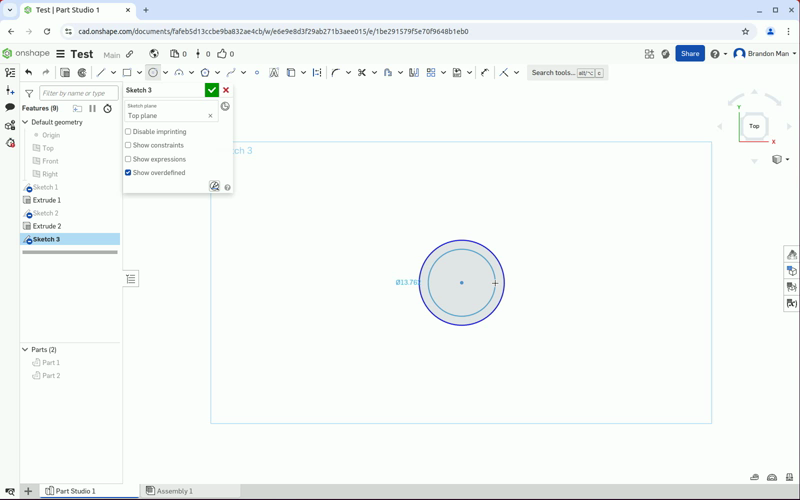
key(esc)
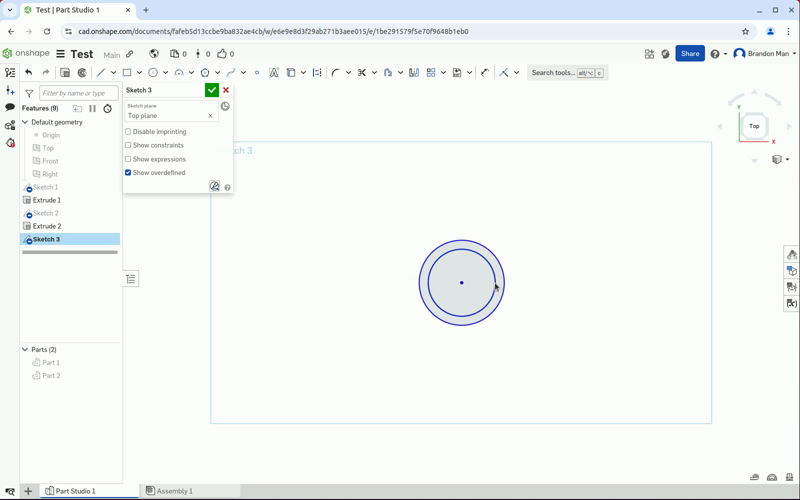
mouse_move(449, 249)
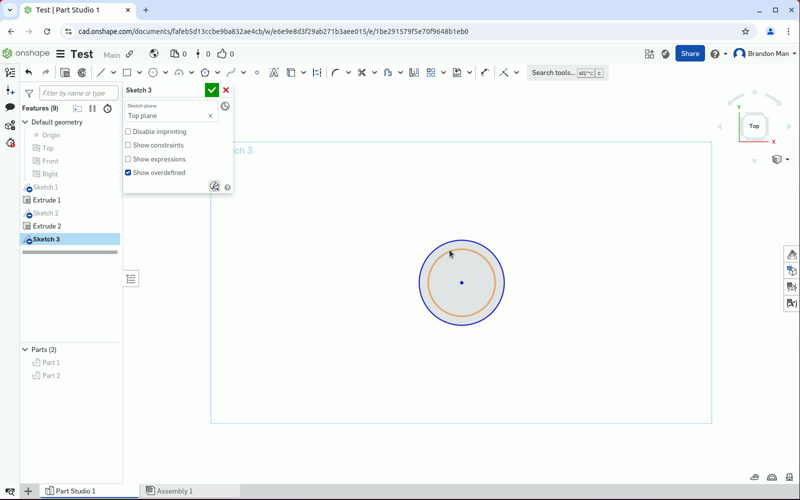
click(449, 249)
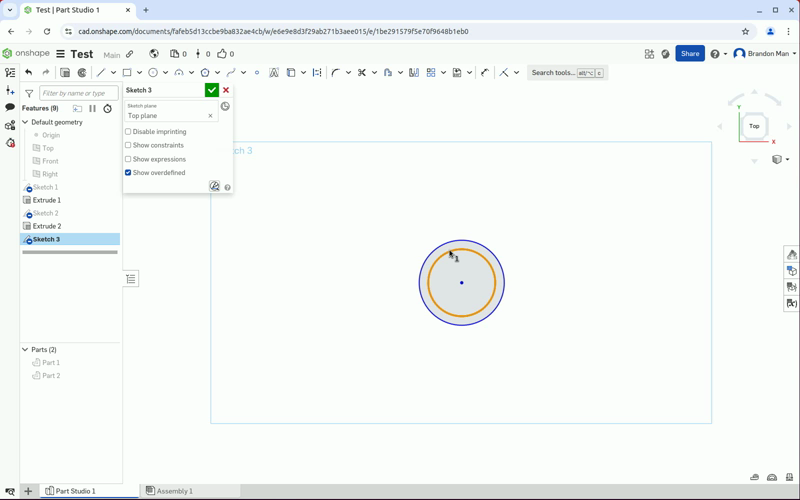
mouse_move(73, 352)
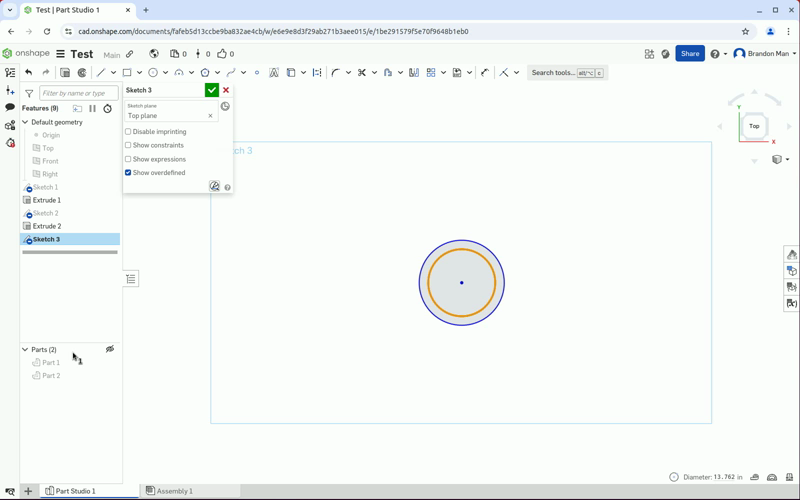
key(shift+y)
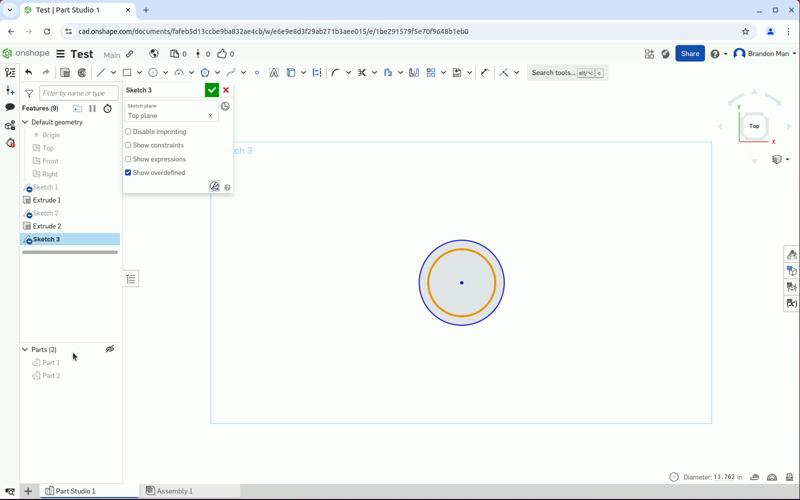
key(shift+e)
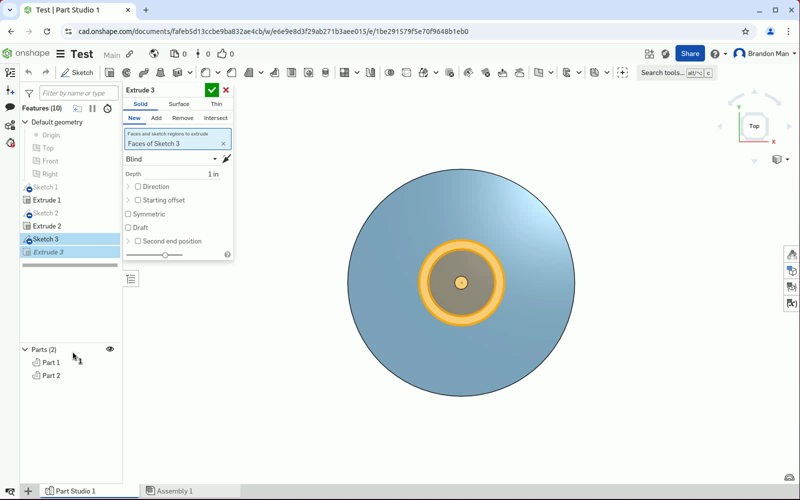
mouse_move(143, 106)
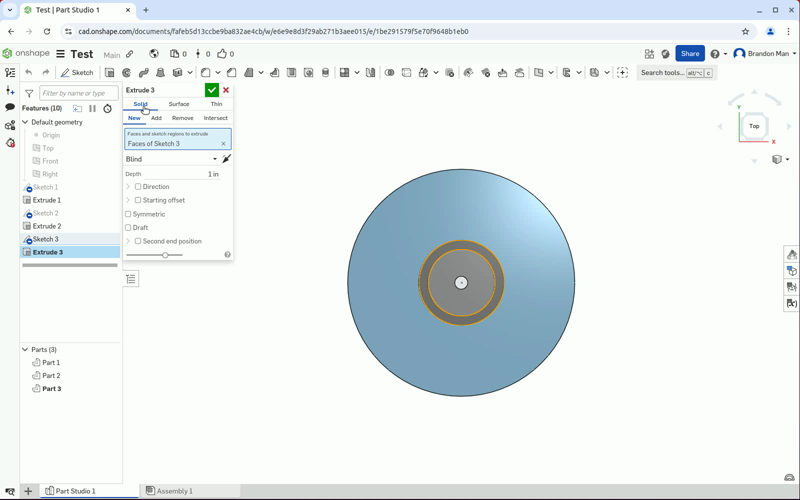
click(143, 106)
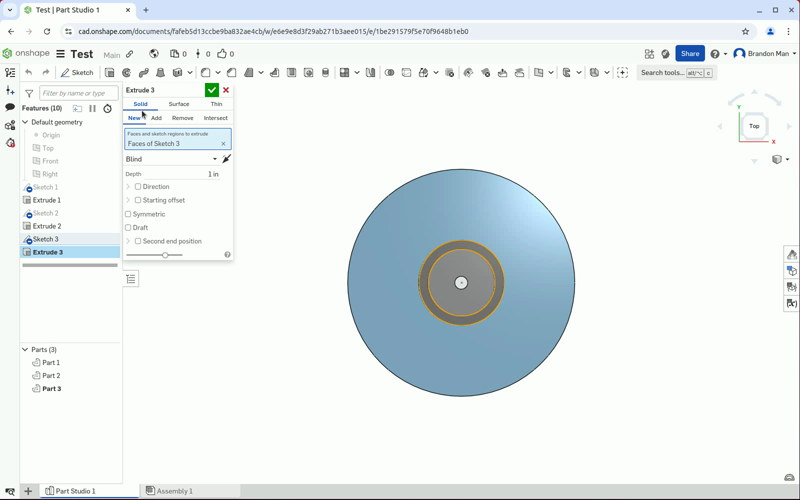
mouse_move(137, 120)
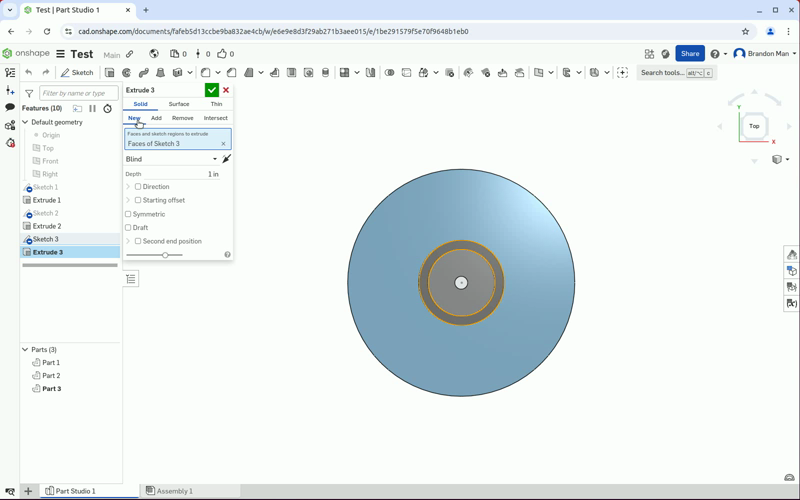
click(137, 120)
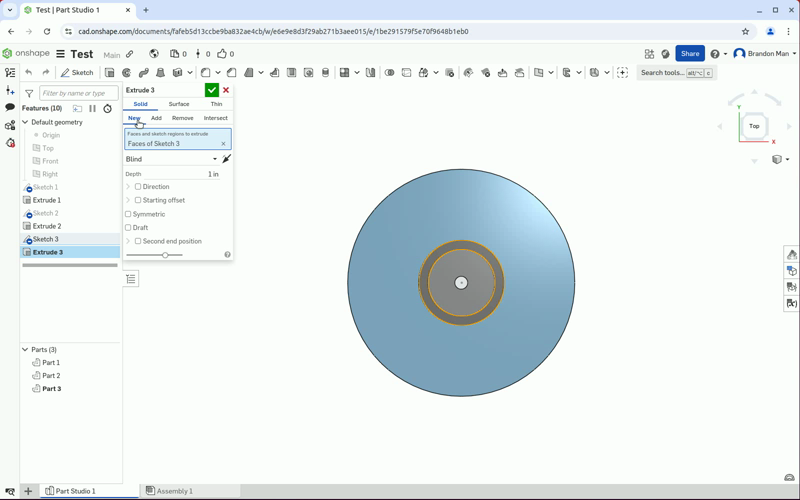
key(tab, 4)
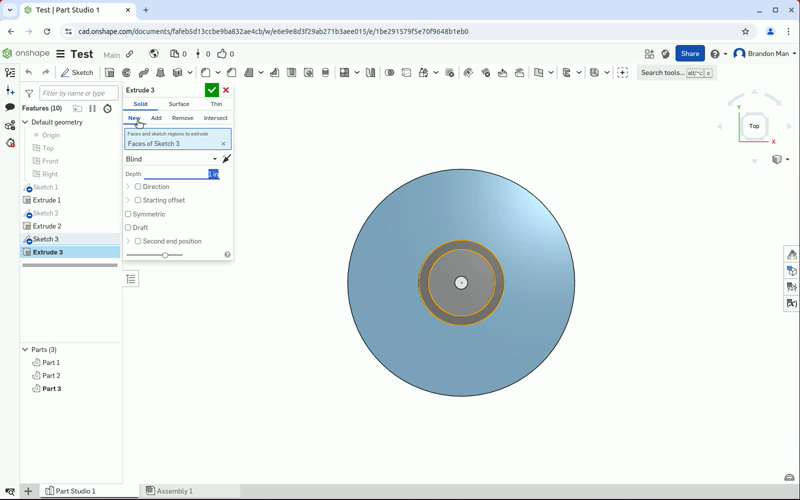
text(1.685)
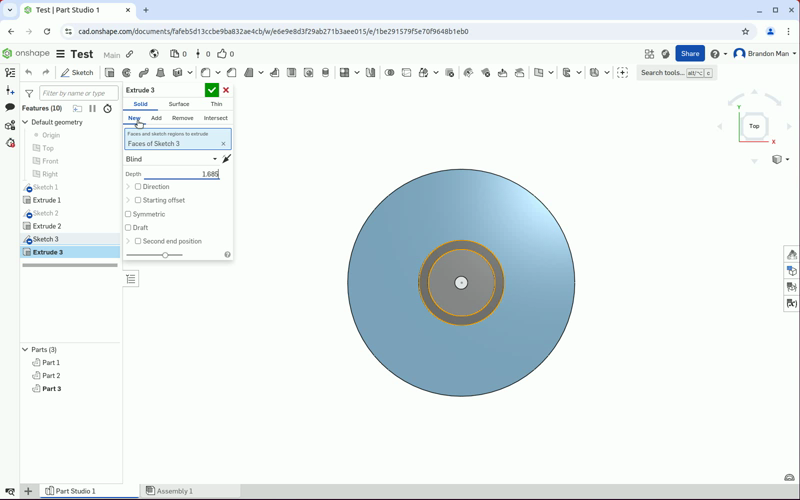
key(enter)
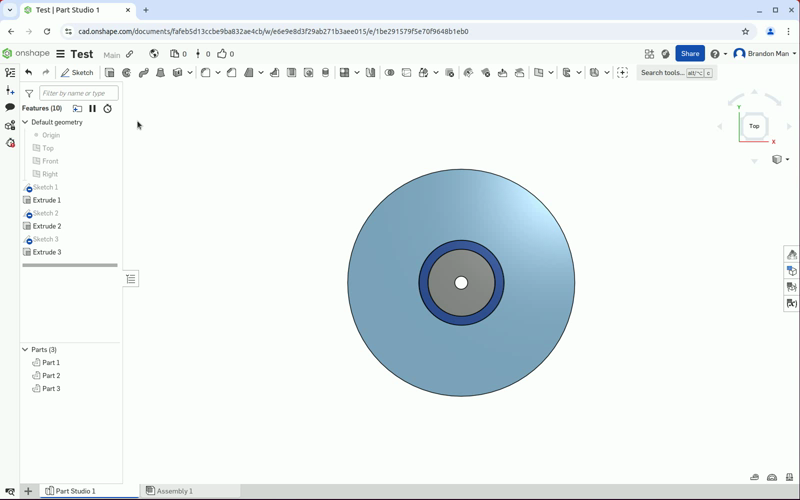
key(shift+h)
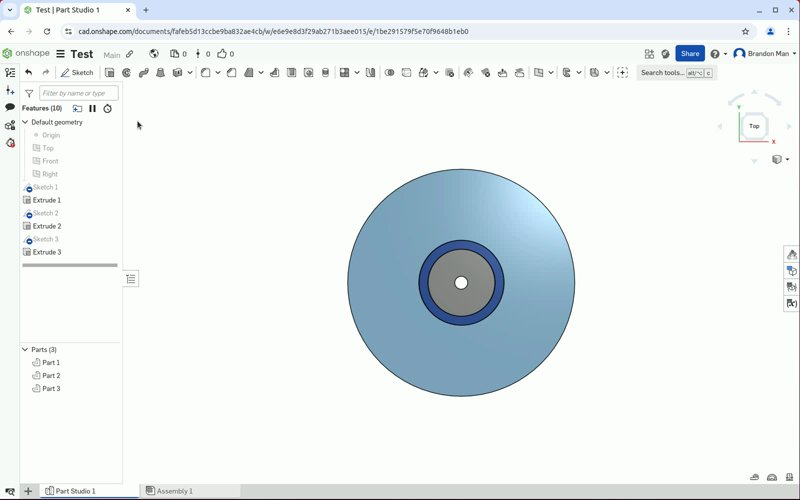
key(shift+h)
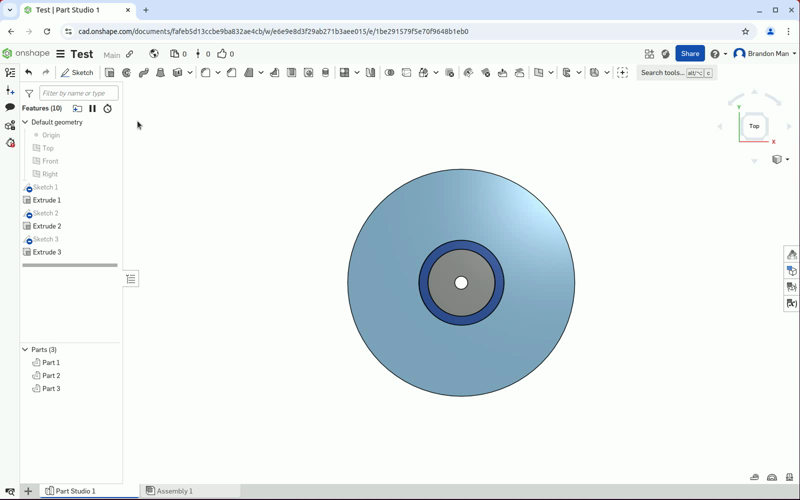
mouse_move(73, 189)
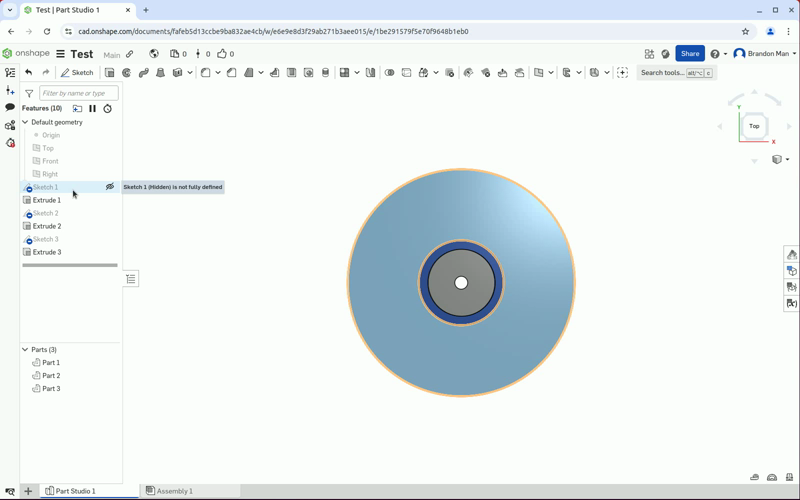
click(73, 189)
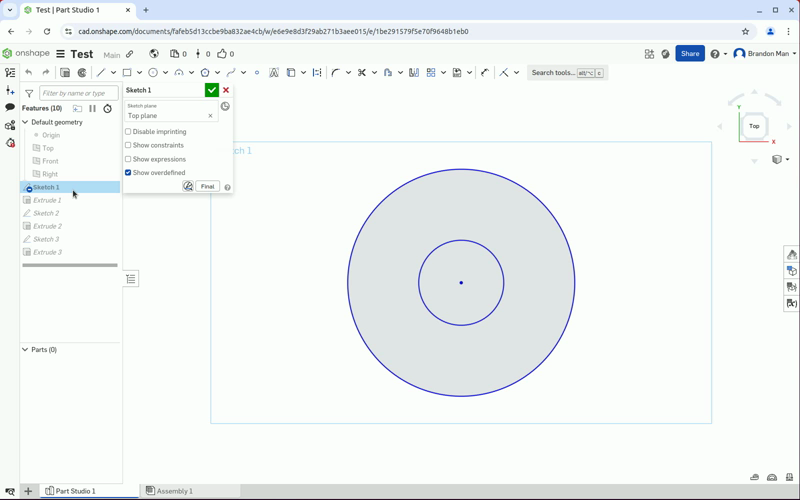
mouse_move(229, 92)
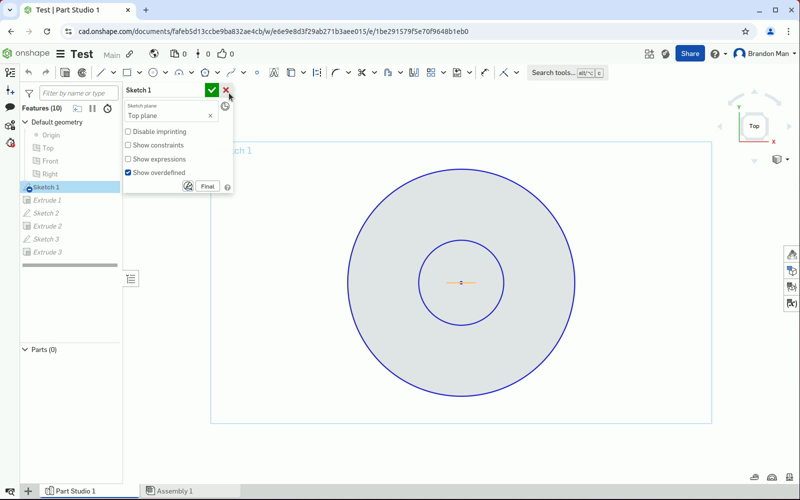
click(229, 92)
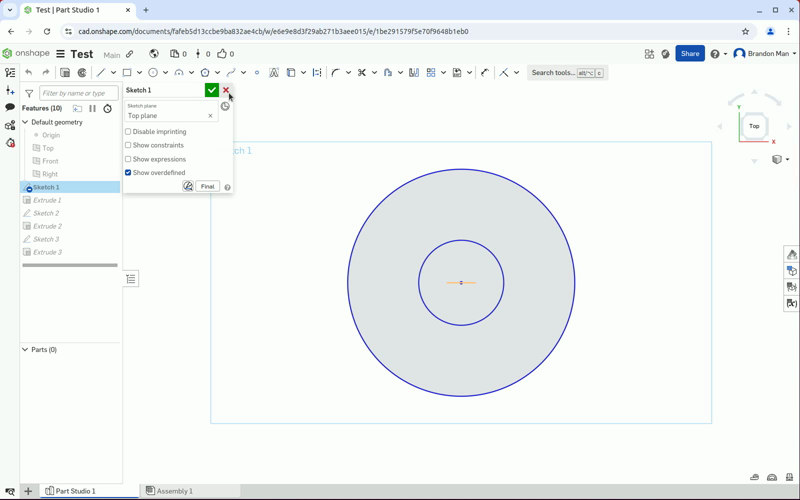
key(shift+s)
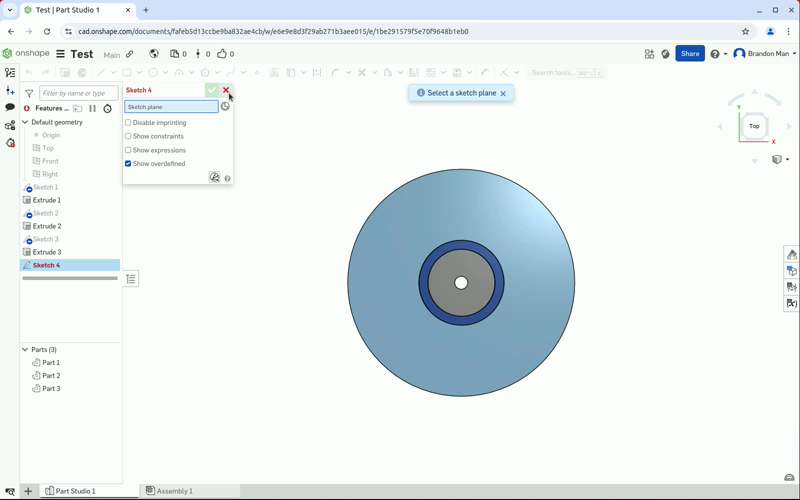
mouse_move(73, 150)
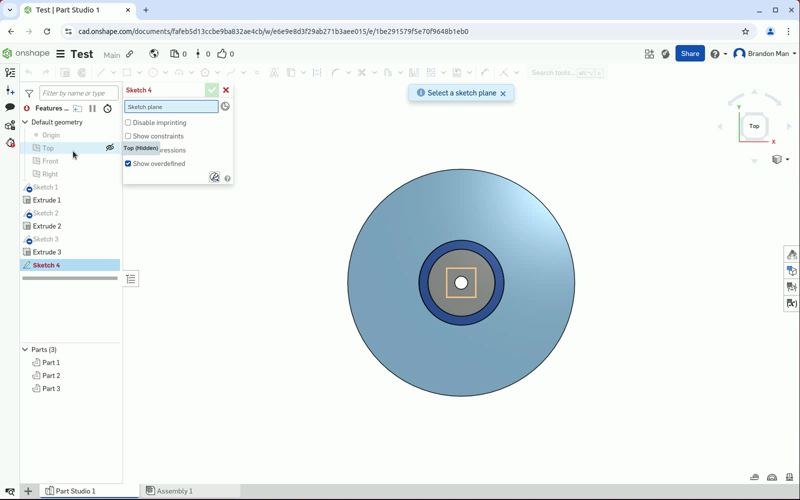
click(73, 150)
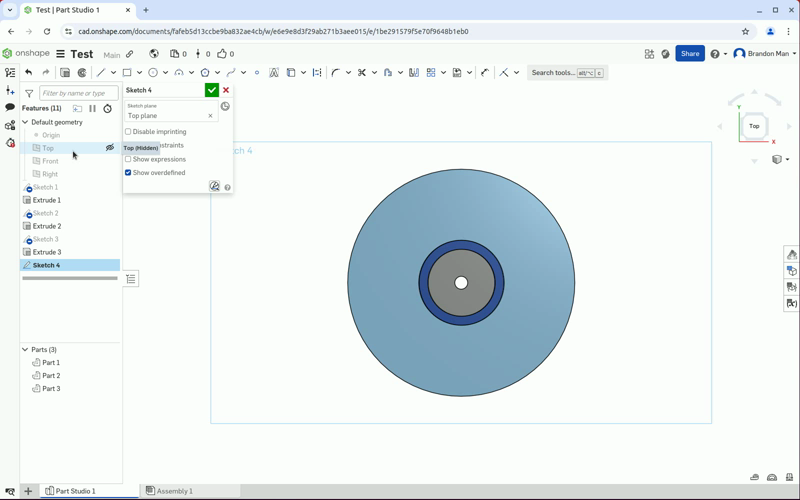
mouse_move(73, 352)
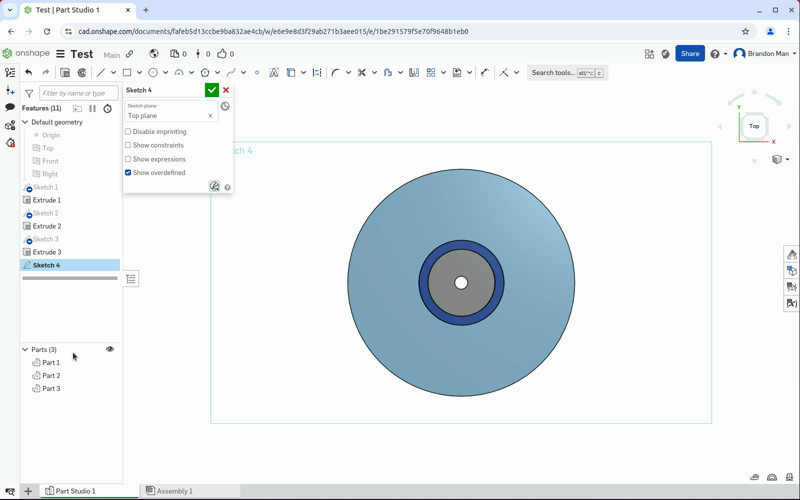
key(y)
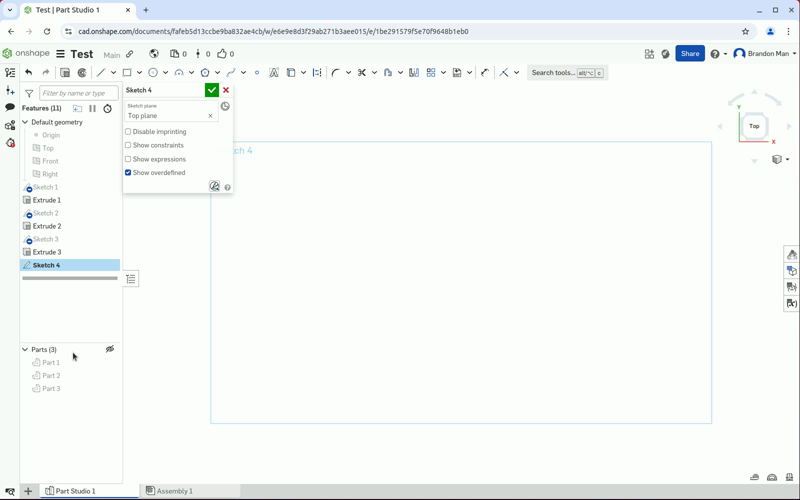
key(c)
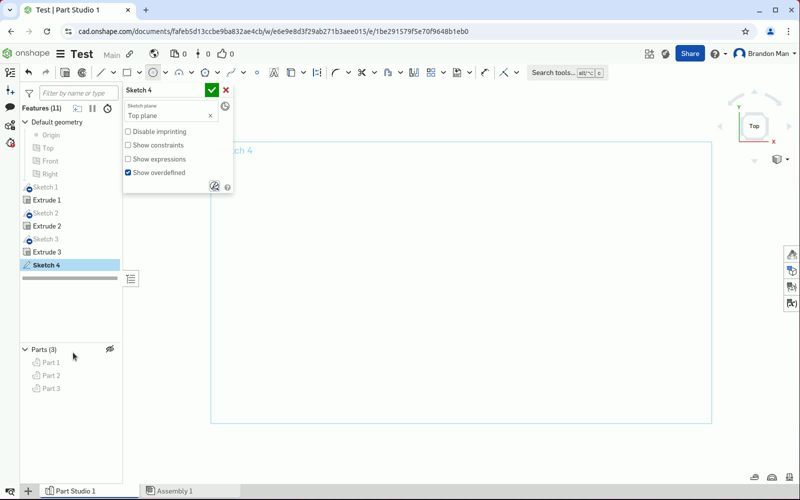
key_down(shift)
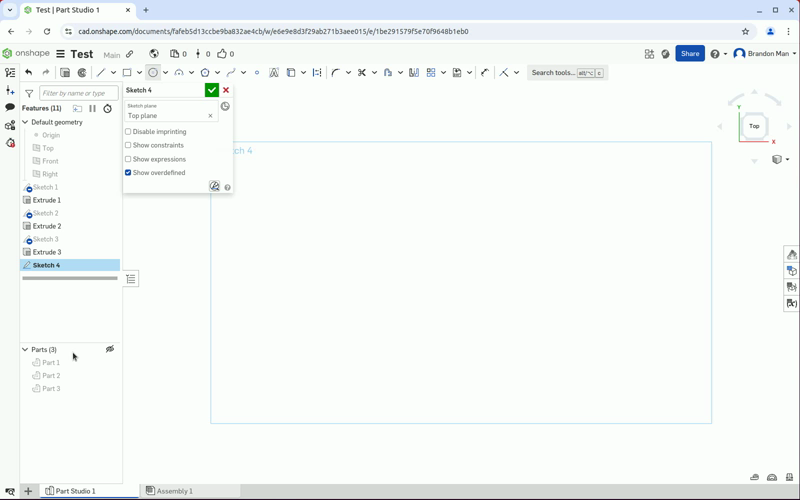
mouse_move(461, 282)
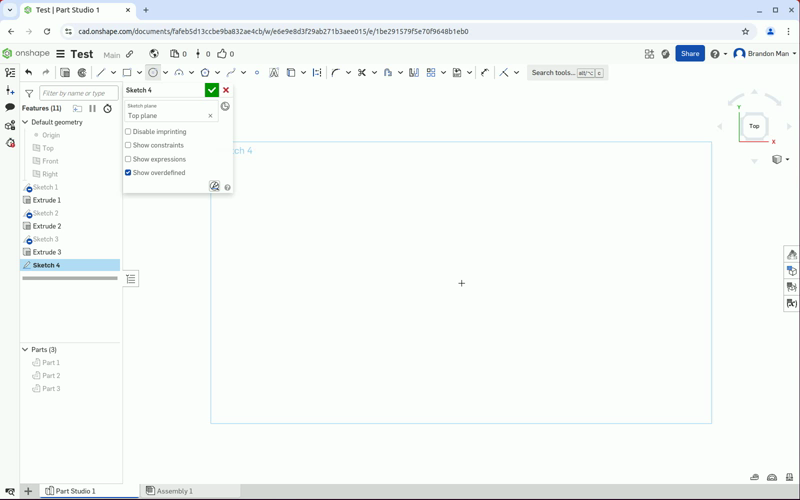
click(461, 282)
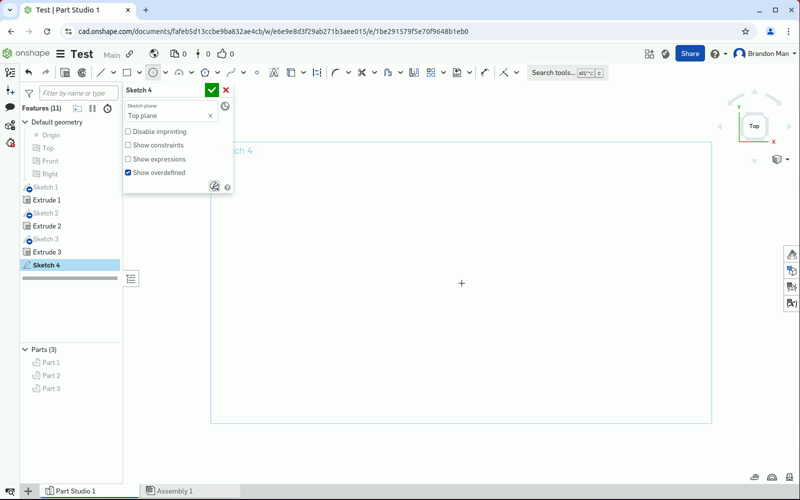
key_up(shift)
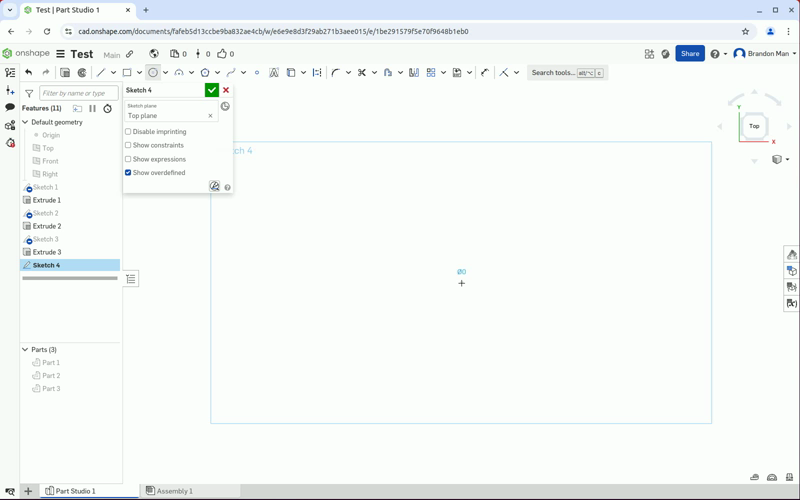
mouse_move(504, 282)
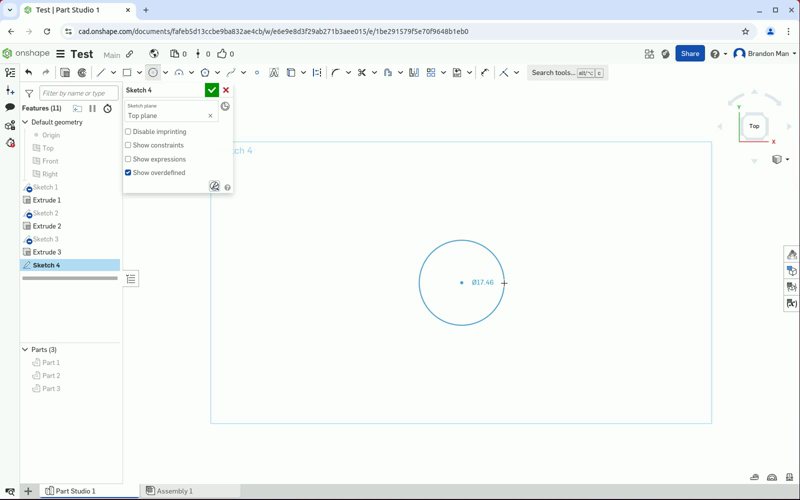
click(504, 282)
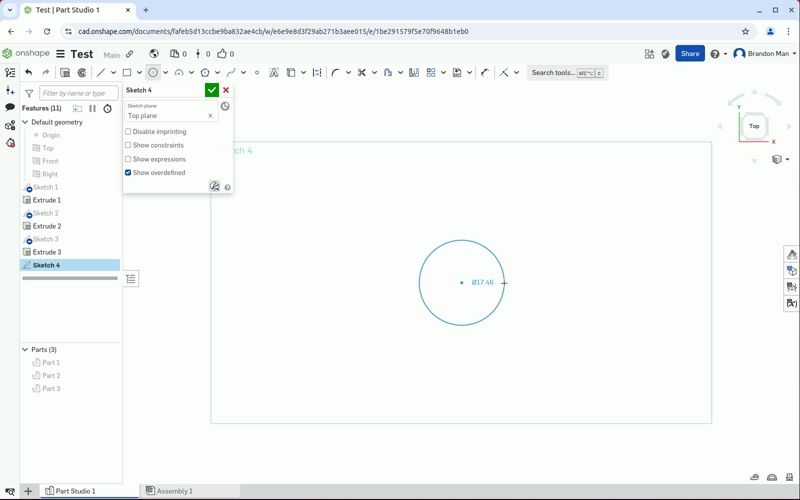
key(esc)
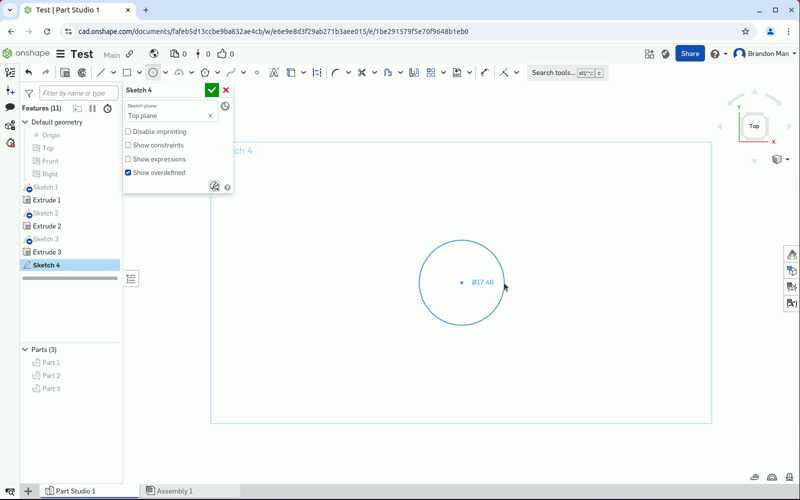
key(c)
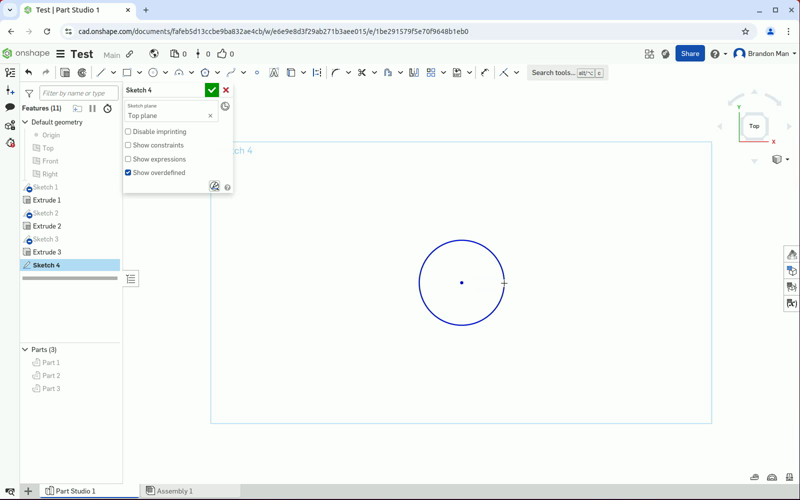
key_down(shift)
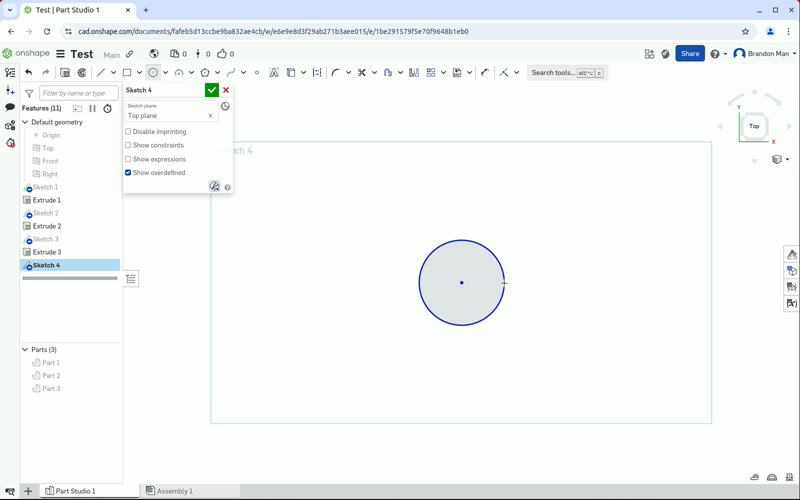
mouse_move(461, 282)
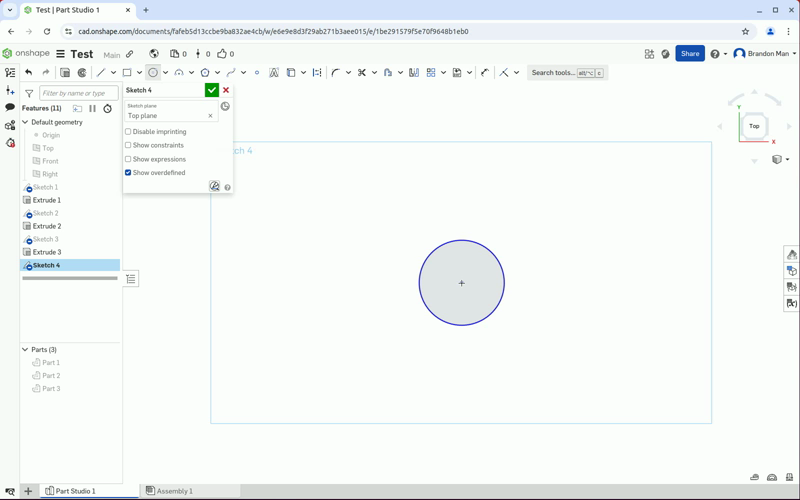
click(461, 282)
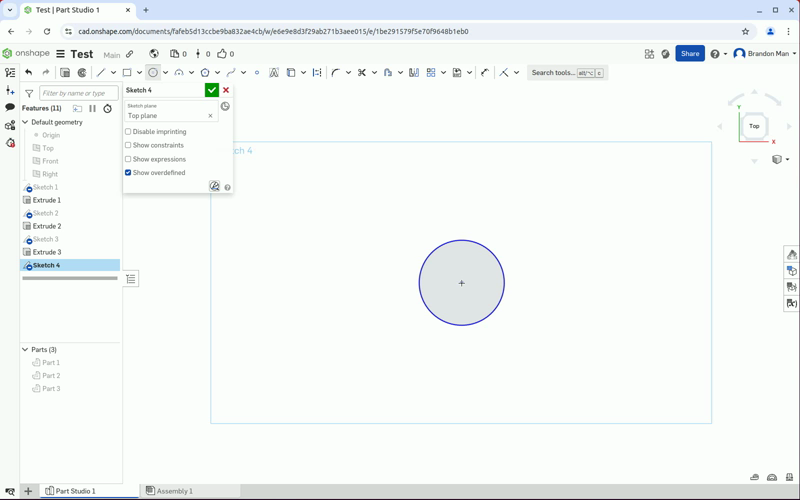
key_up(shift)
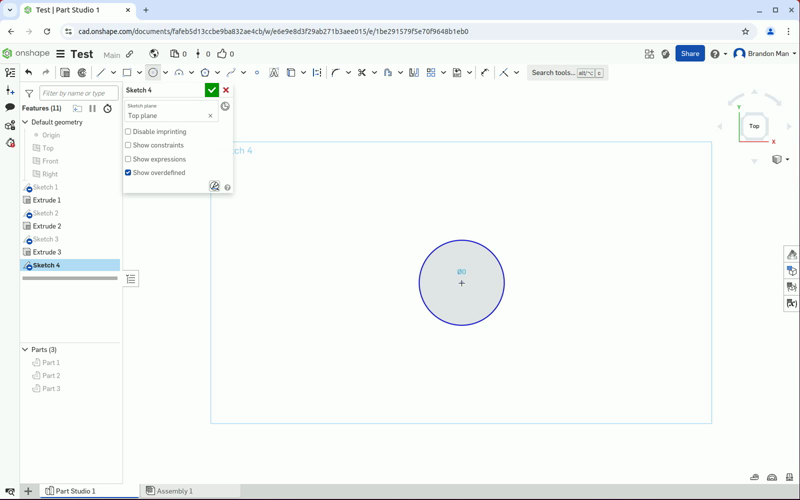
mouse_move(495, 282)
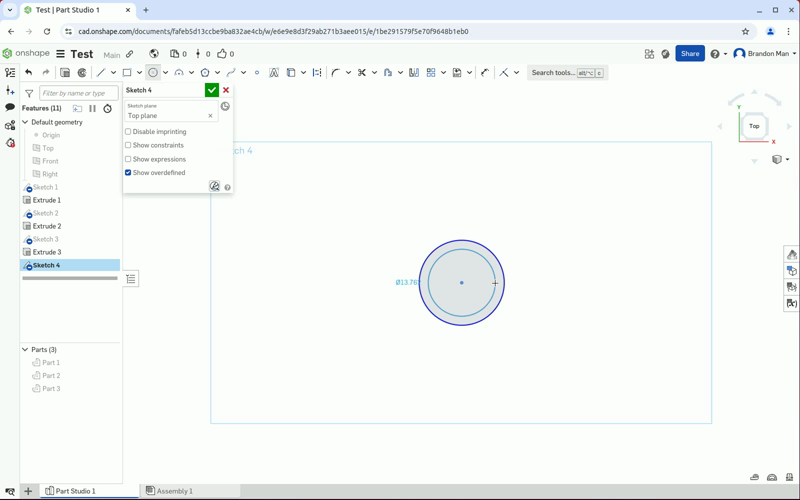
click(495, 282)
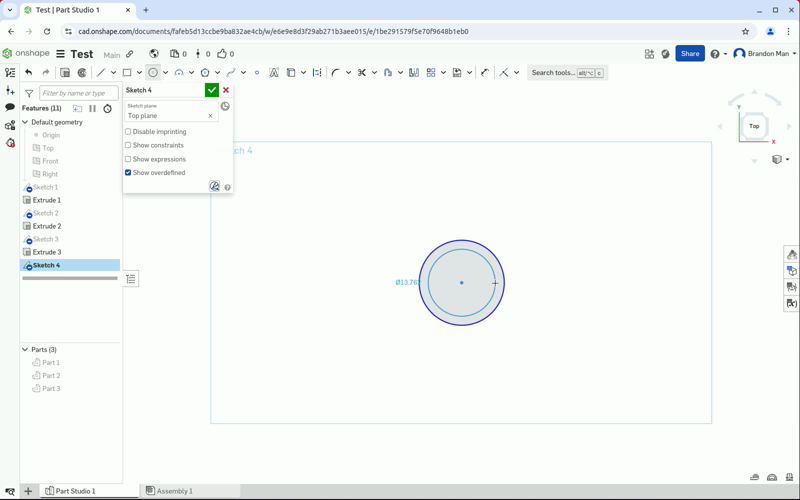
key(esc)
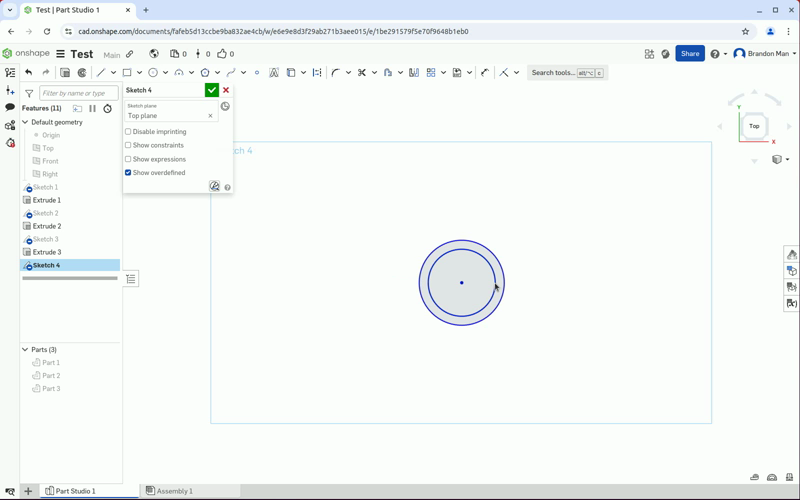
mouse_move(482, 317)
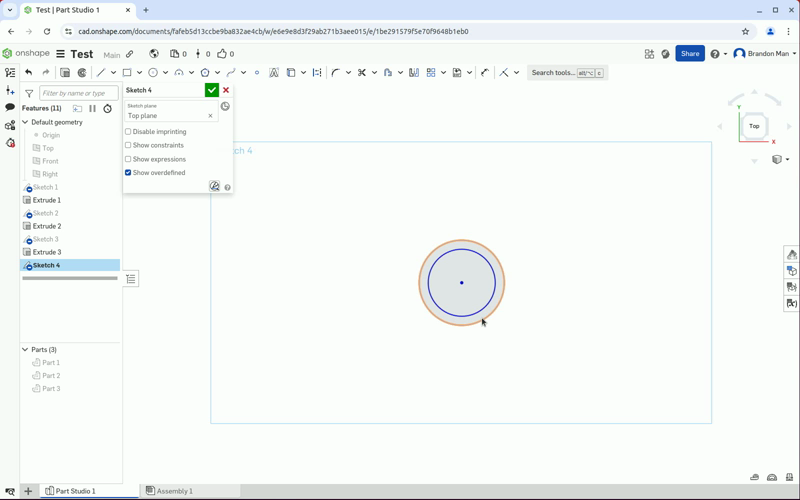
click(482, 317)
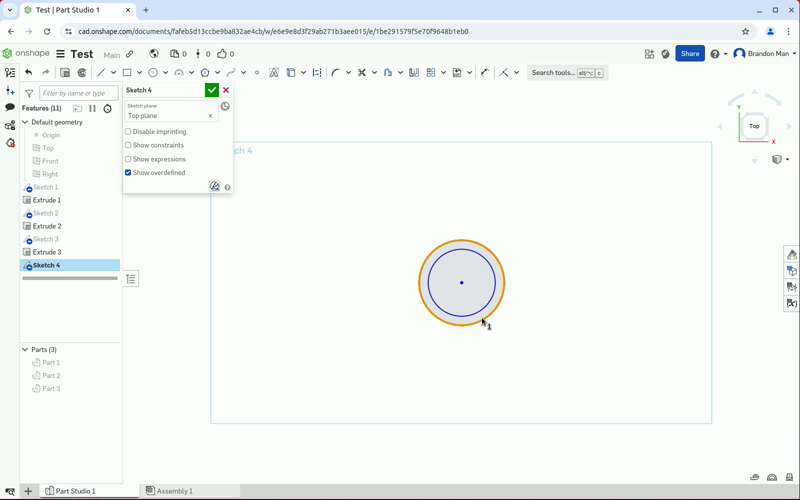
mouse_move(73, 352)
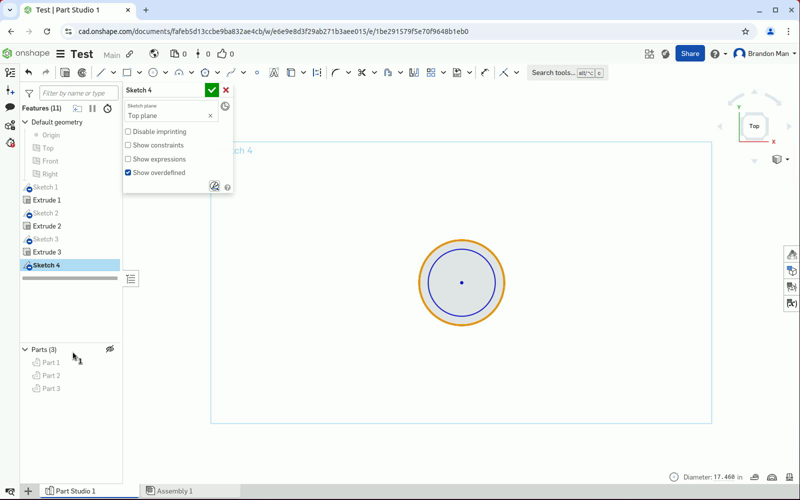
key(shift+y)
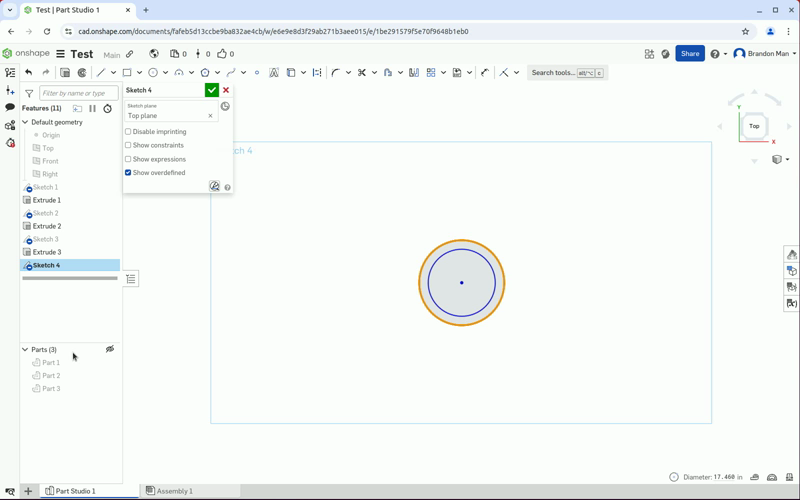
key(shift+e)
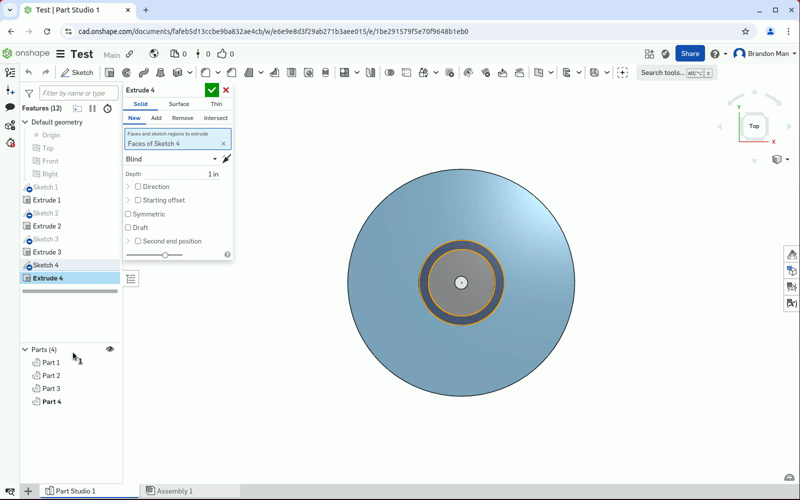
mouse_move(143, 106)
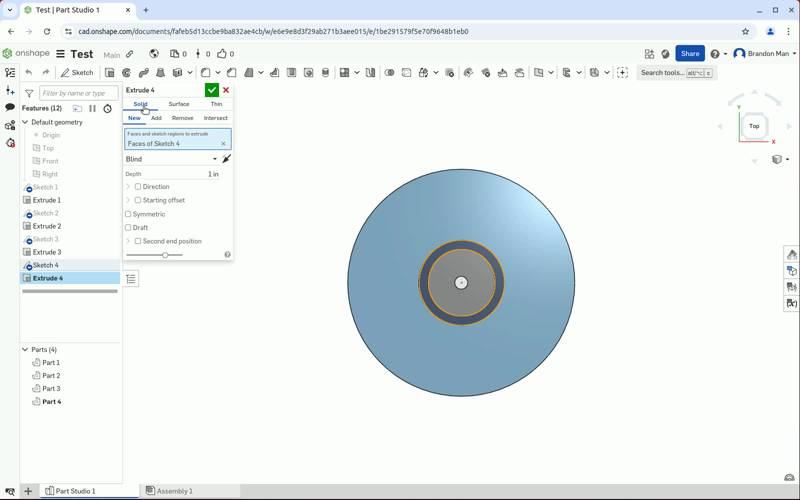
click(143, 106)
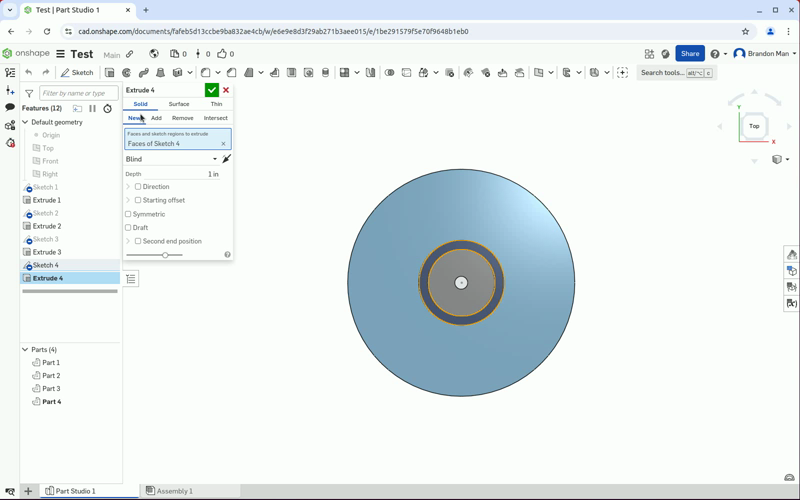
mouse_move(137, 120)
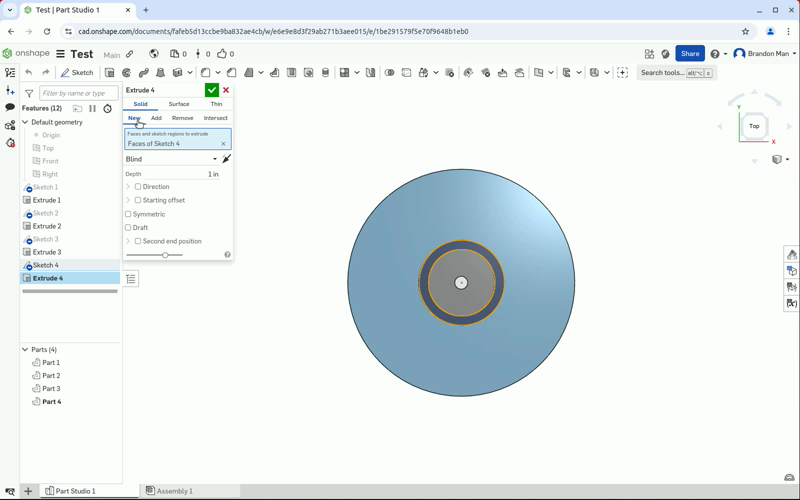
click(137, 120)
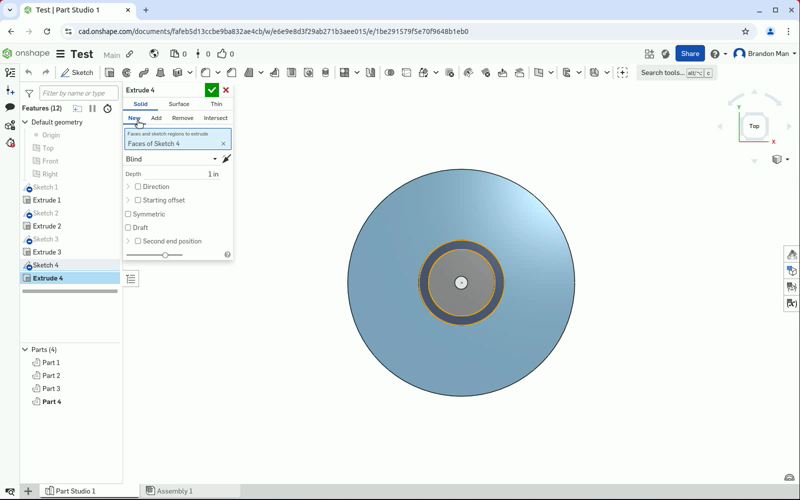
key(tab, 4)
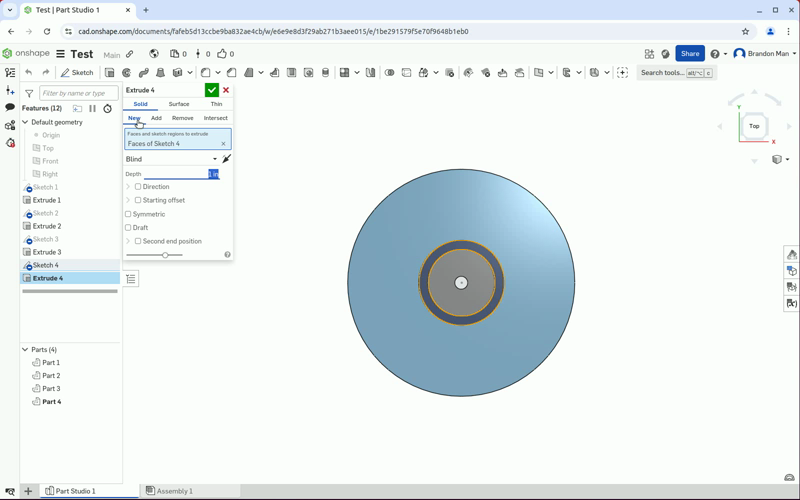
text(17.331)
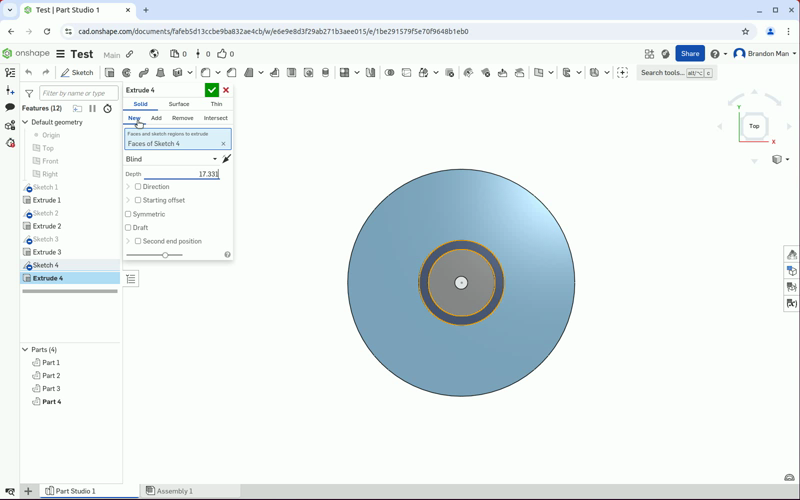
key(enter)
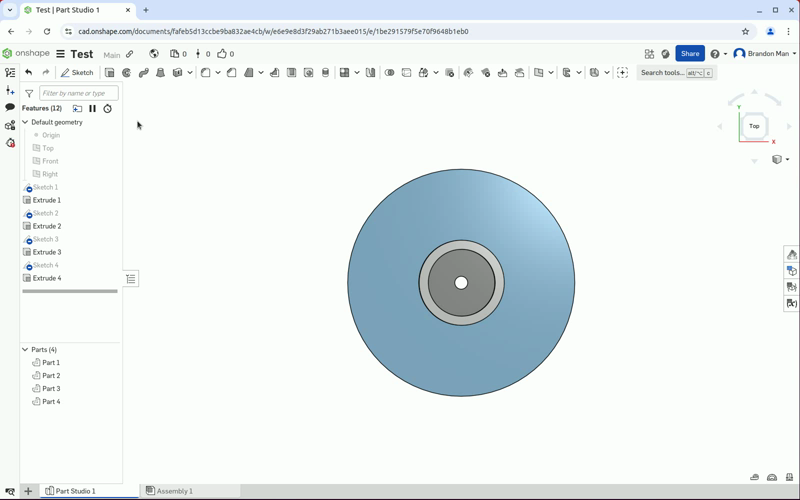
key(shift+h)
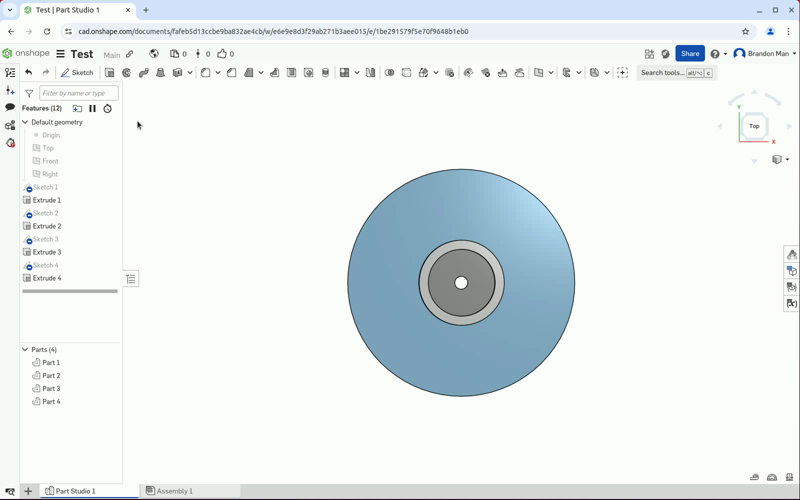
key(shift+h)
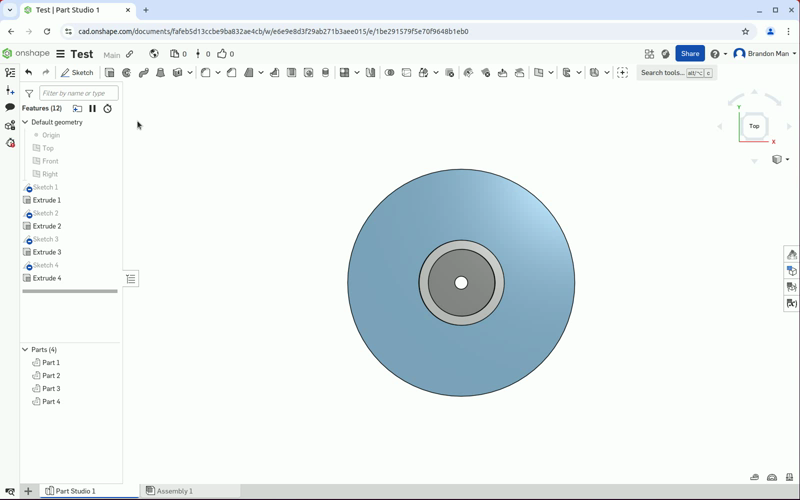
mouse_move(73, 189)
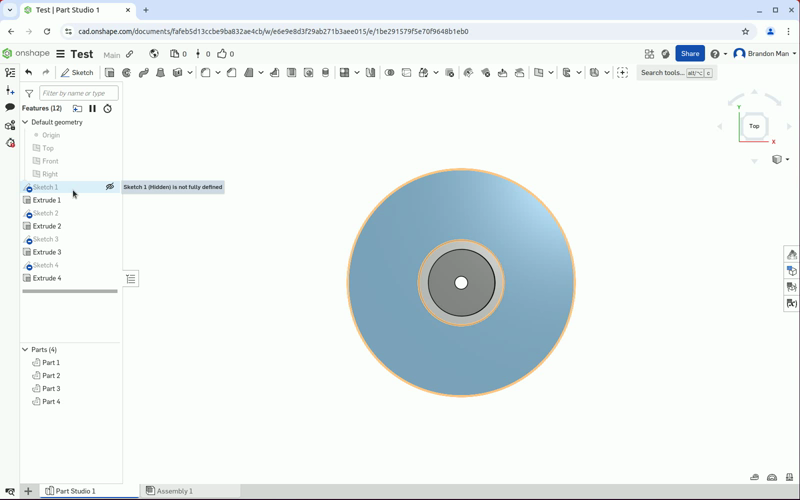
click(73, 189)
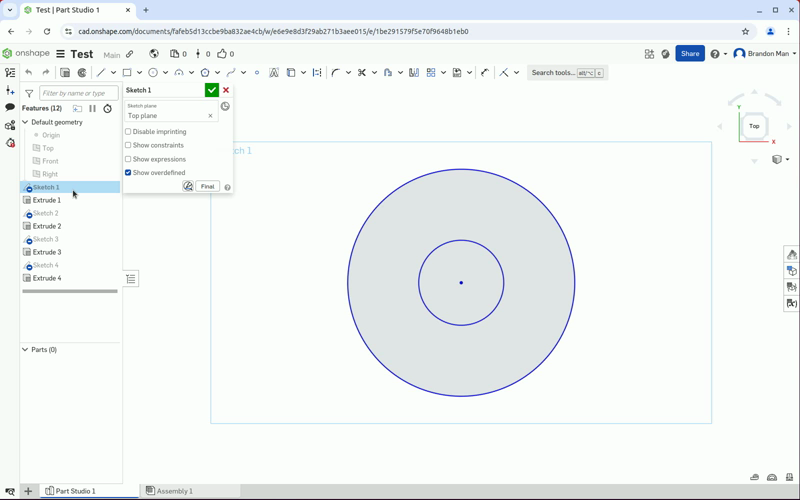
mouse_move(229, 92)
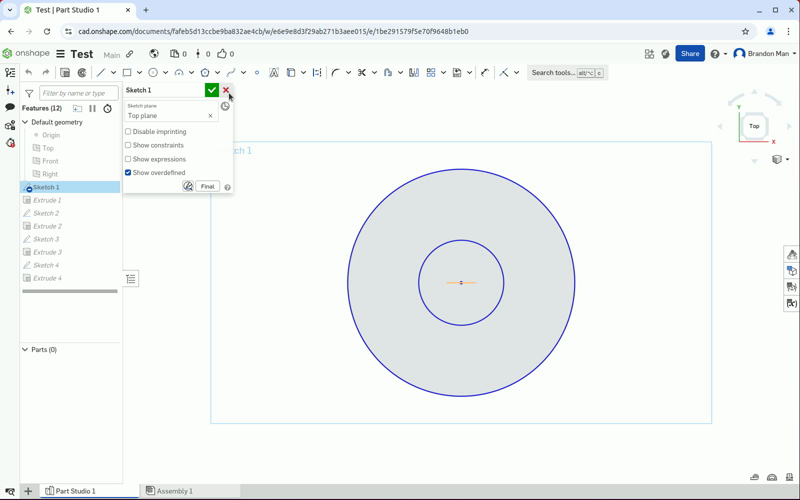
click(229, 92)
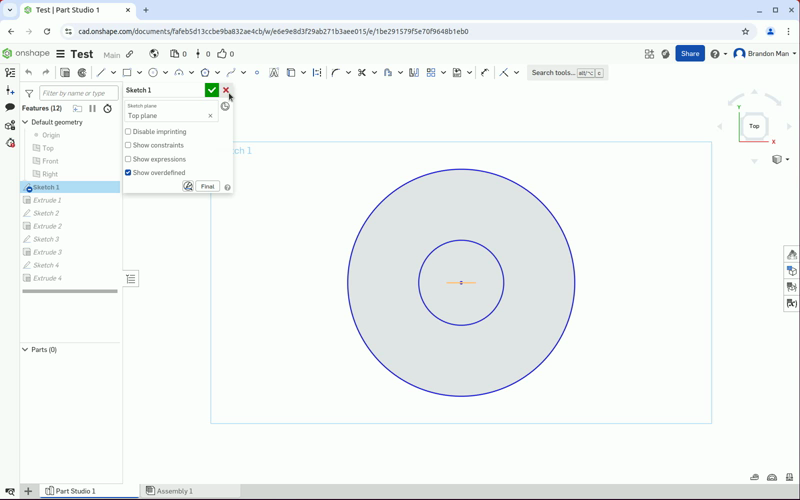
key(shift+s)
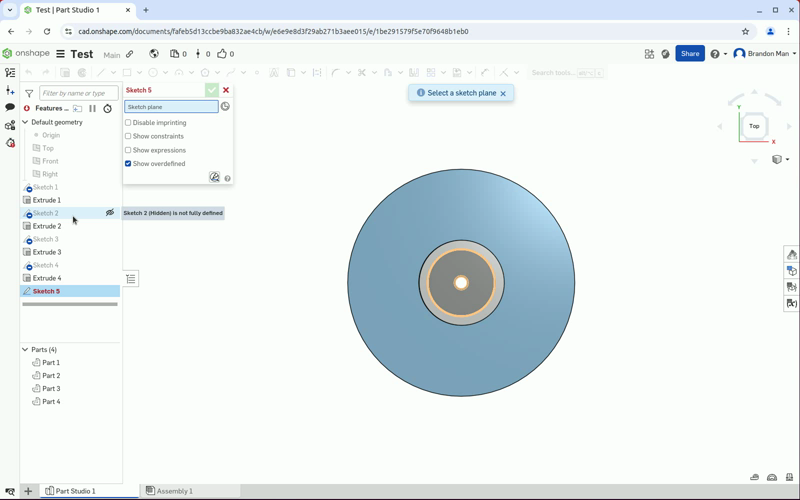
scroll(3)
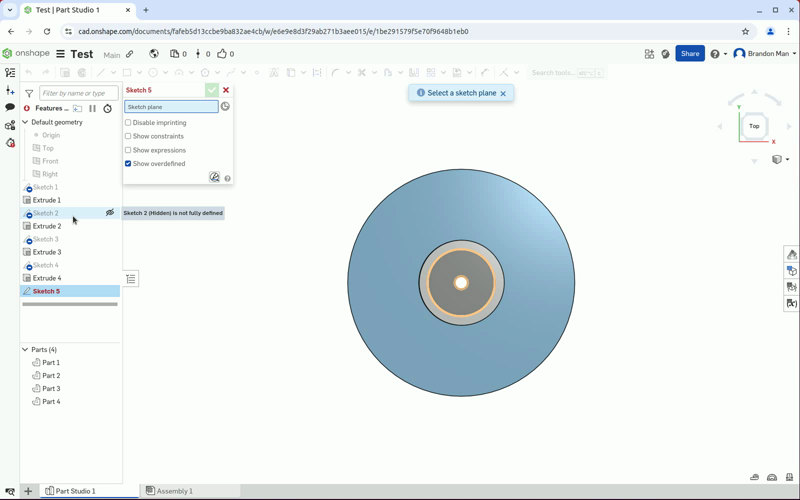
mouse_move(73, 150)
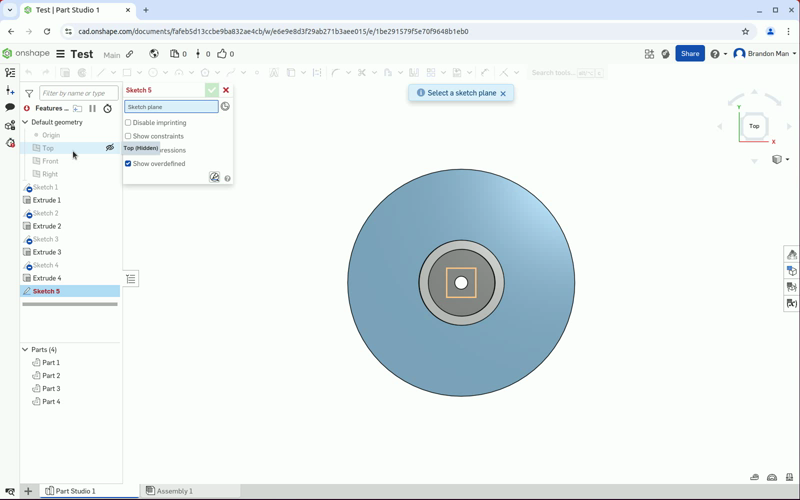
click(73, 150)
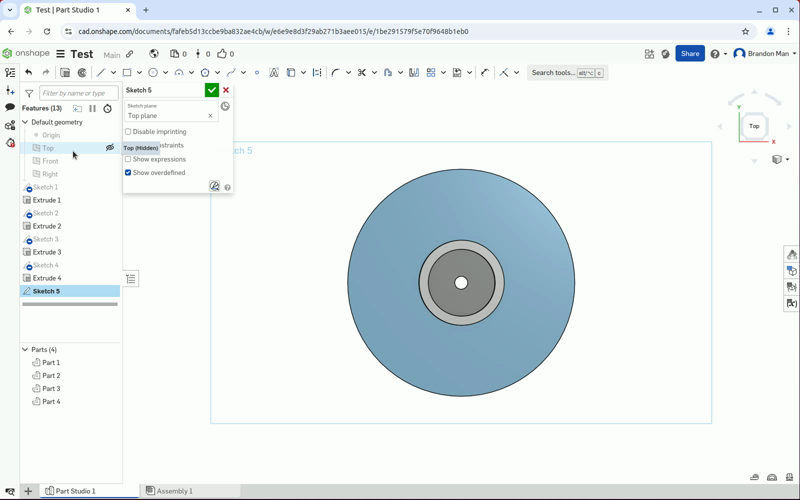
mouse_move(73, 352)
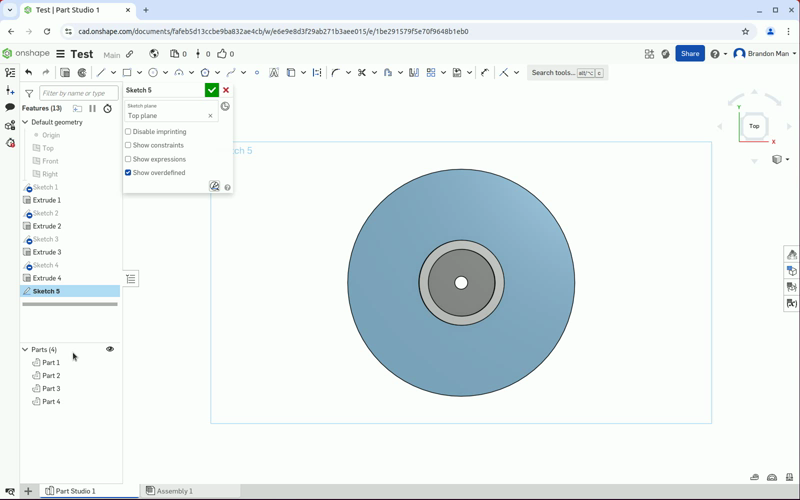
key(y)
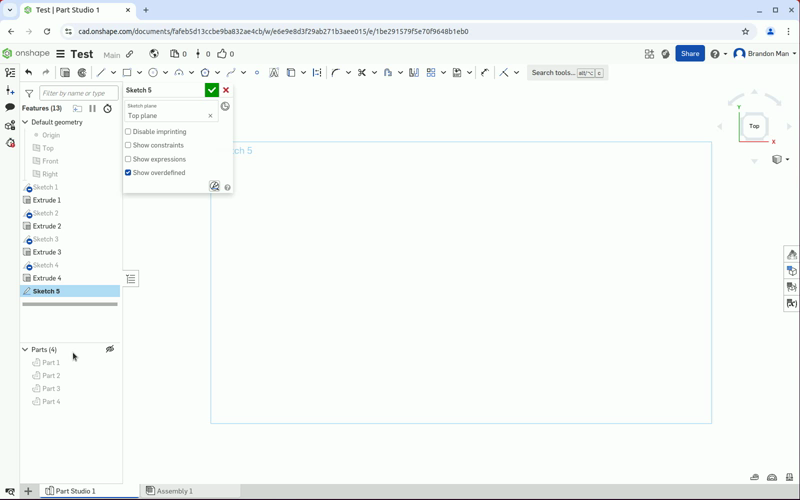
key(c)
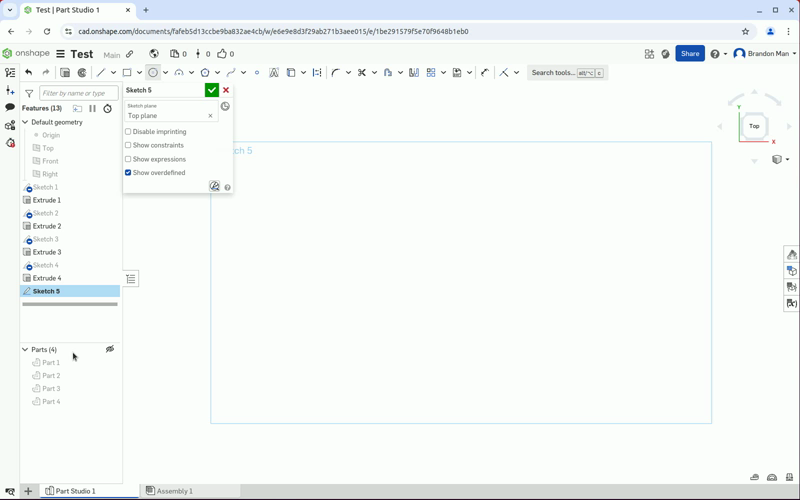
key_down(shift)
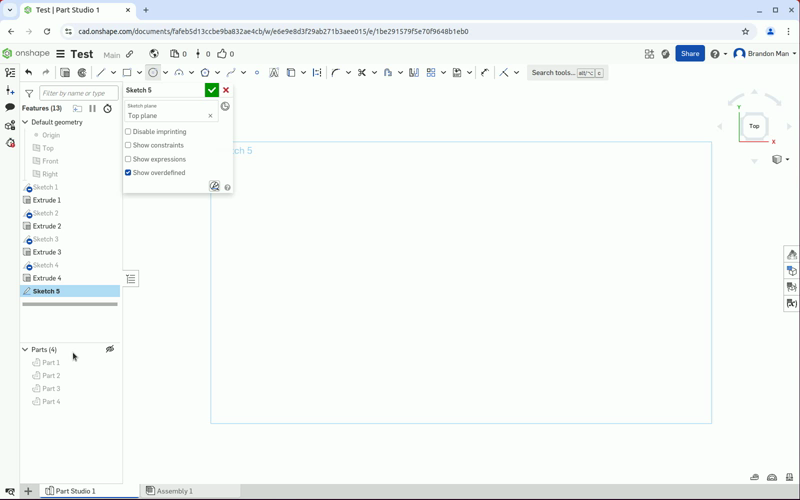
mouse_move(461, 282)
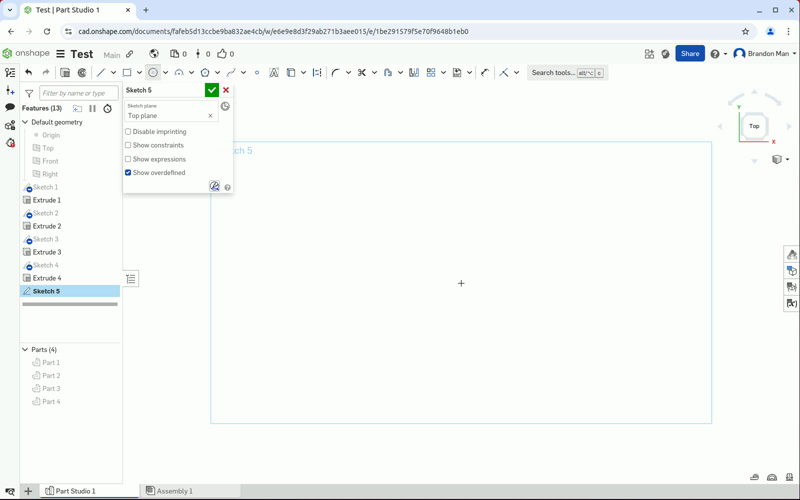
click(461, 282)
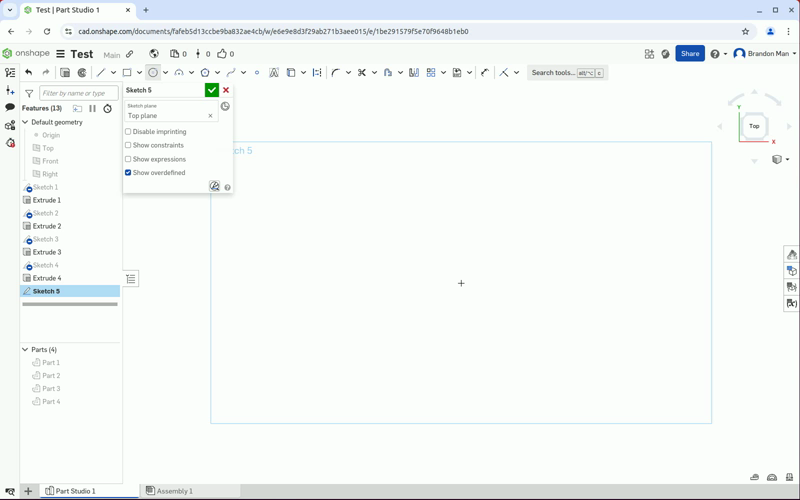
key_up(shift)
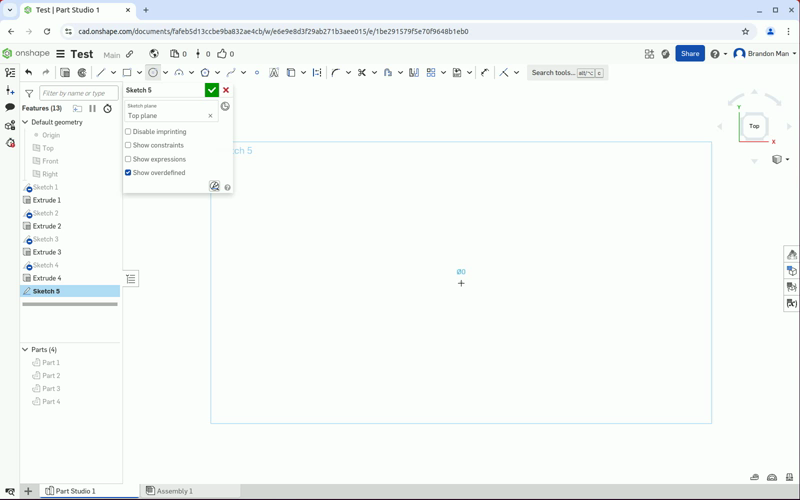
mouse_move(574, 282)
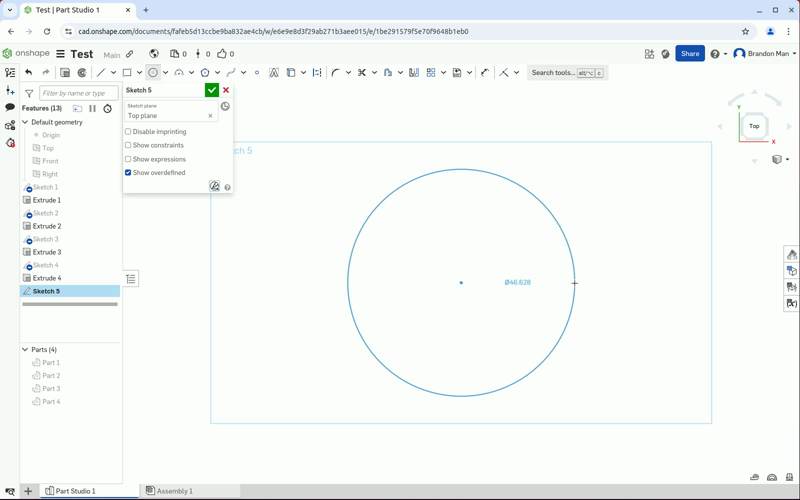
click(574, 282)
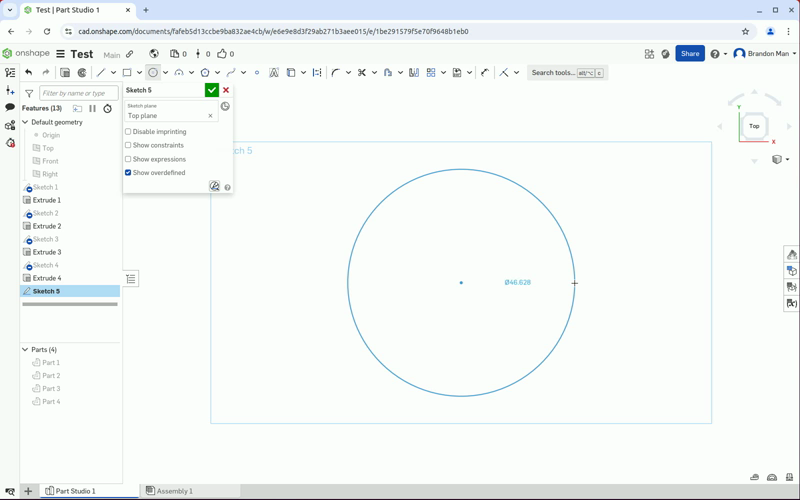
key(esc)
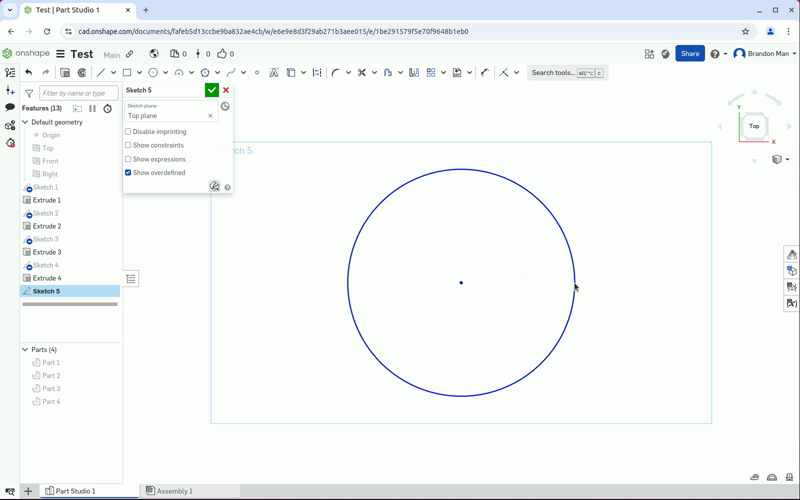
key(c)
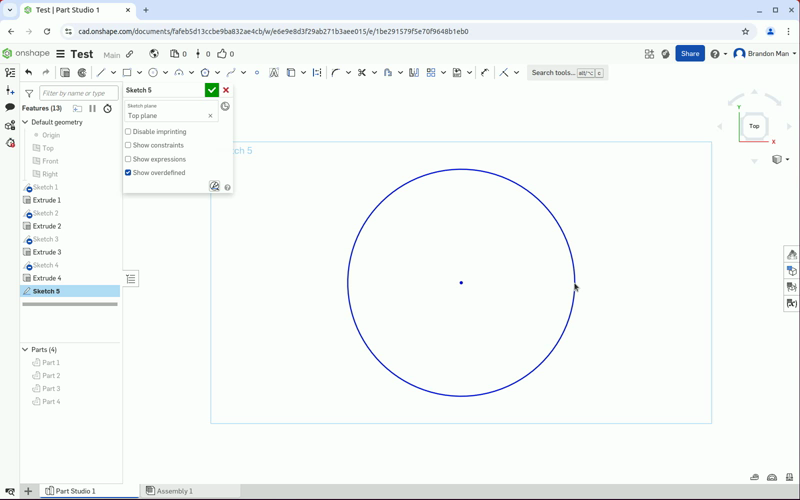
key_down(shift)
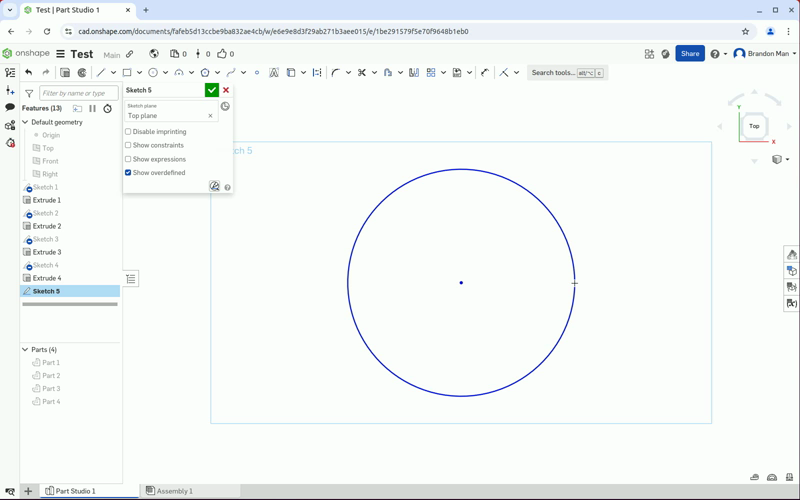
mouse_move(461, 282)
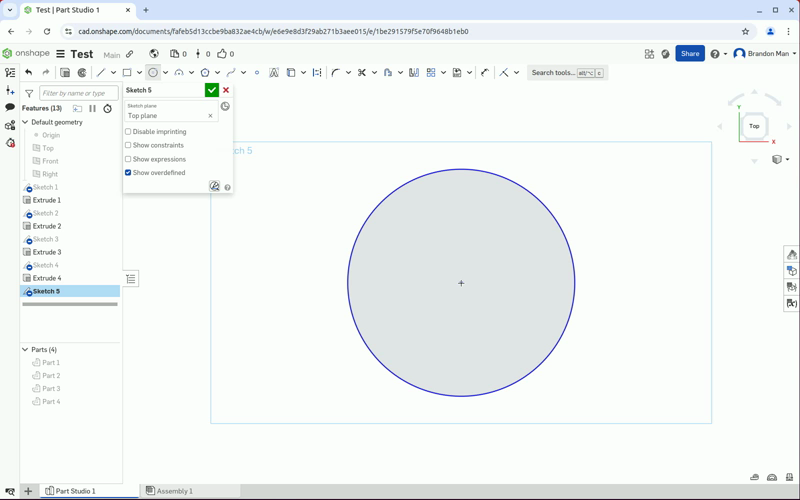
click(461, 282)
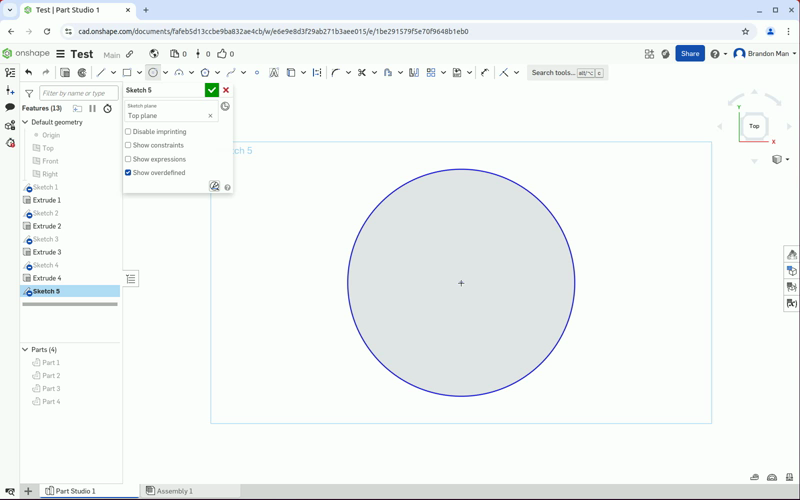
key_up(shift)
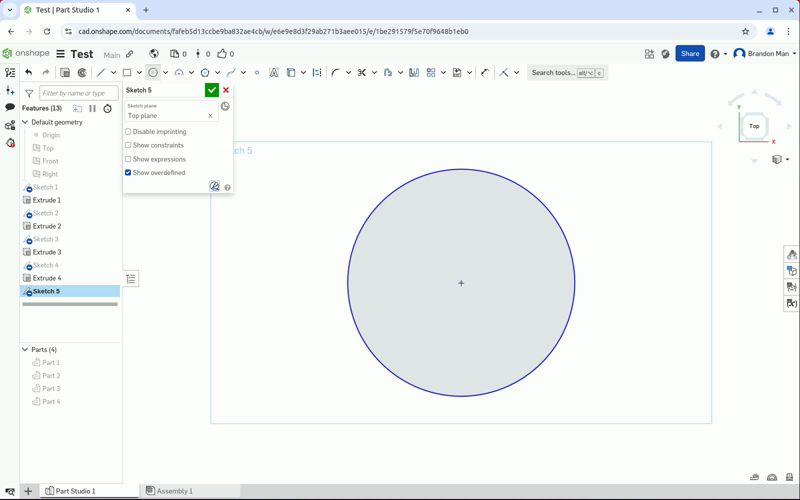
mouse_move(503, 282)
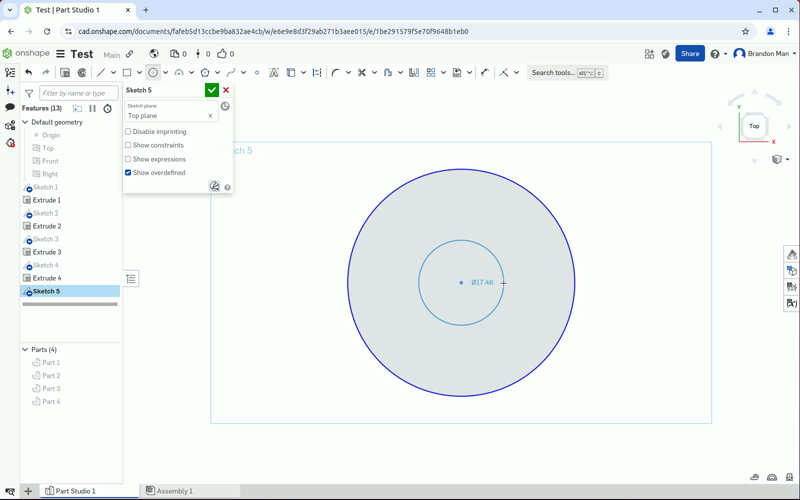
click(503, 282)
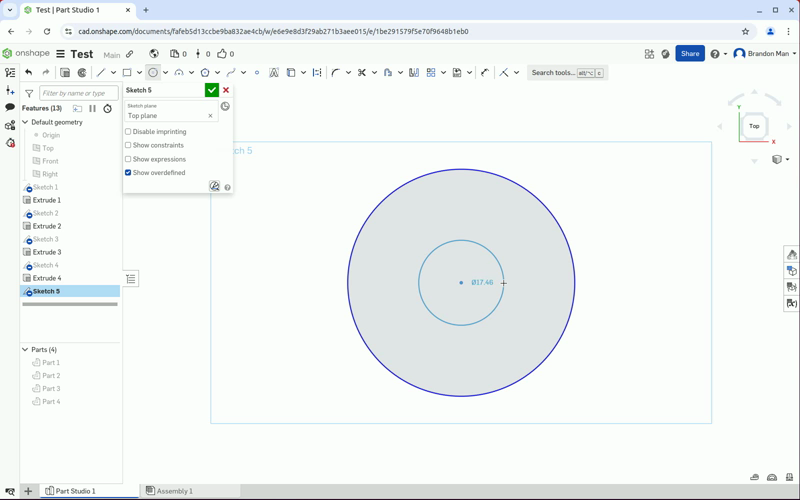
key(esc)
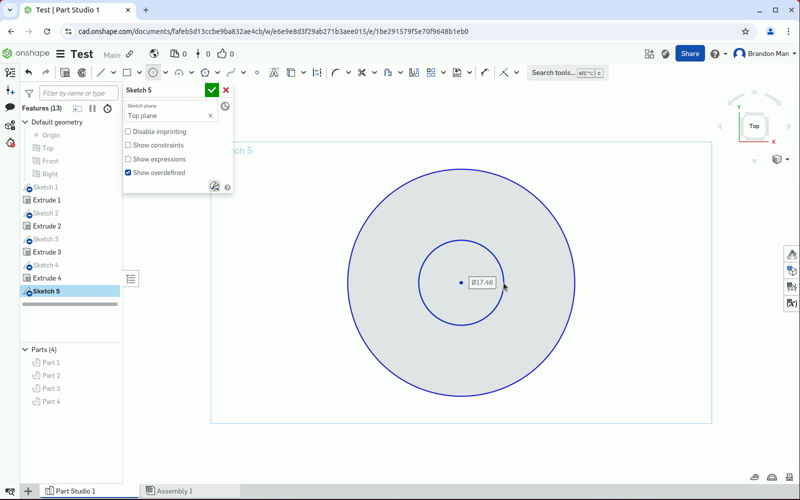
mouse_move(459, 367)
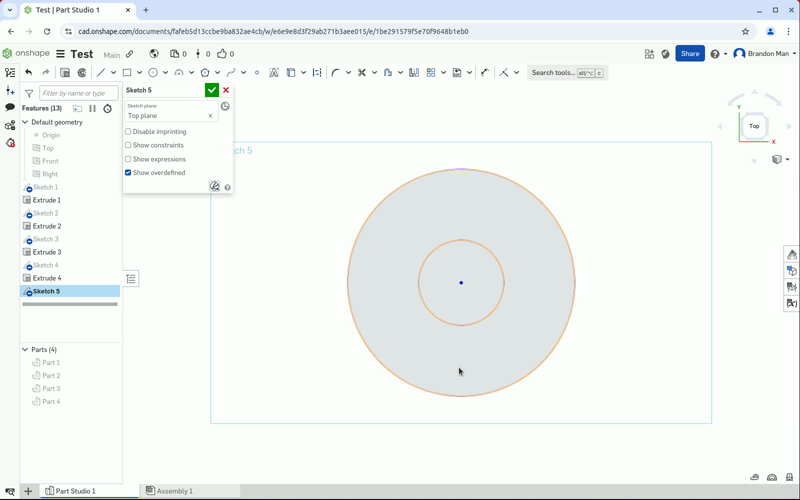
click(459, 367)
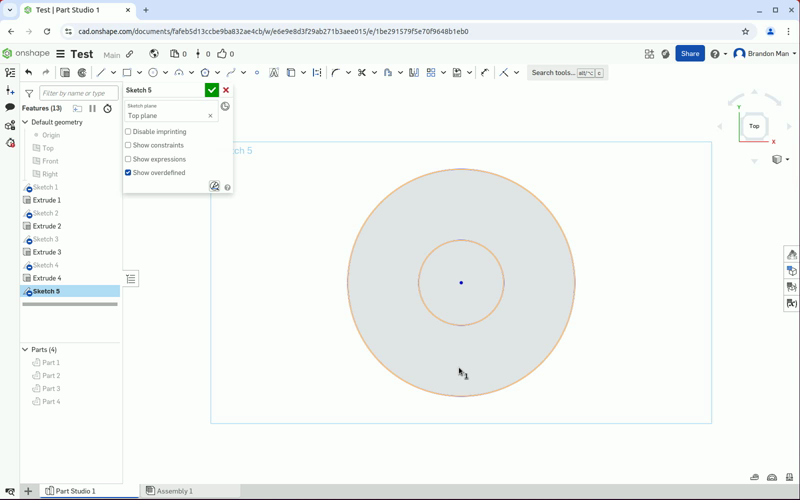
mouse_move(73, 352)
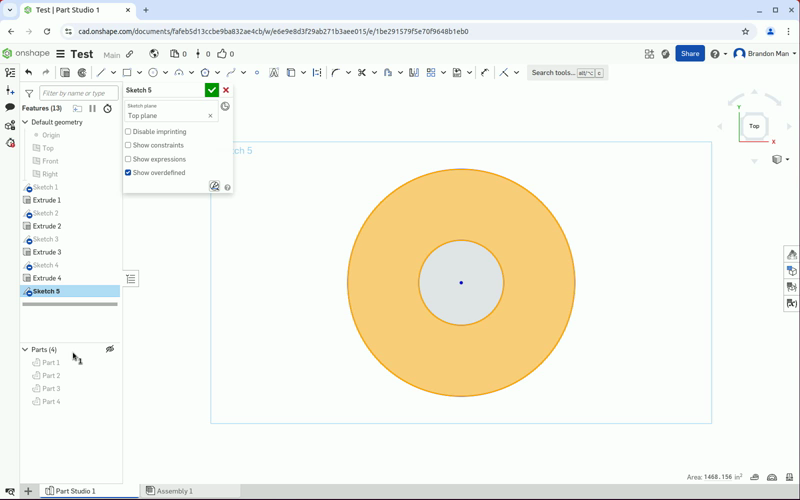
key(shift+y)
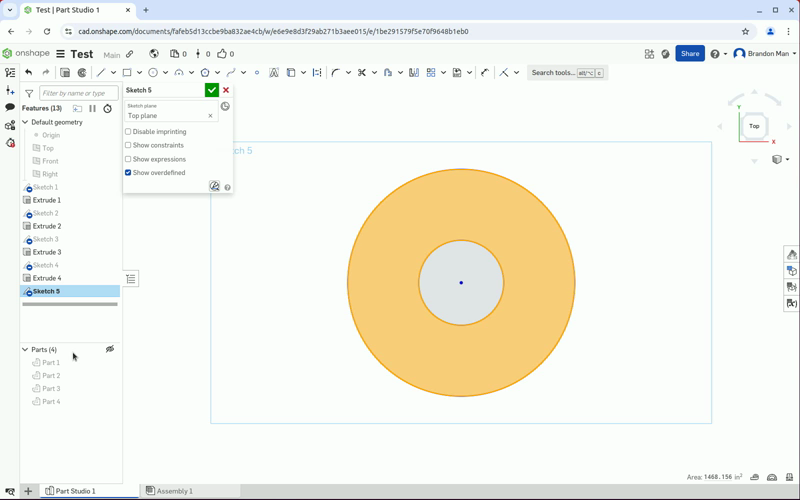
key(shift+e)
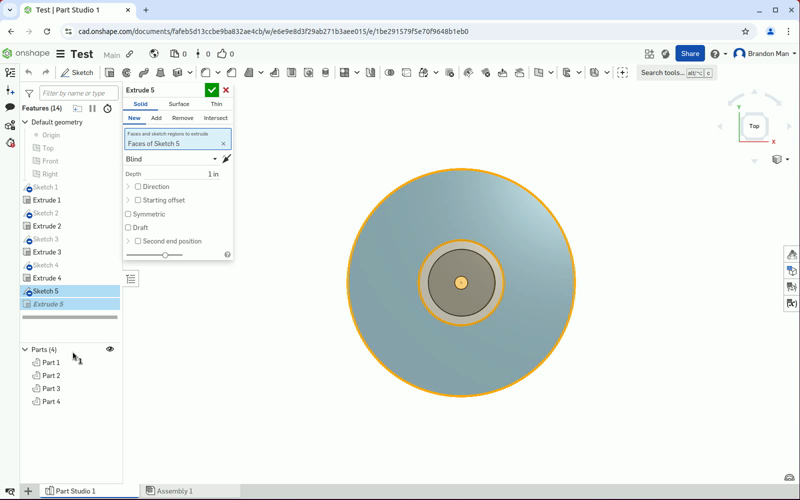
mouse_move(143, 106)
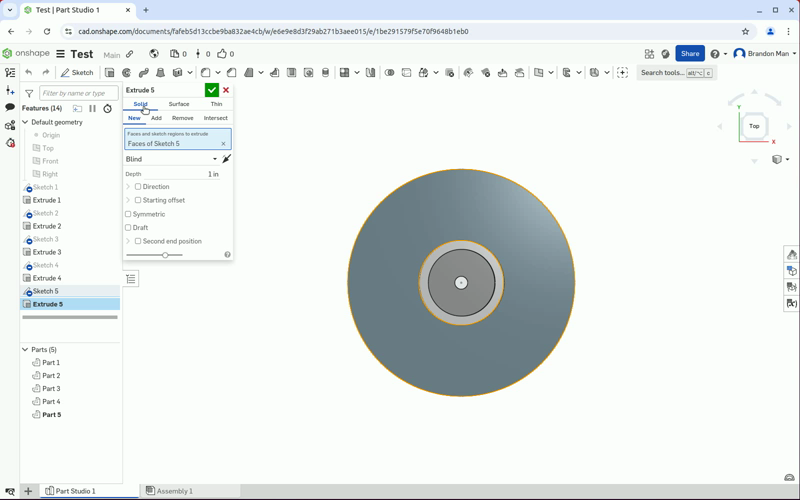
click(143, 106)
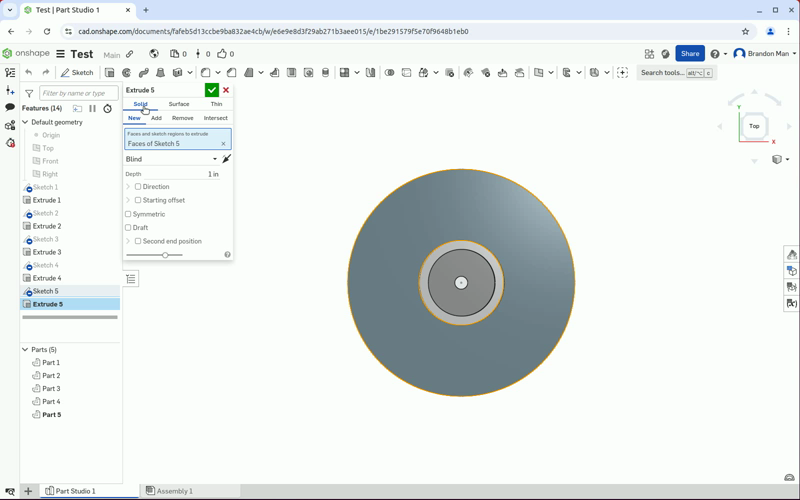
mouse_move(137, 120)
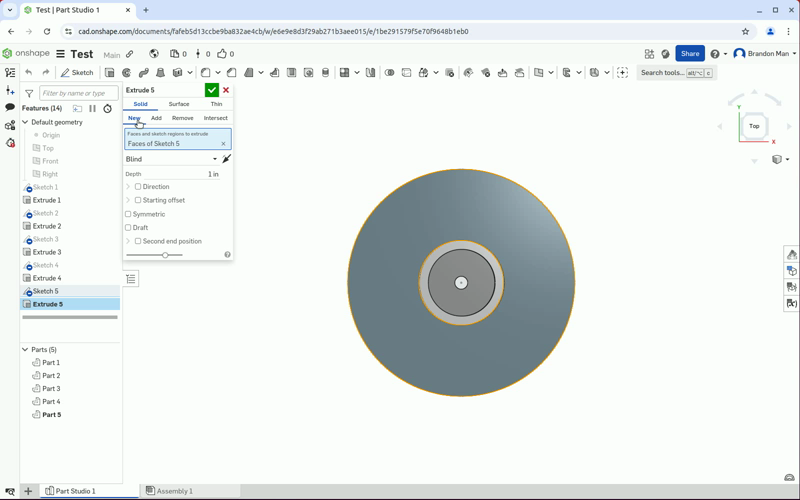
click(137, 120)
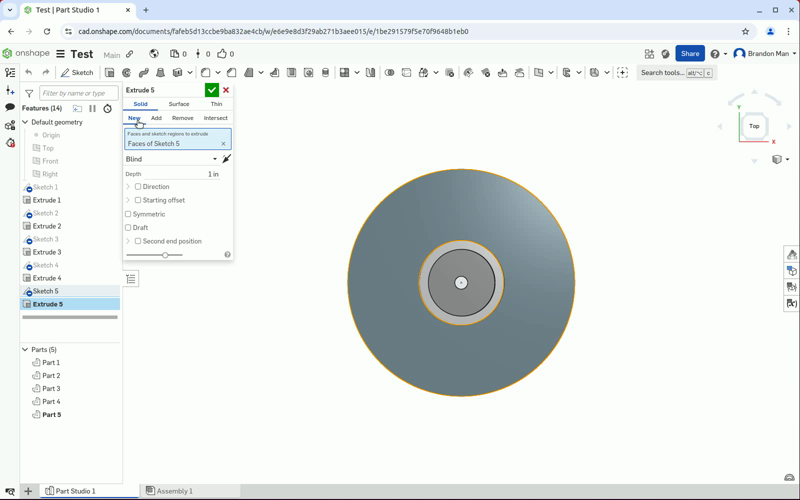
key(tab, 4)
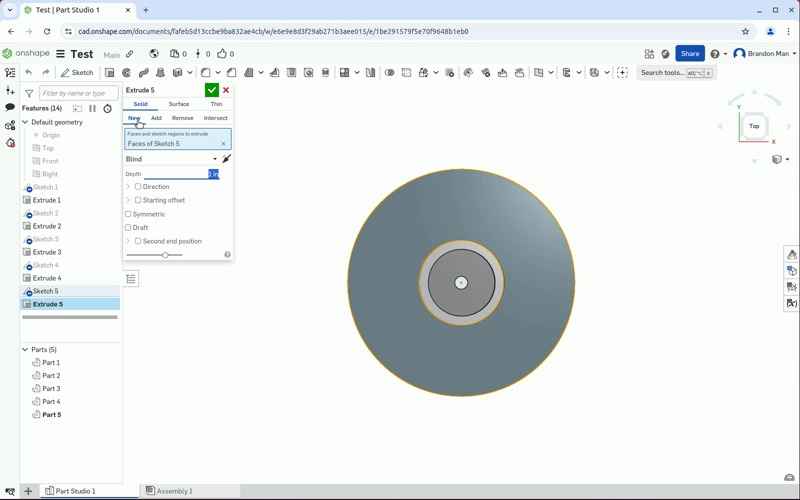
text(1.685)
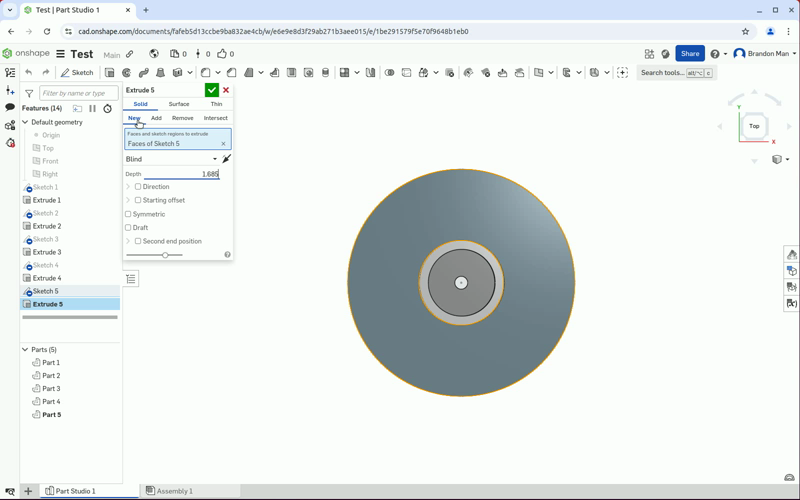
key(enter)
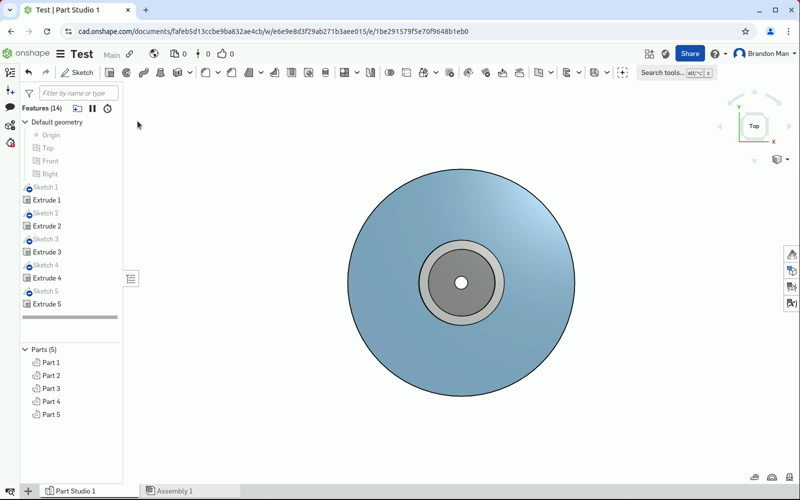
key(shift+h)
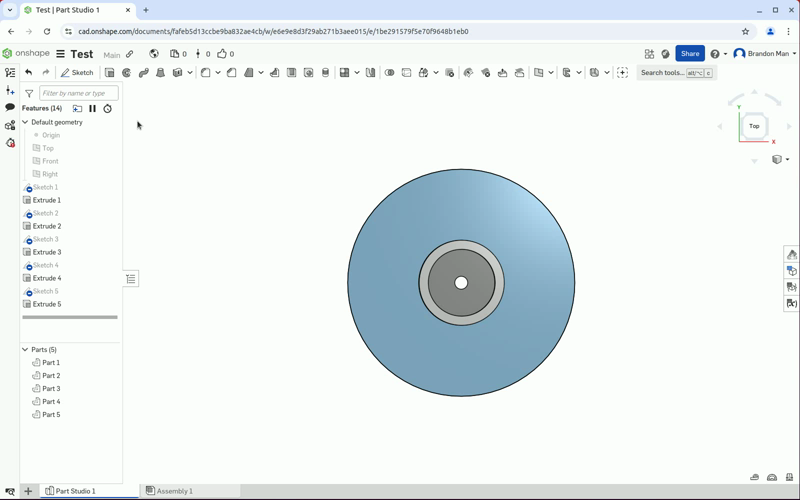
key(shift+h)
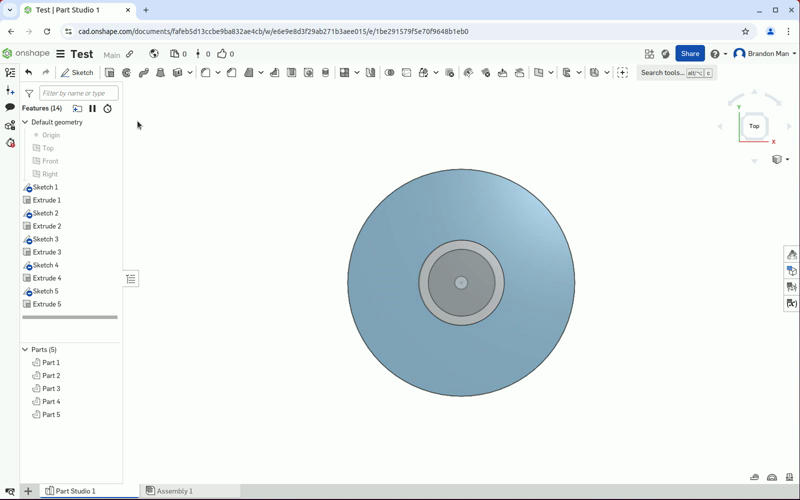
key(shift+7)
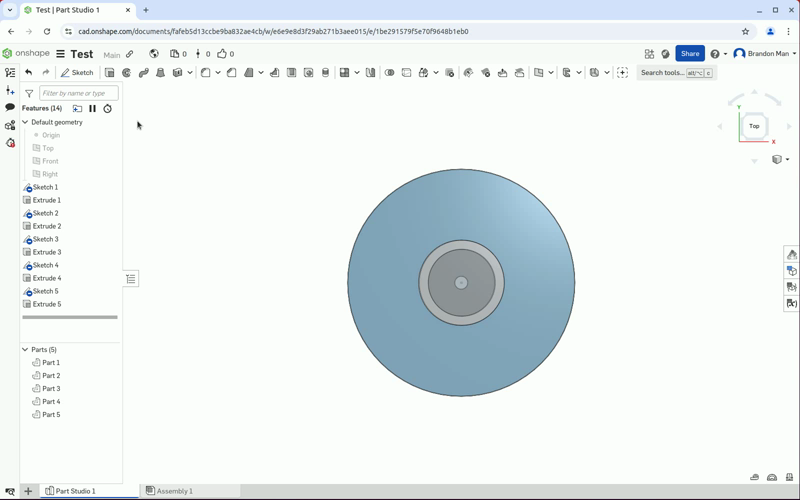
key(up, 3)
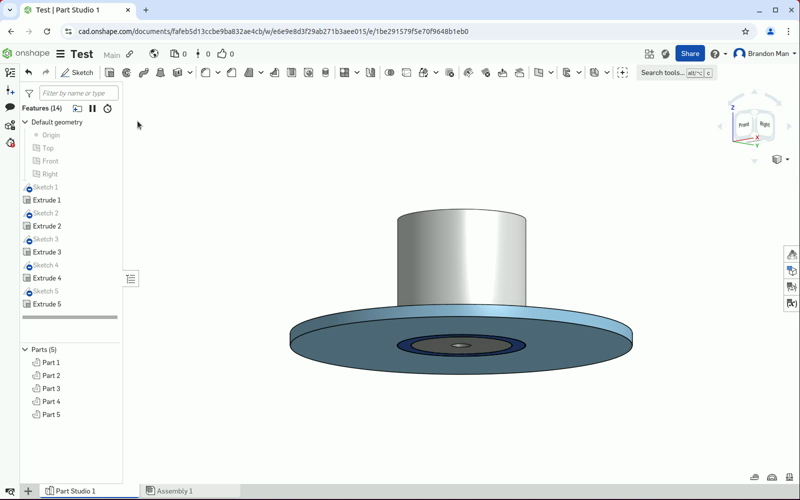
key(left, 3)
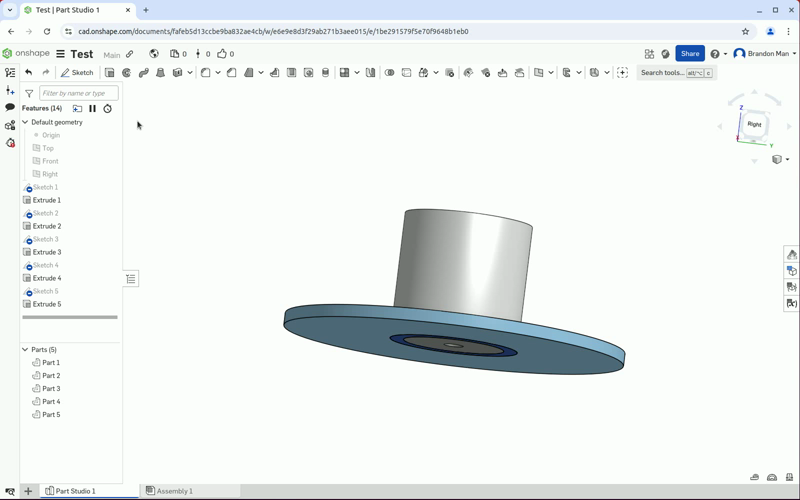
key(right, 3)
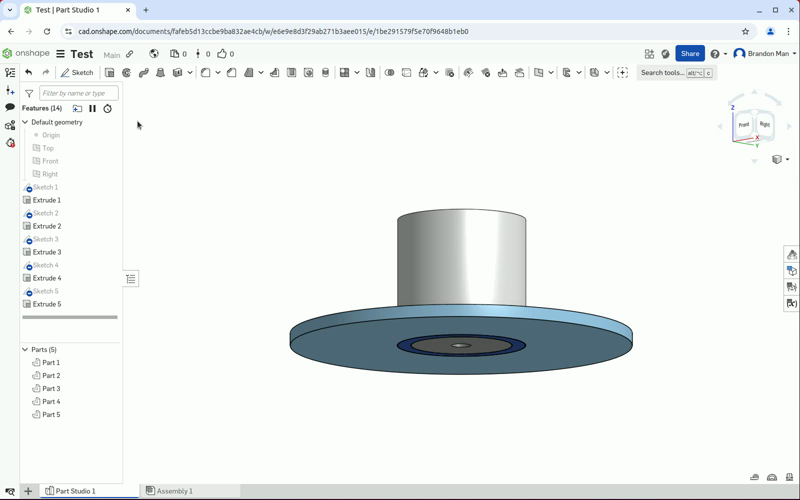
key(down, 3)
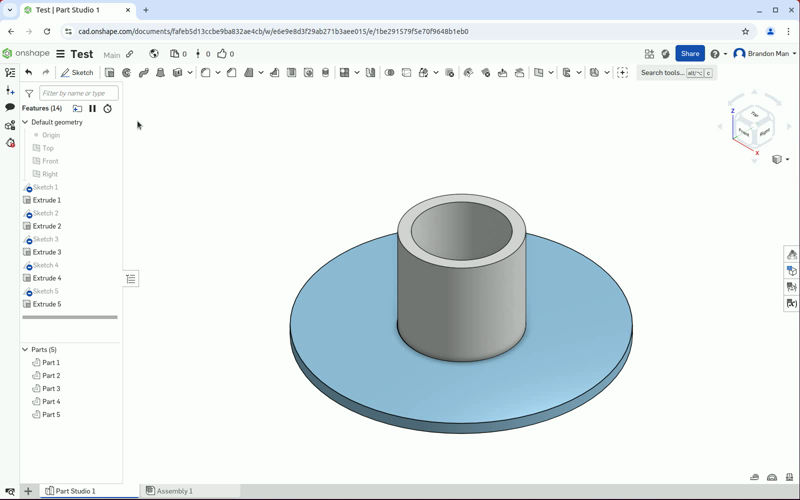
mouse_move(73, 189)
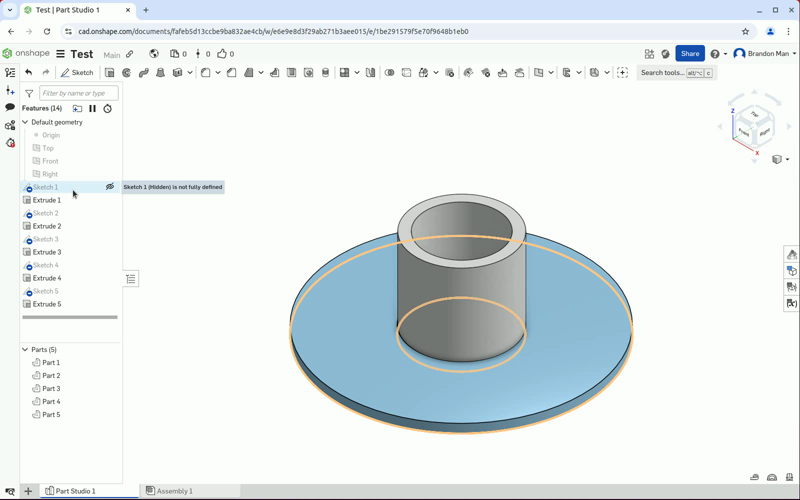
click(73, 189)